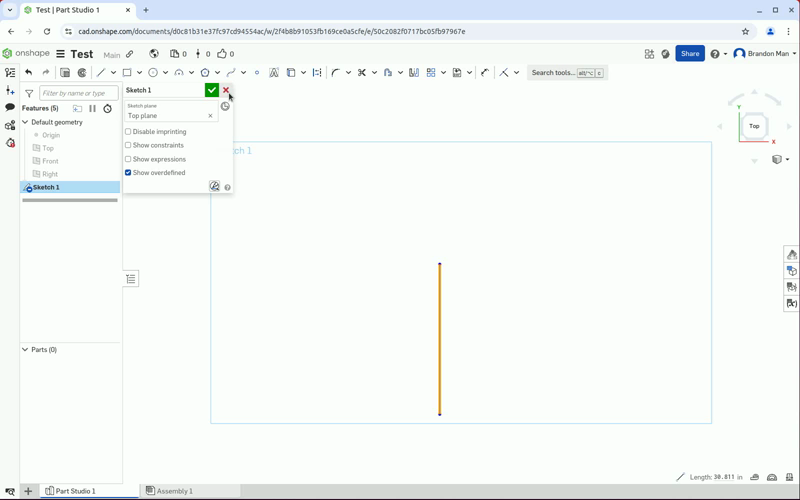
key(shift+h)
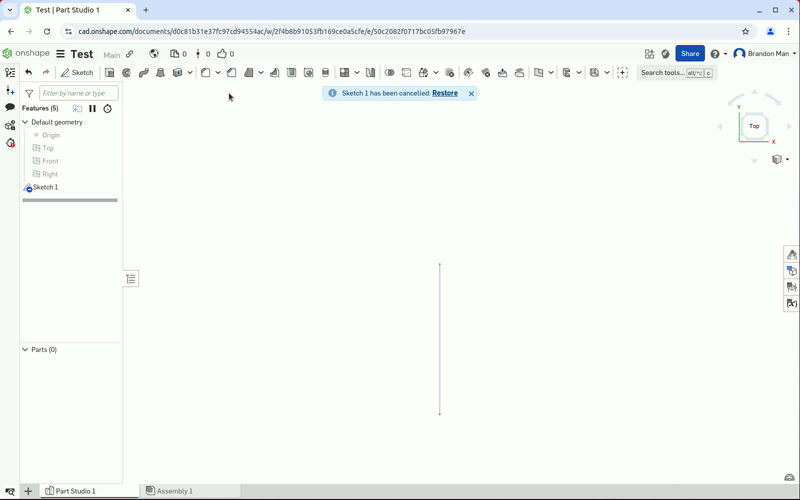
key(shift+s)
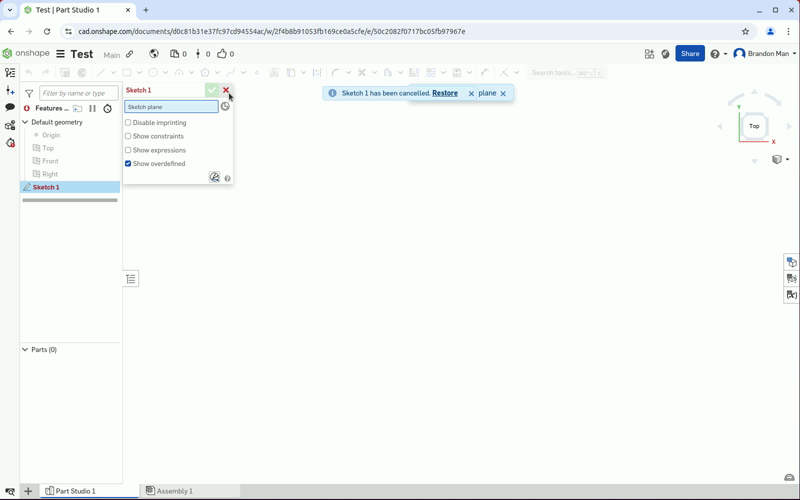
mouse_move(73, 150)
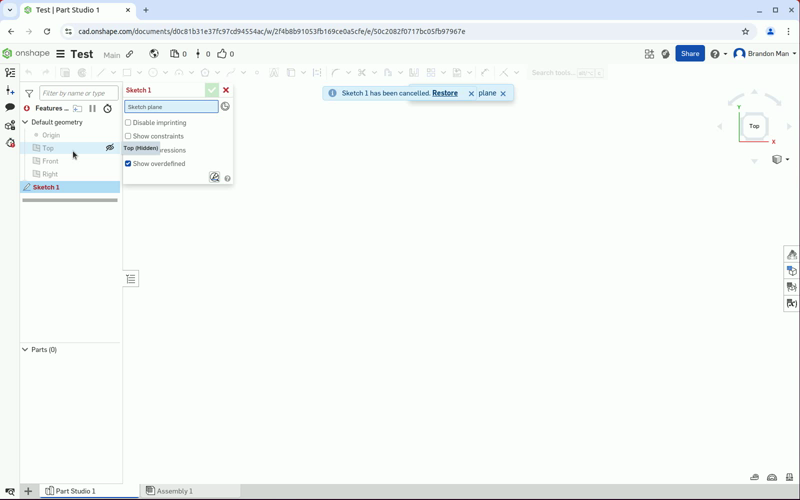
click(73, 150)
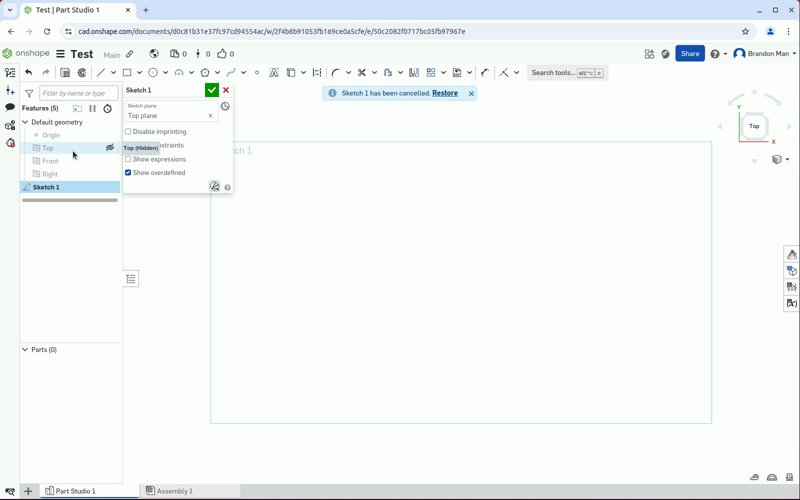
mouse_move(73, 352)
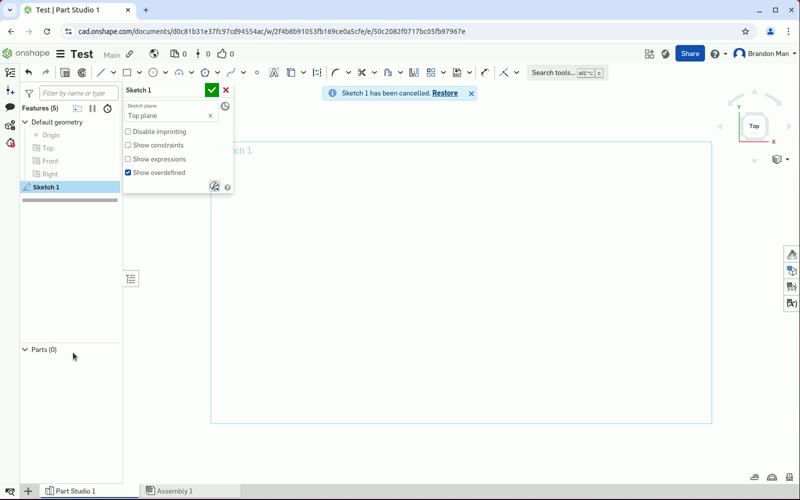
key(y)
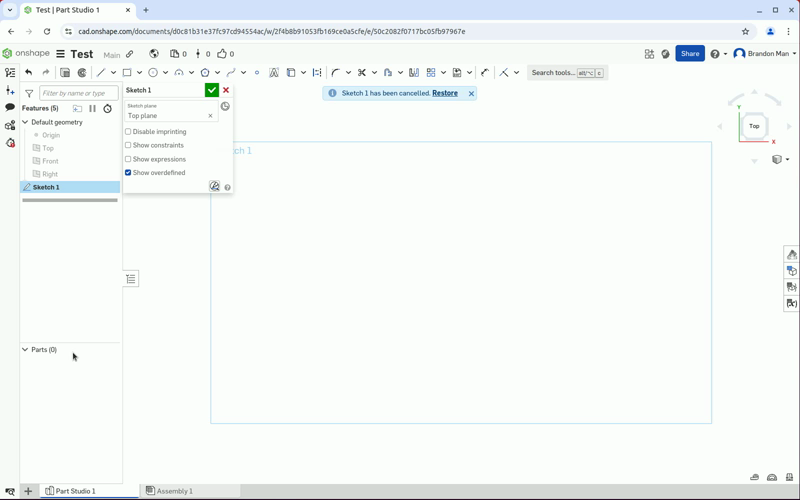
key(l)
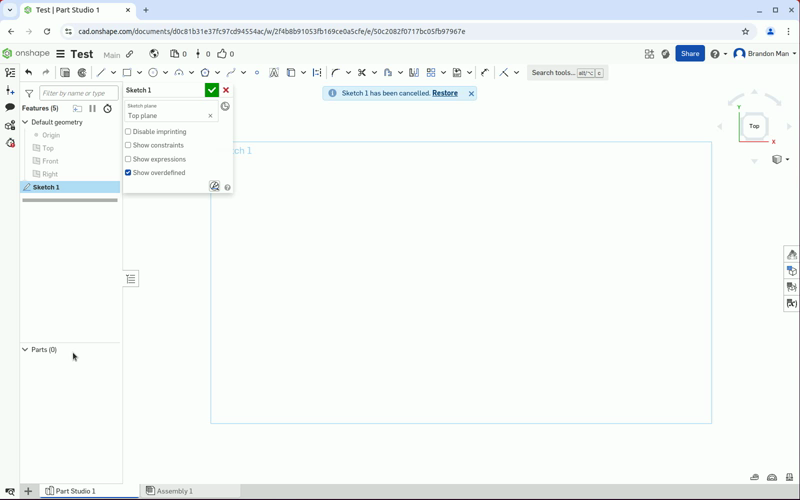
key_down(shift)
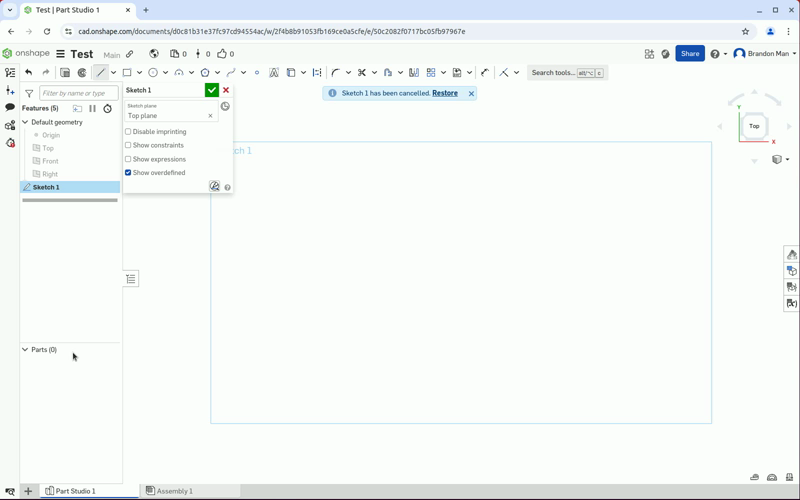
mouse_move(356, 367)
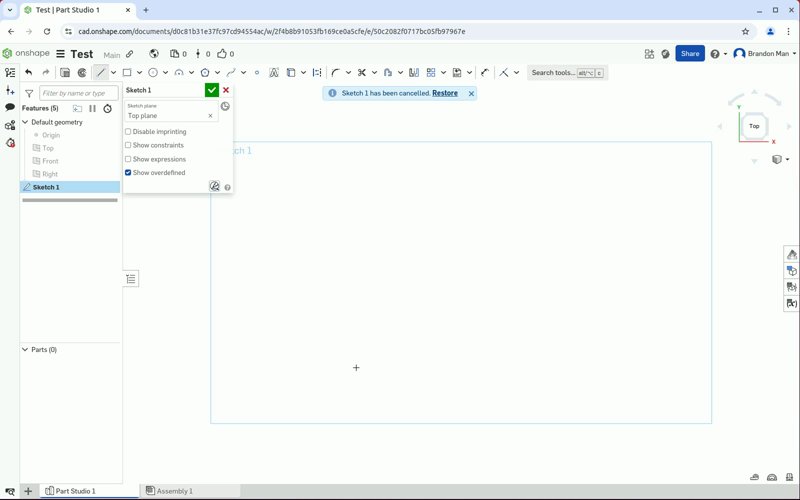
click(356, 367)
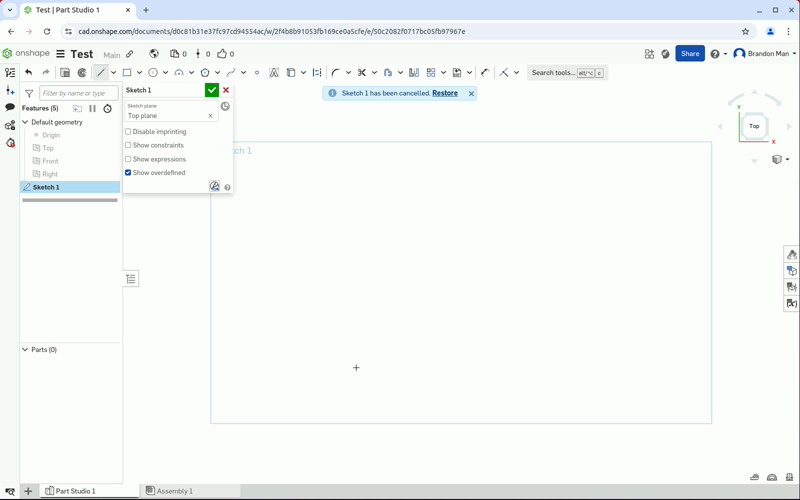
key_up(shift)
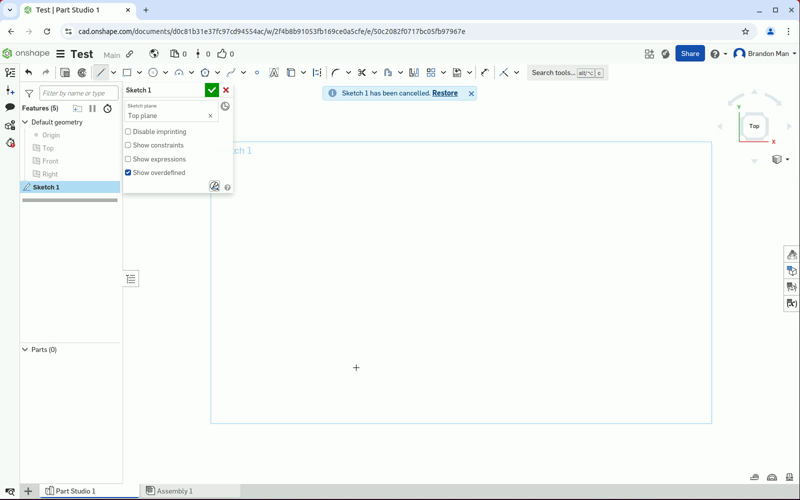
key_down(shift)
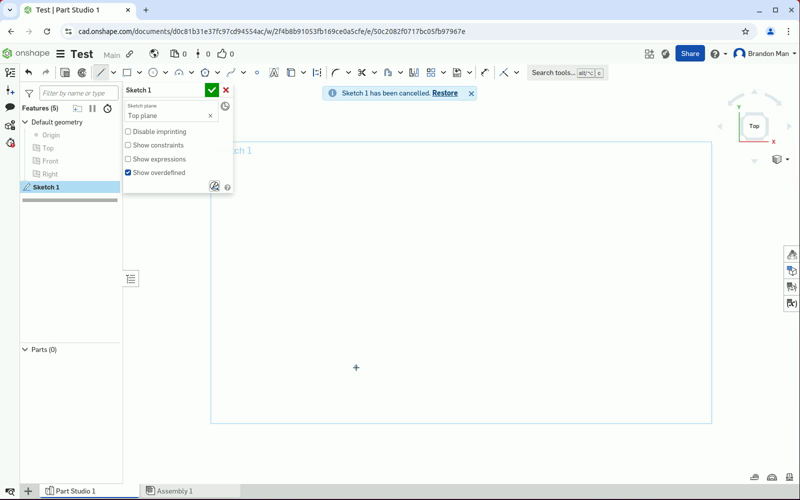
mouse_move(563, 367)
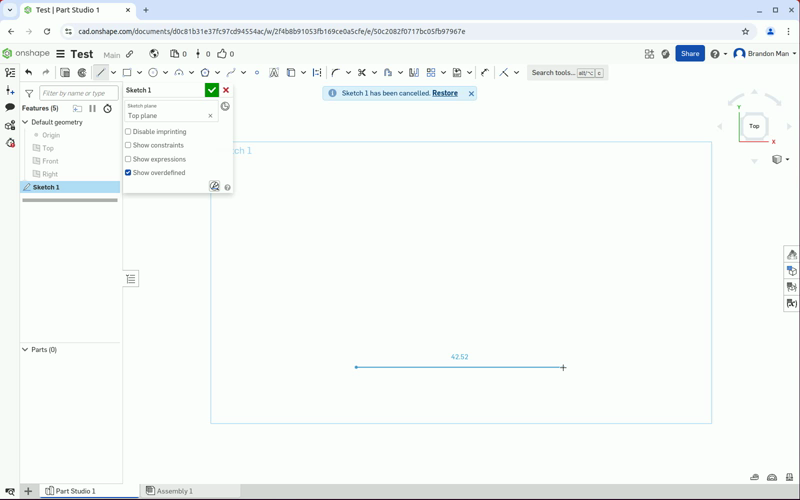
click(563, 367)
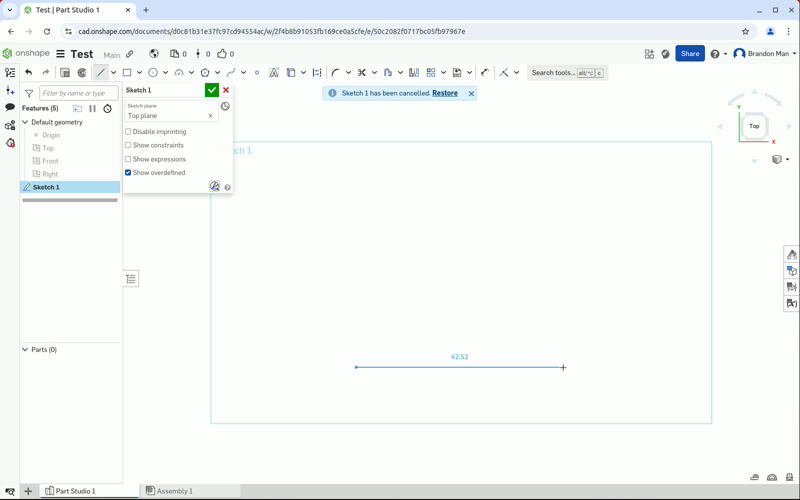
key_up(shift)
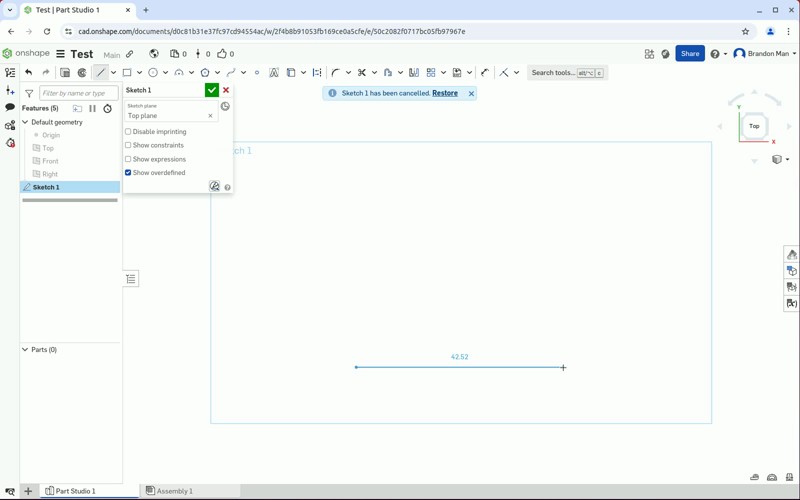
key_down(shift)
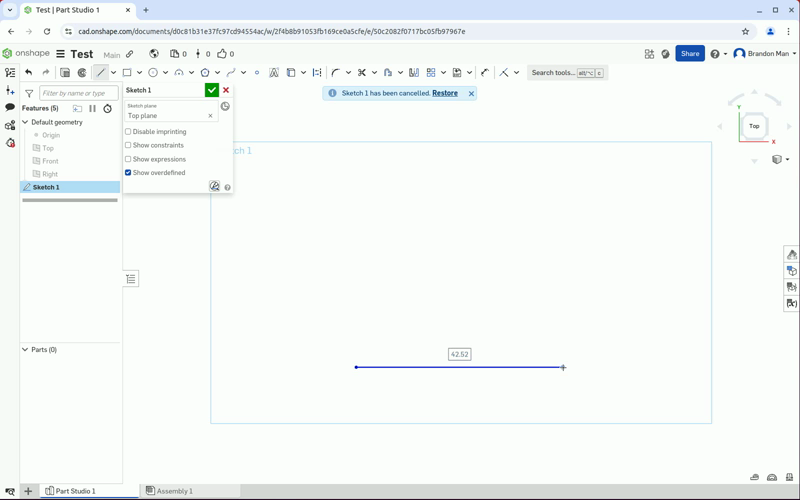
mouse_move(589, 367)
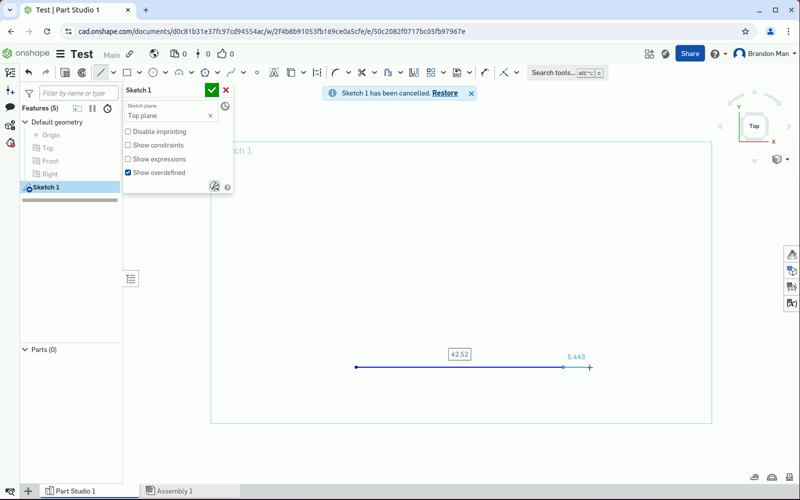
mouse_move(563, 358)
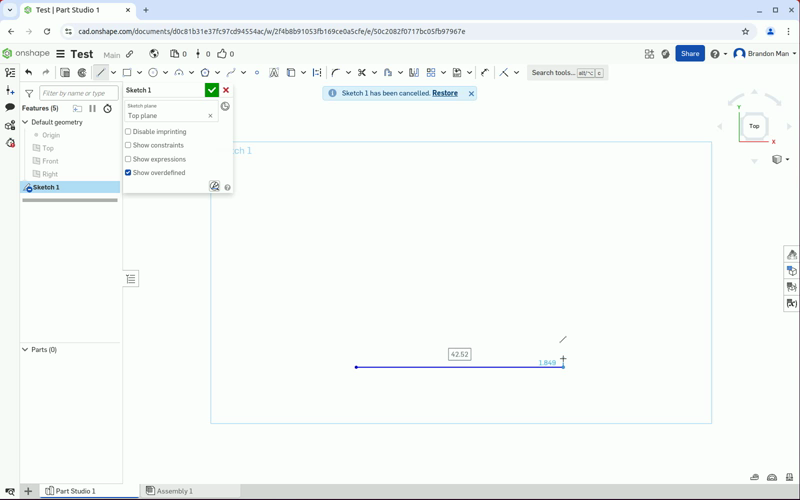
click(563, 358)
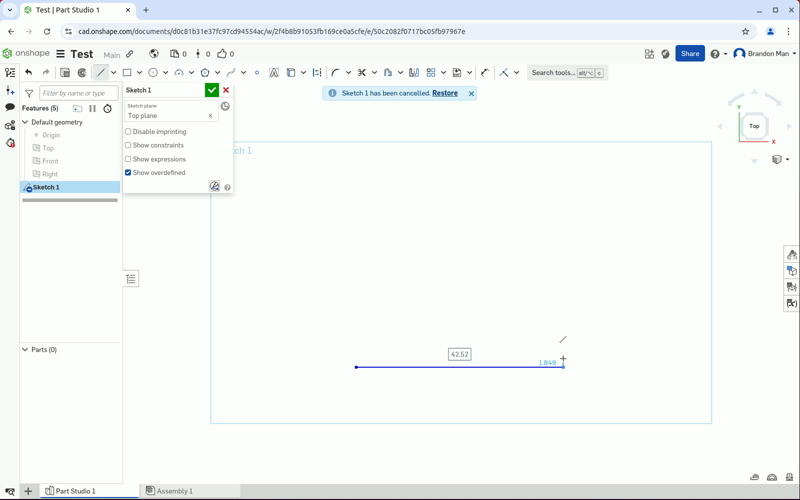
key_up(shift)
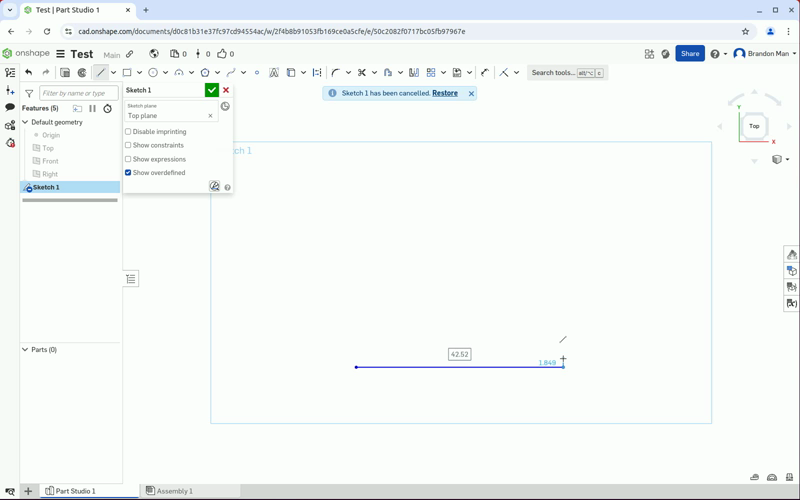
key_down(shift)
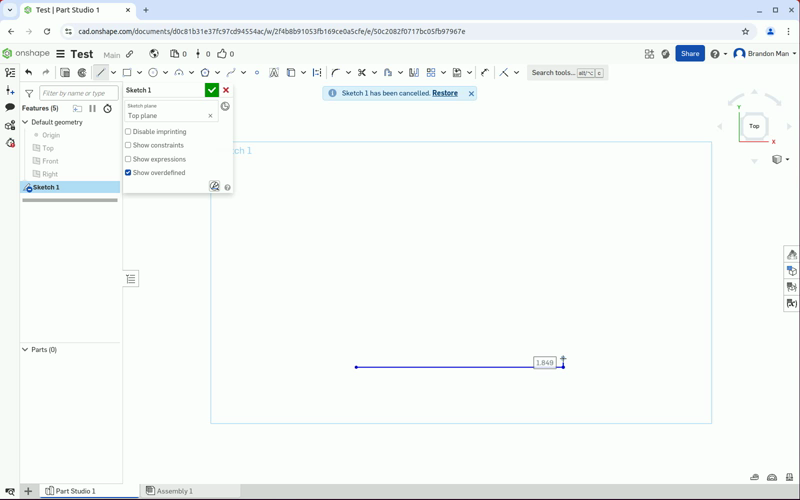
mouse_move(589, 358)
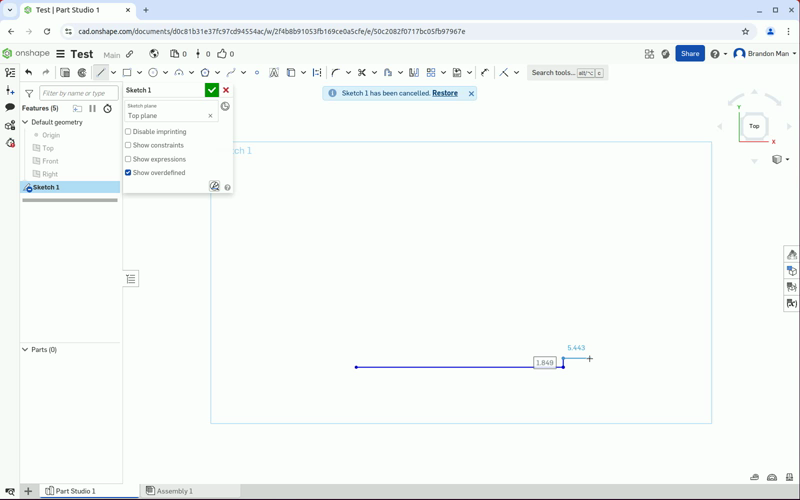
mouse_move(572, 351)
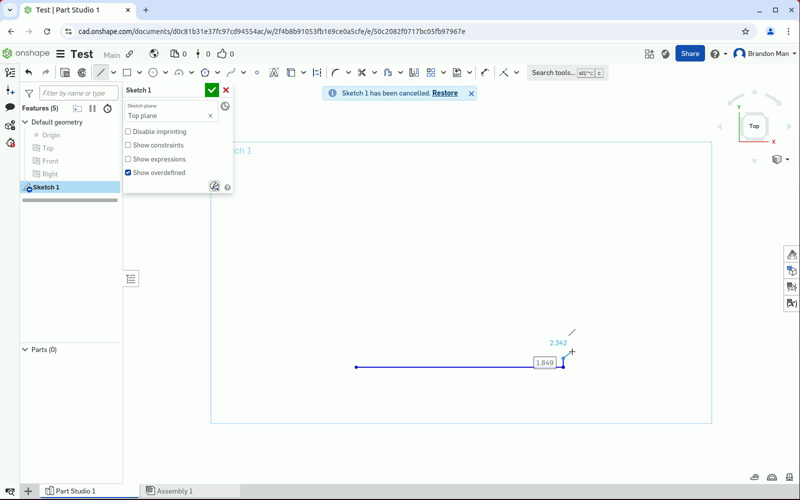
click(572, 351)
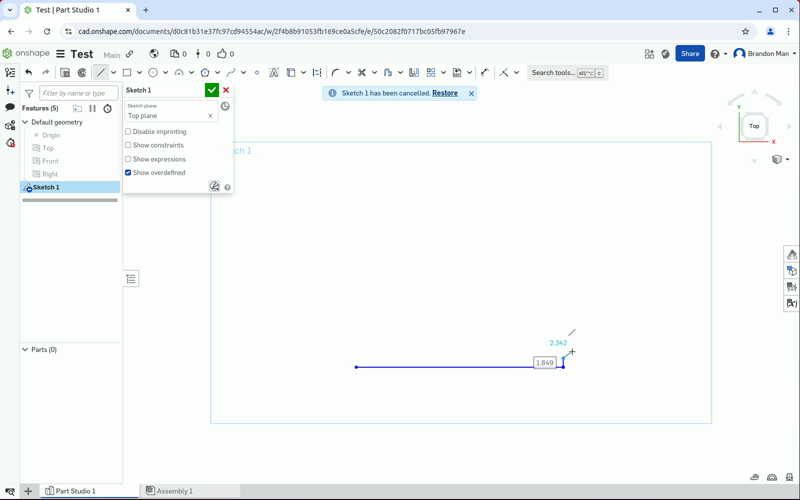
key_up(shift)
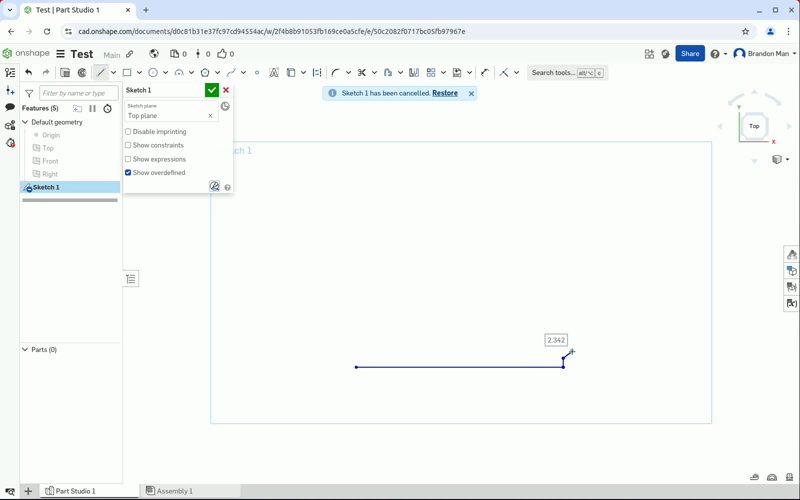
key_down(shift)
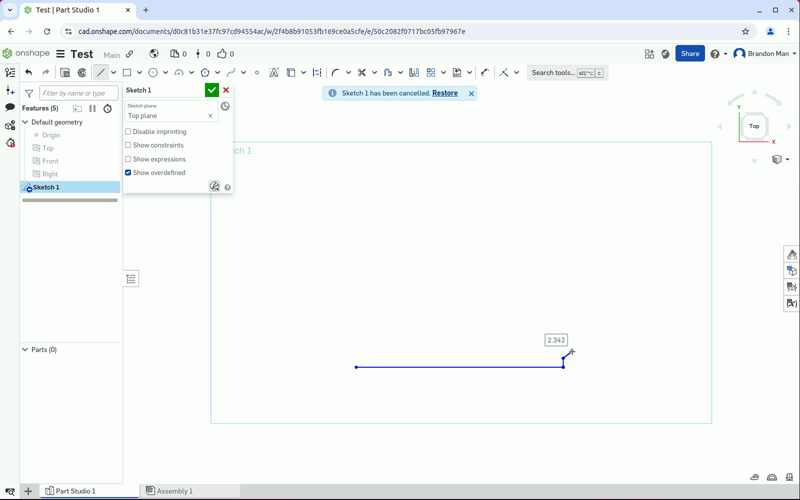
mouse_move(572, 246)
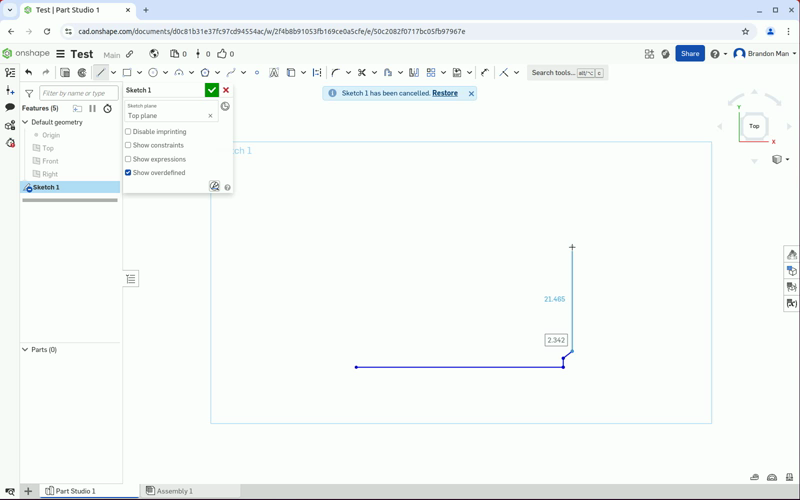
click(572, 246)
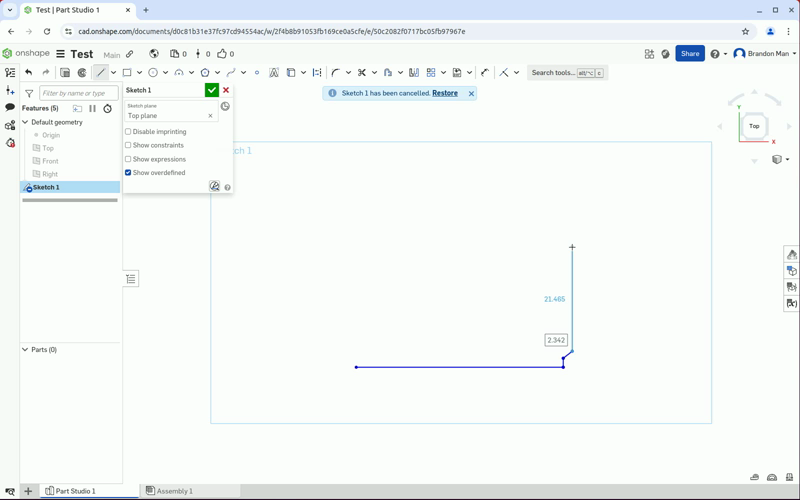
key_up(shift)
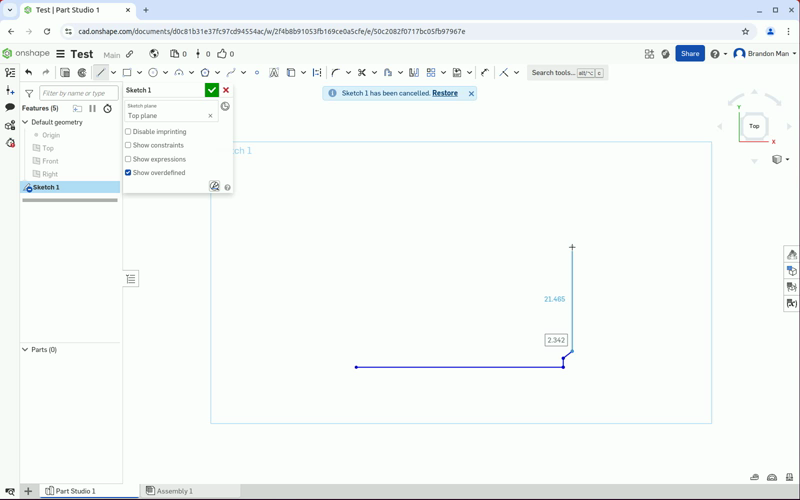
key_down(shift)
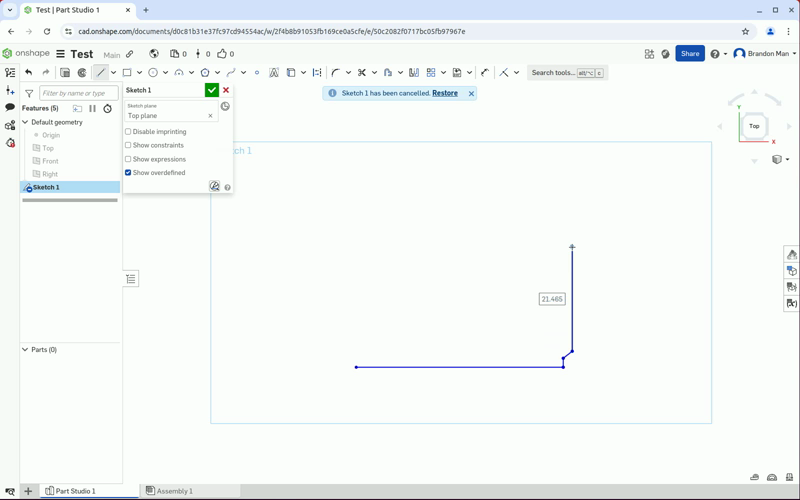
mouse_move(589, 246)
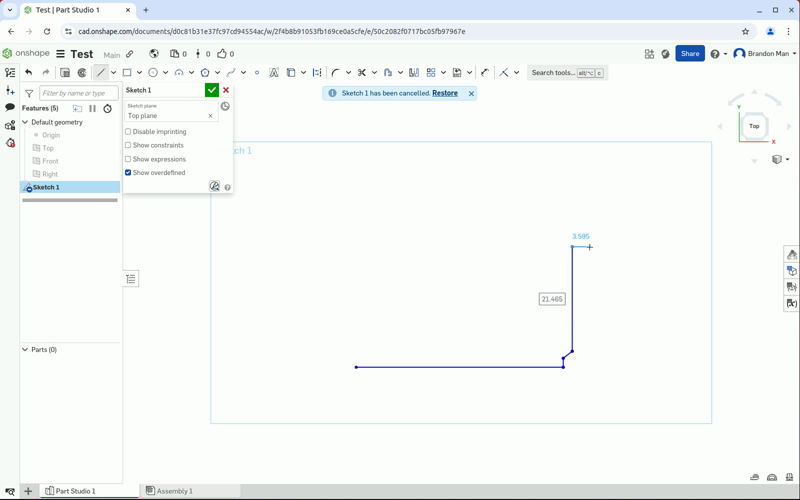
mouse_move(563, 240)
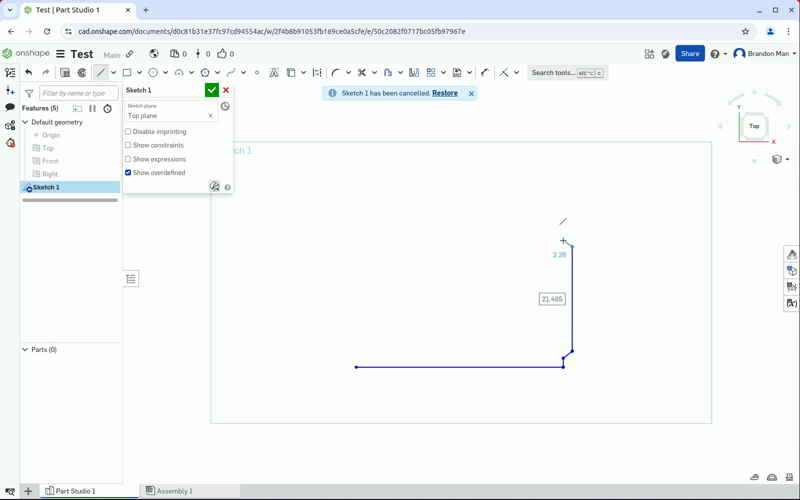
click(563, 240)
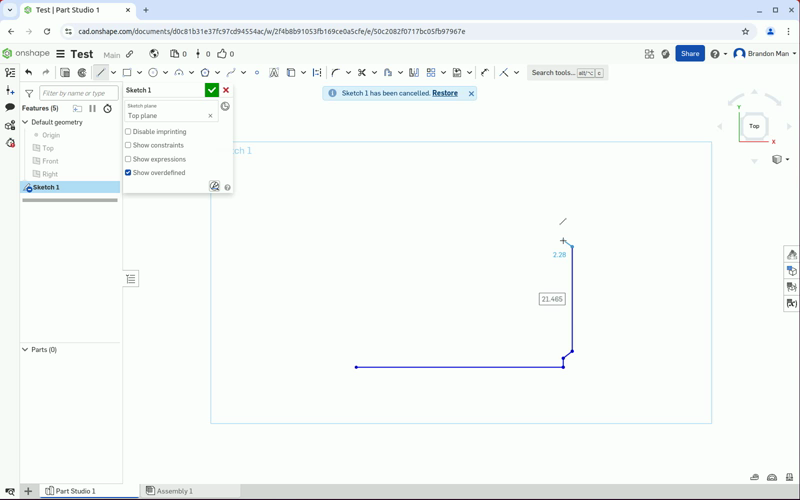
key_up(shift)
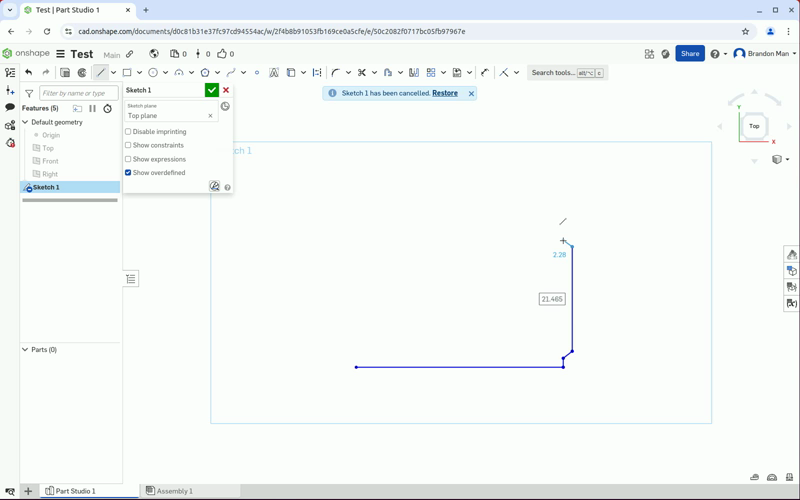
key_down(shift)
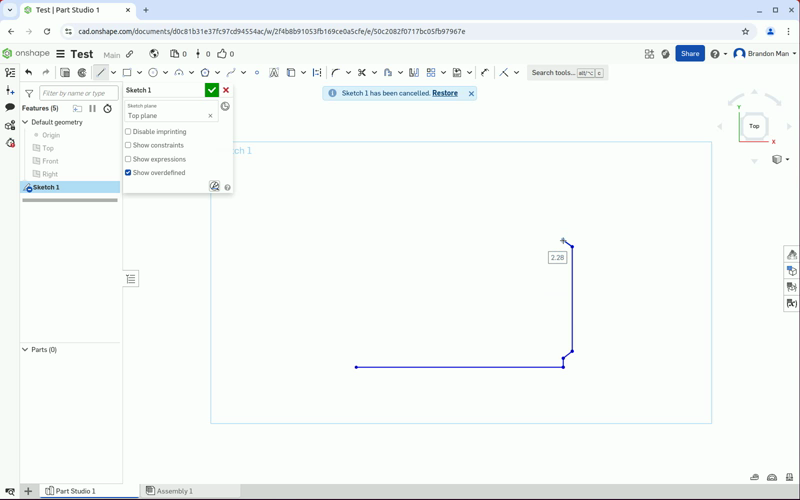
mouse_move(589, 240)
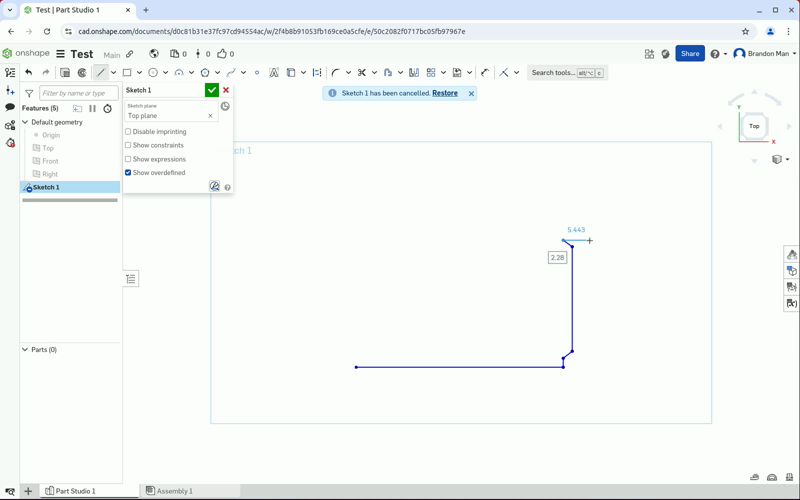
mouse_move(563, 199)
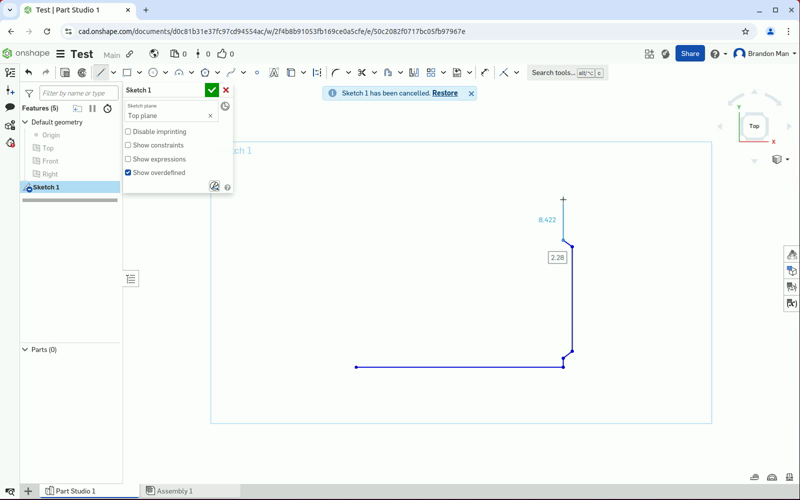
click(563, 199)
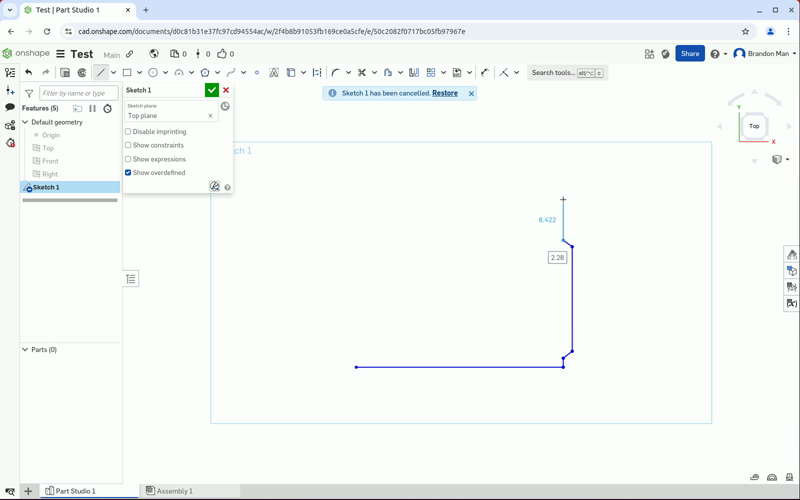
key_up(shift)
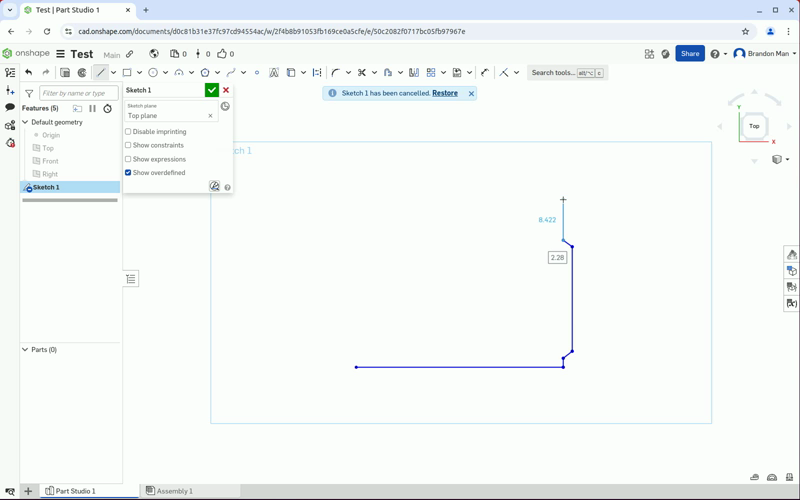
key_down(shift)
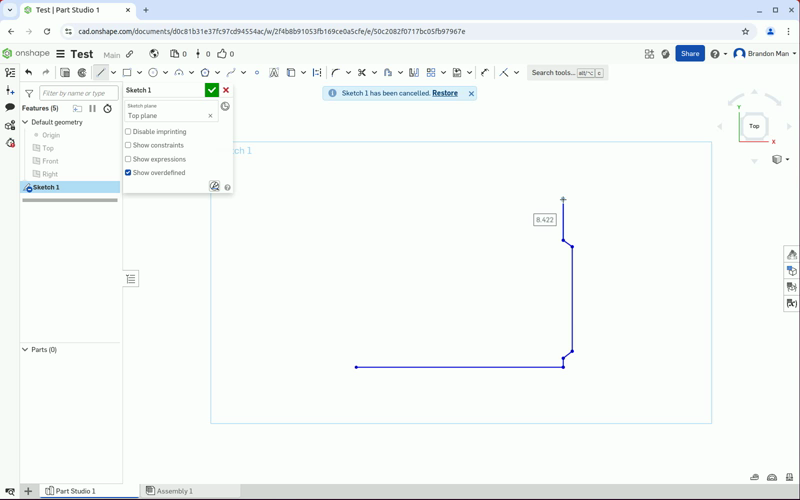
mouse_move(356, 199)
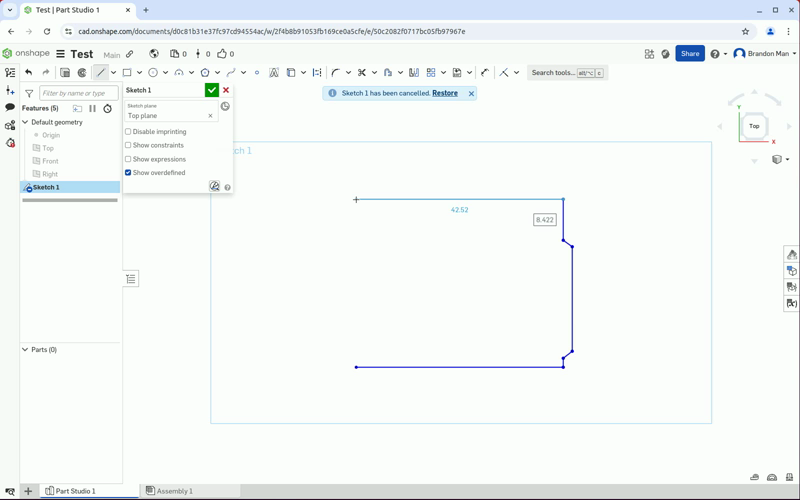
click(356, 199)
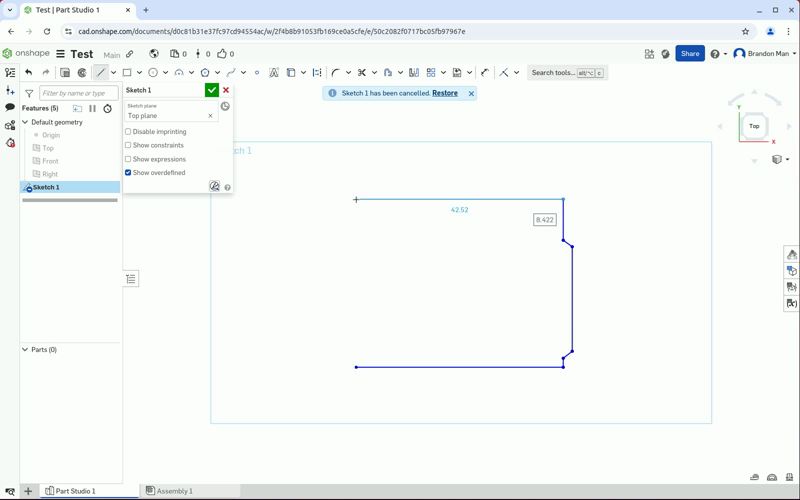
key_up(shift)
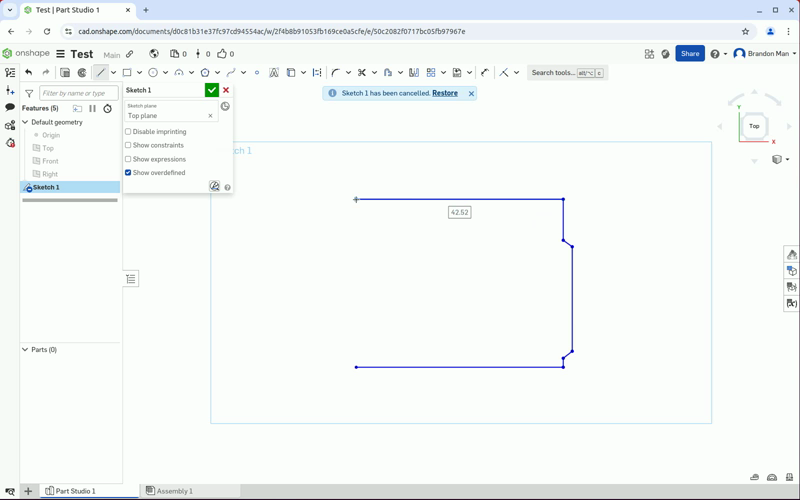
key_down(shift)
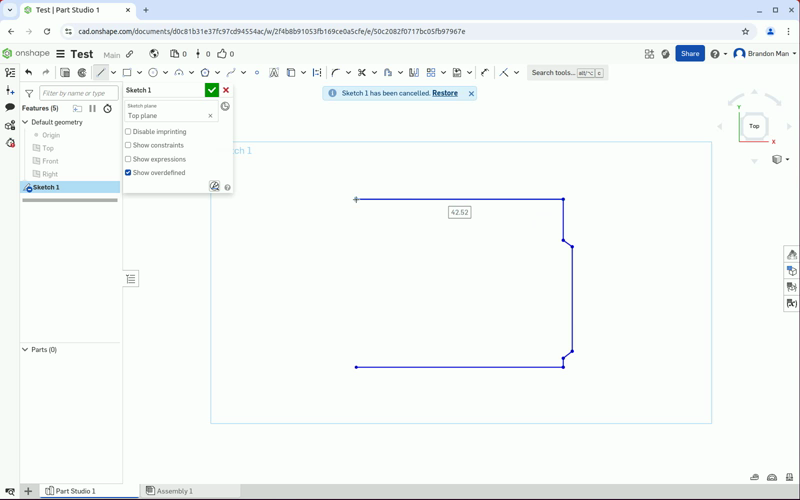
mouse_move(356, 367)
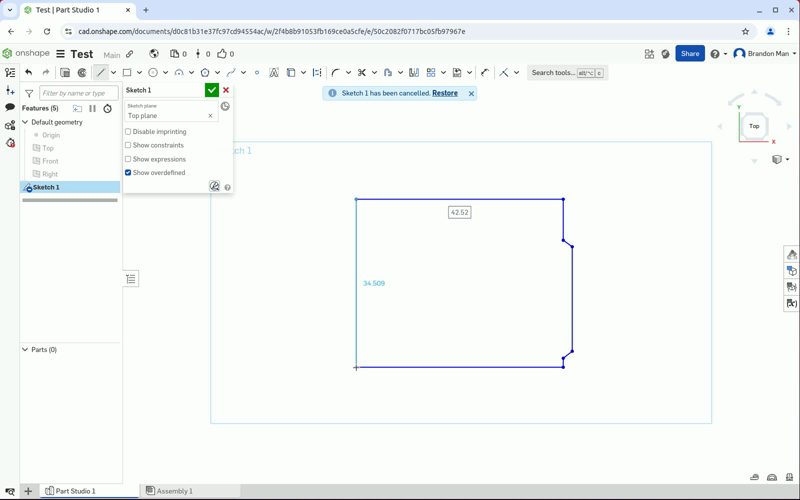
key_up(shift)
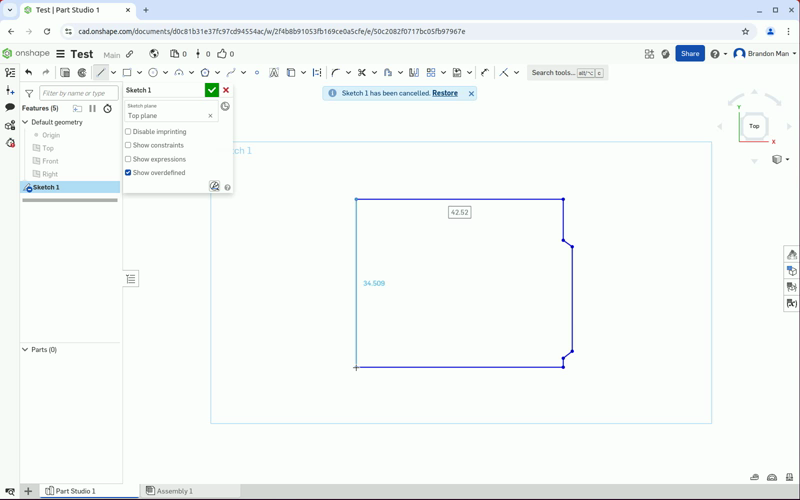
click(356, 367)
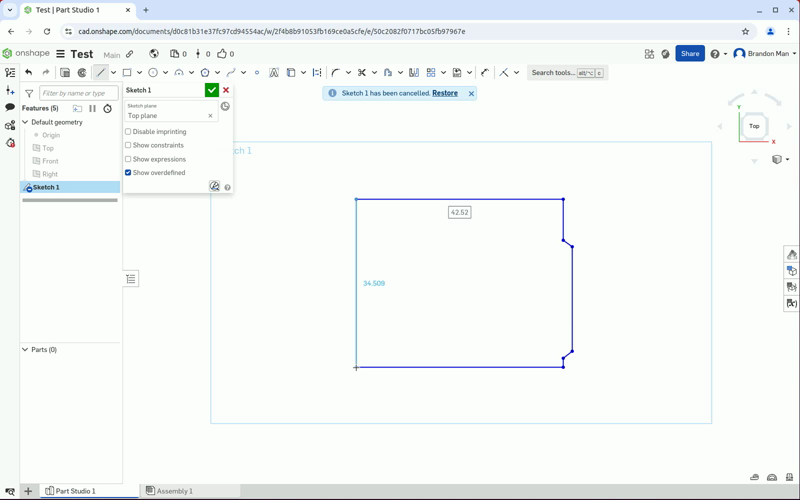
key(esc)
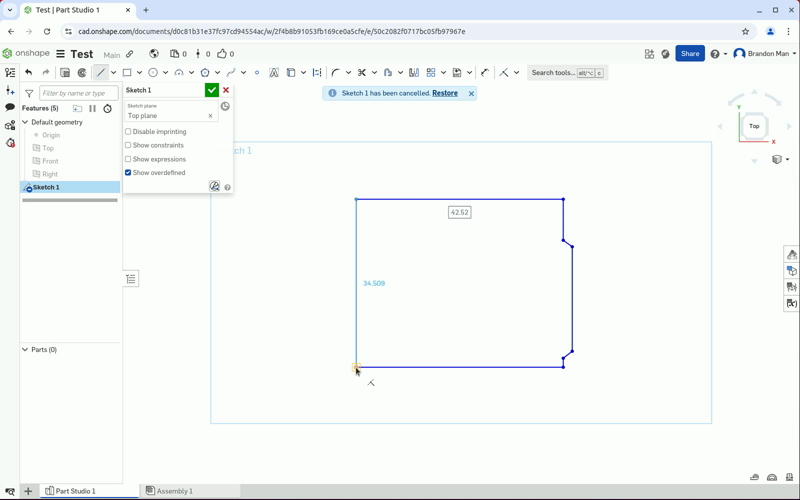
mouse_move(488, 291)
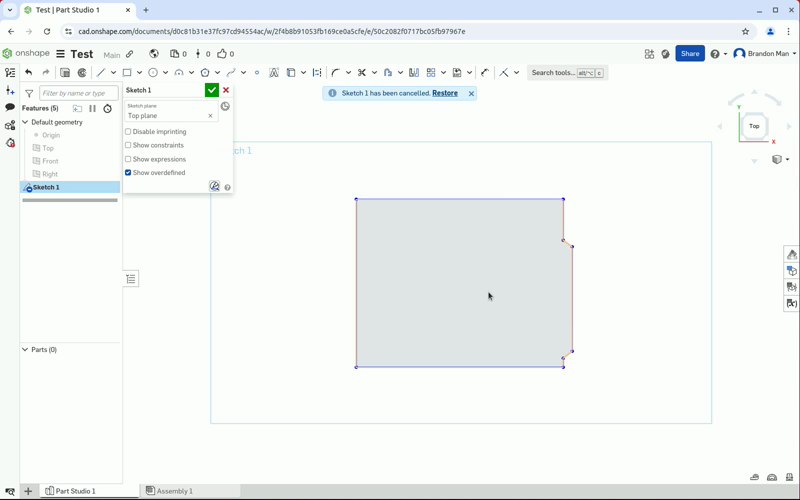
click(488, 291)
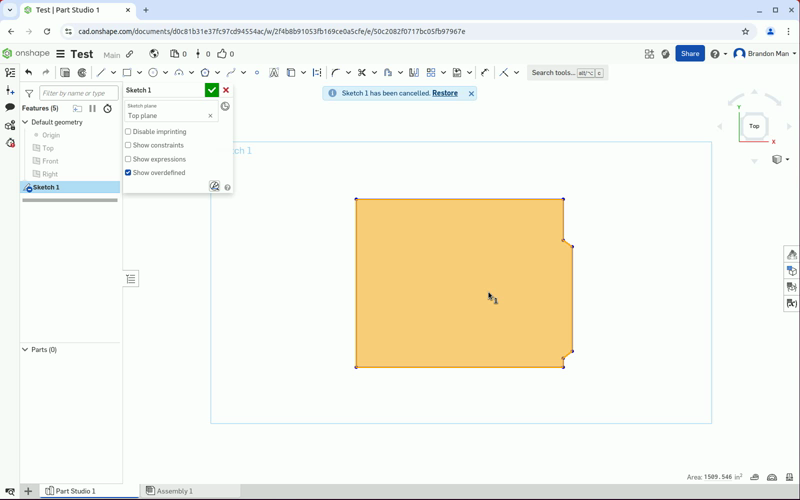
mouse_move(73, 352)
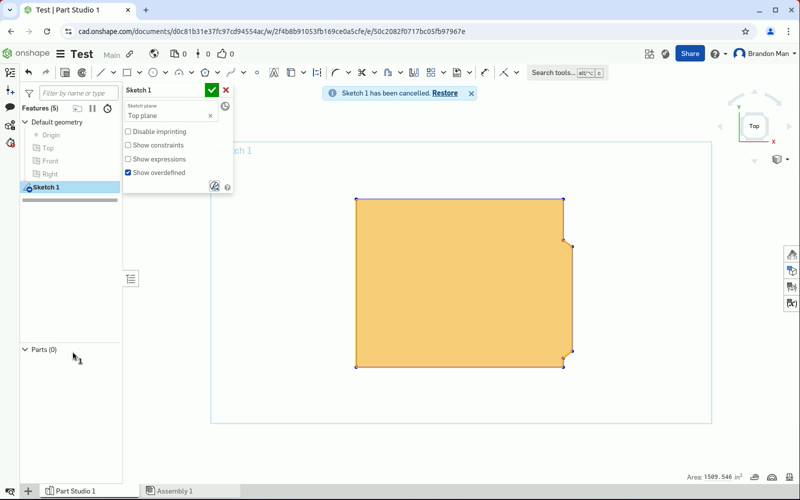
key(shift+y)
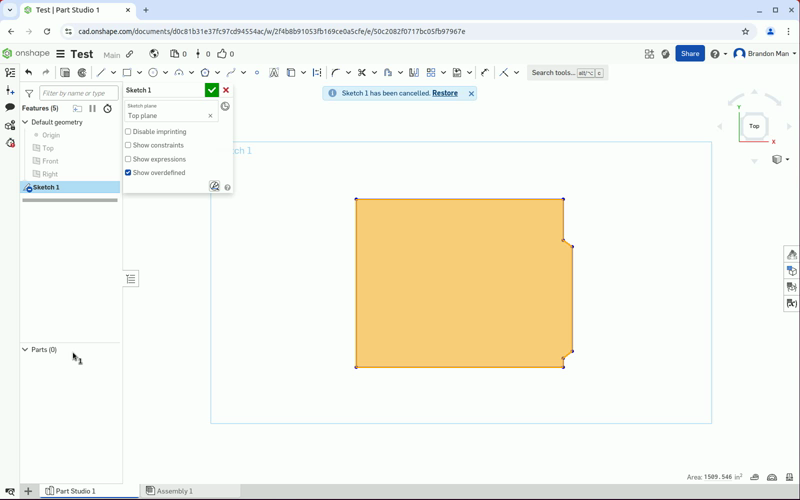
key(shift+e)
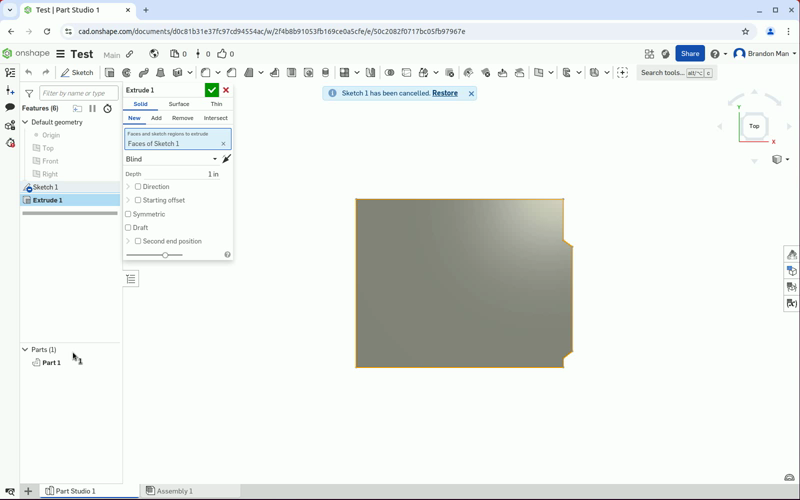
mouse_move(143, 106)
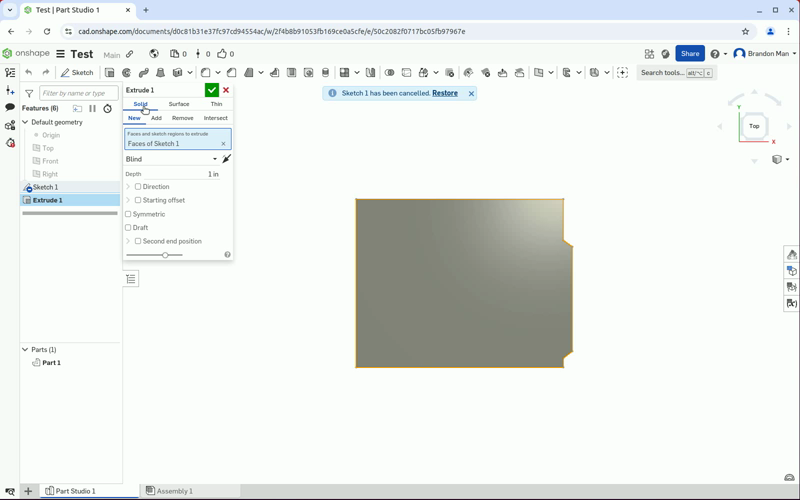
click(143, 106)
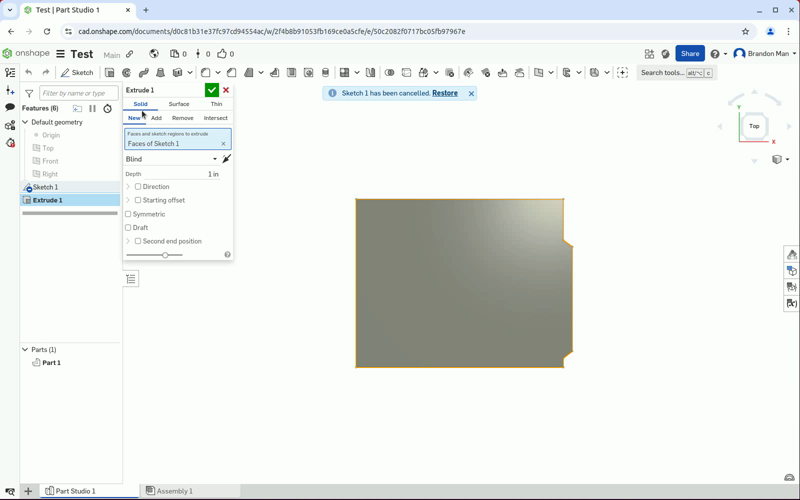
mouse_move(137, 120)
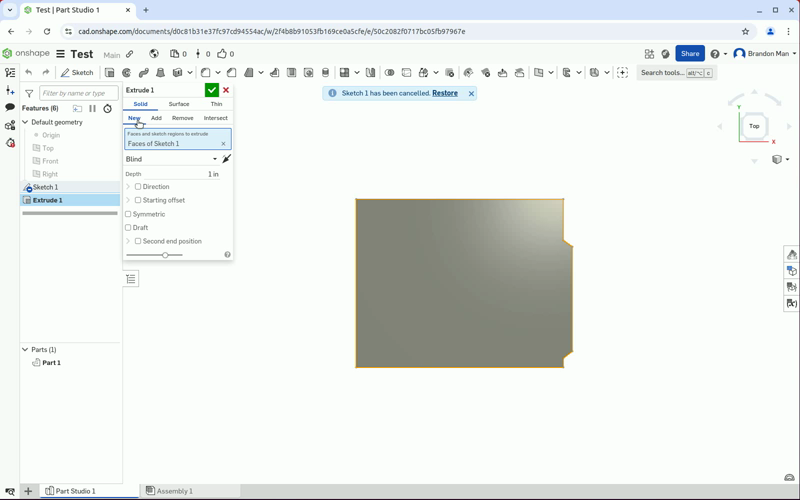
click(137, 120)
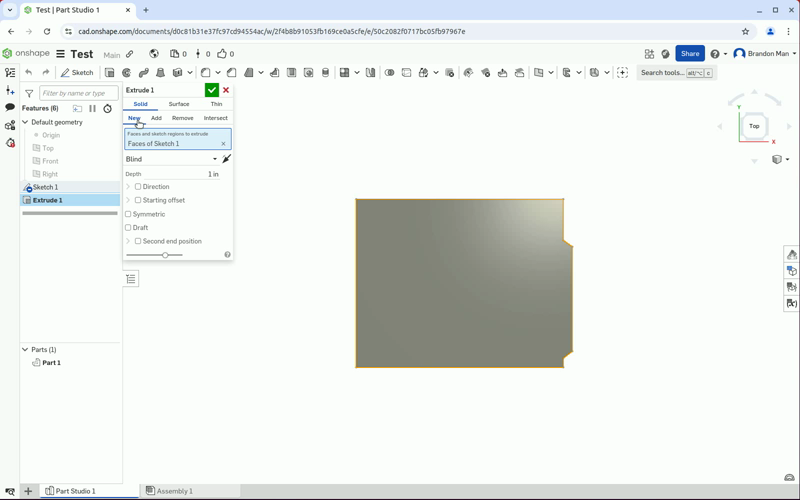
key(tab, 4)
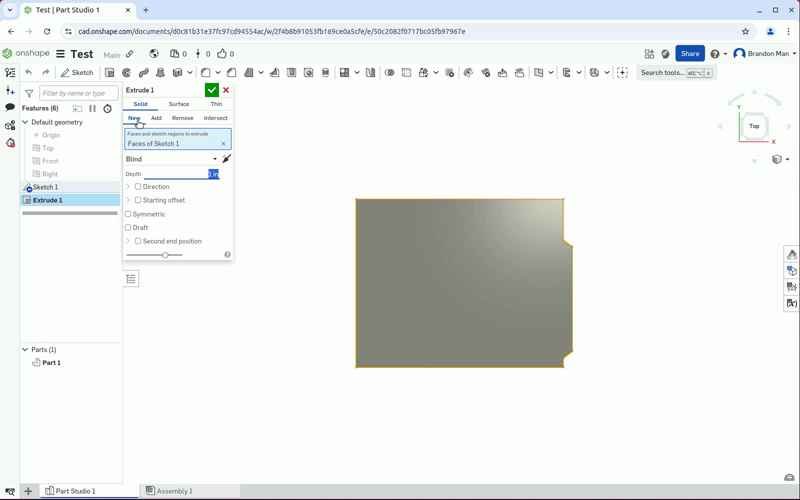
text(0.963)
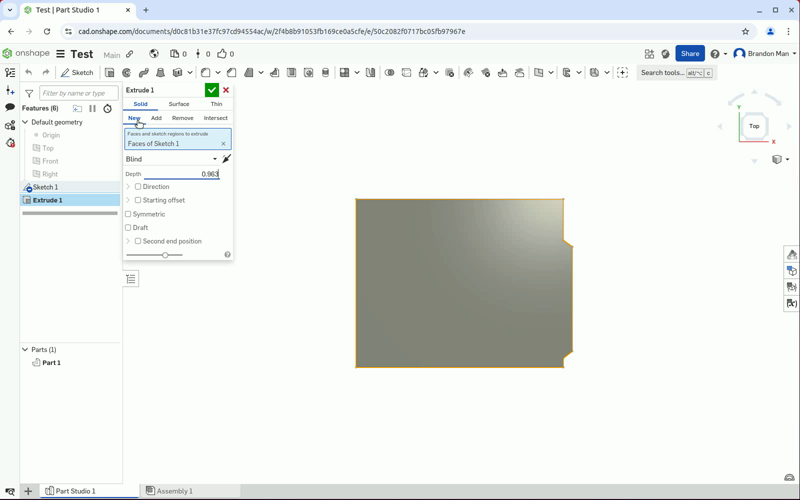
key(enter)
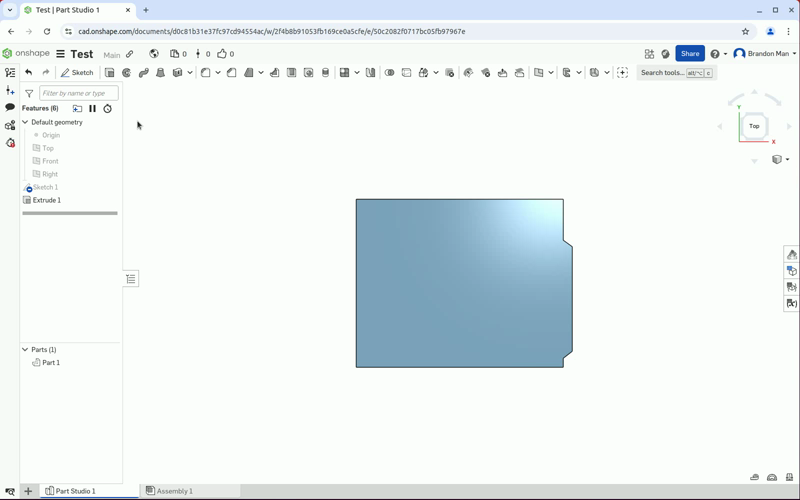
key(shift+h)
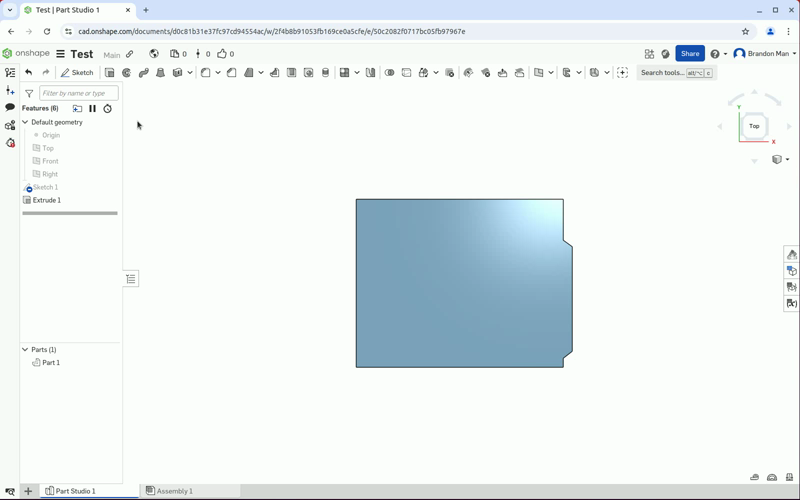
key(shift+h)
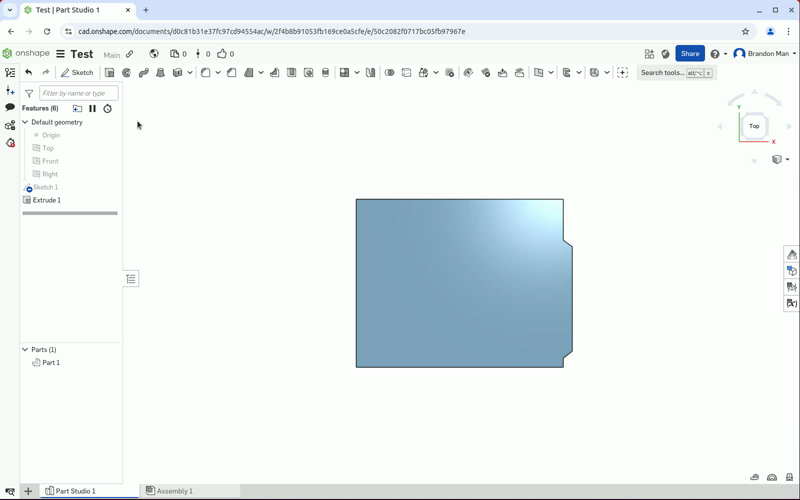
mouse_move(73, 189)
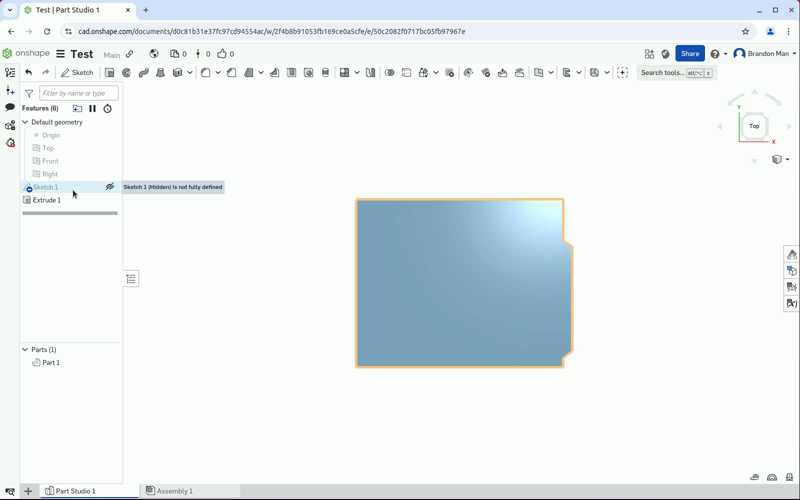
click(73, 189)
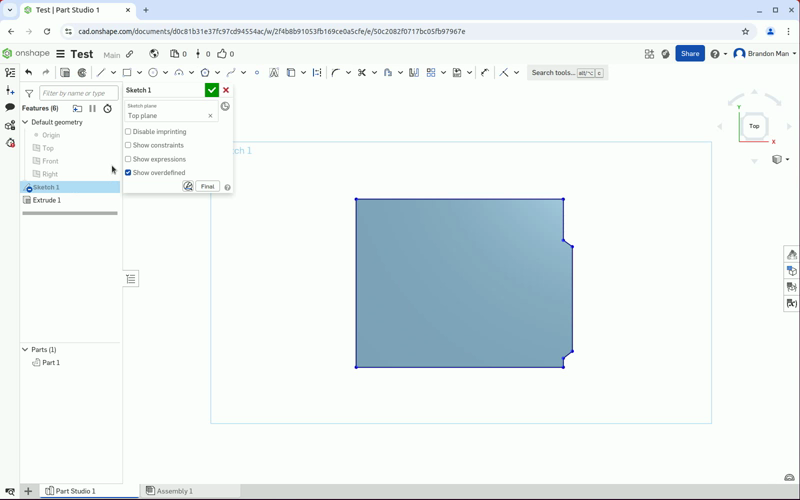
mouse_move(229, 92)
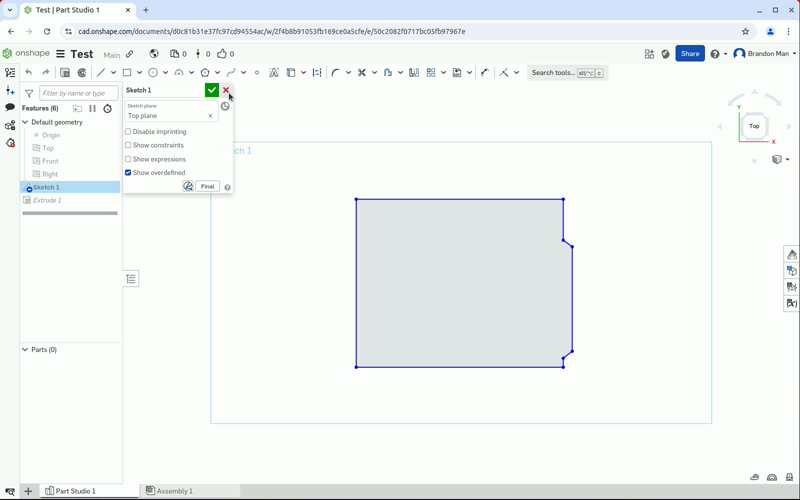
click(229, 92)
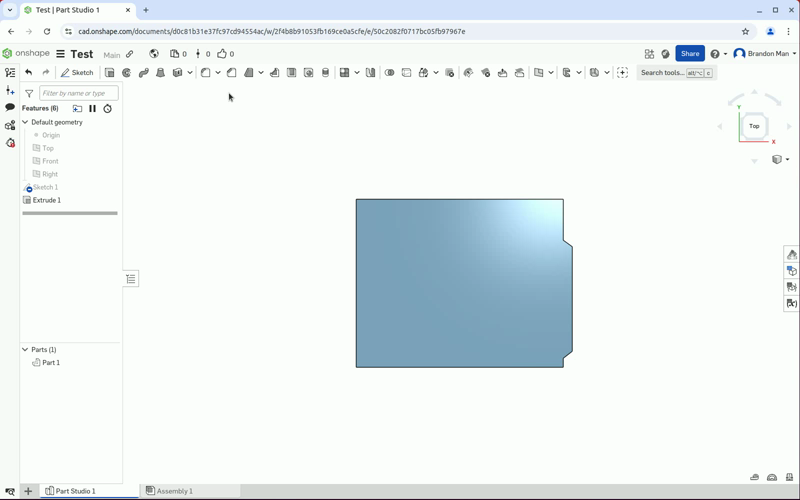
mouse_move(541, 75)
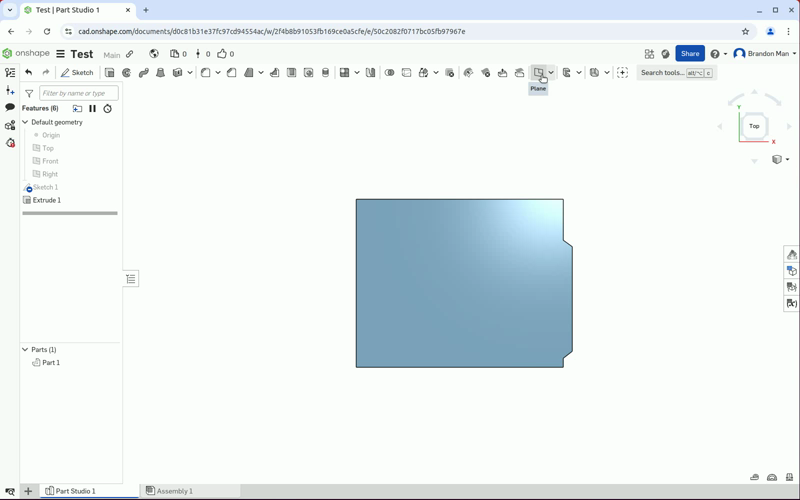
click(541, 75)
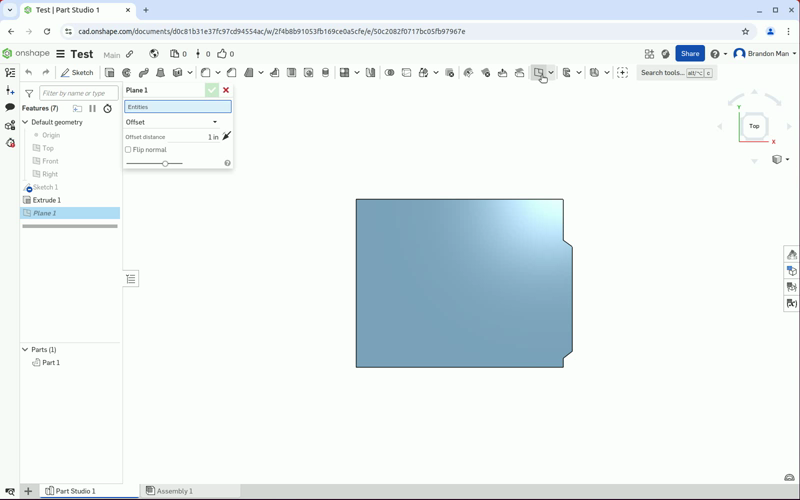
mouse_move(73, 150)
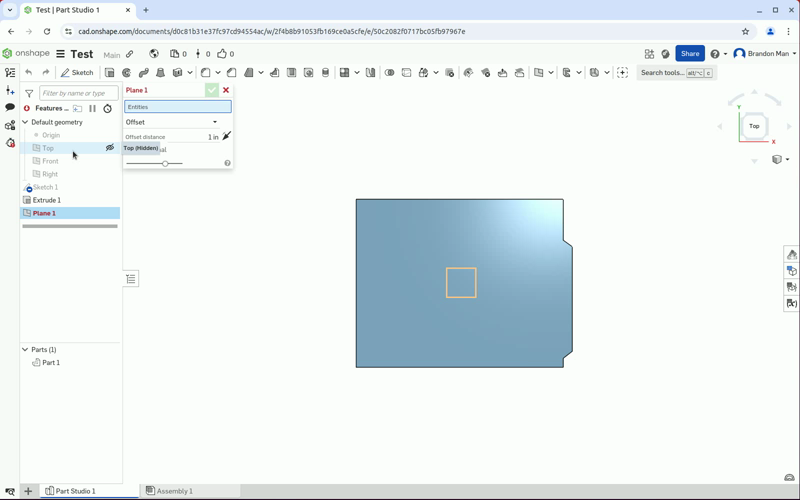
click(73, 150)
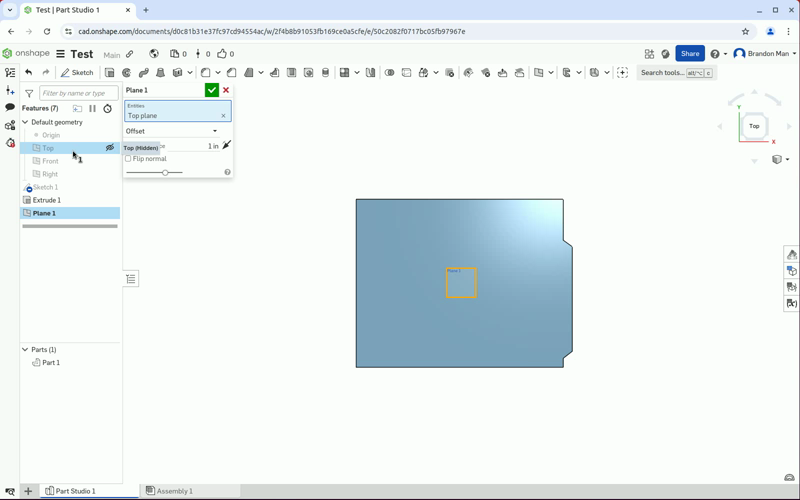
key(tab, 2)
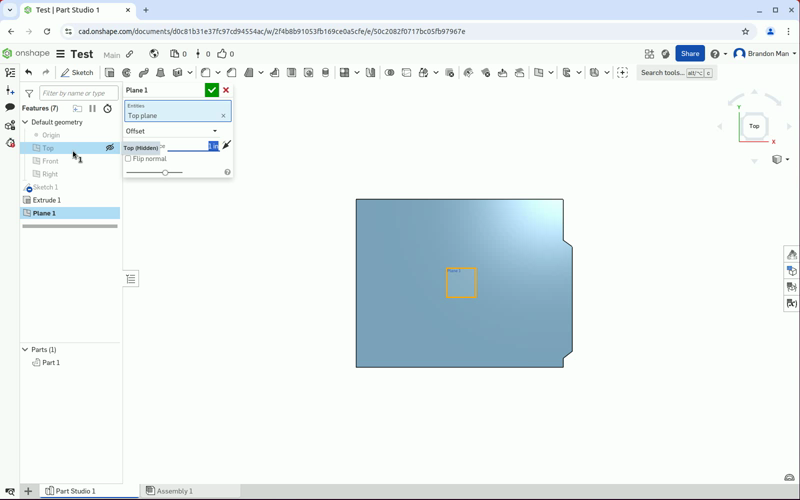
text(0.955)
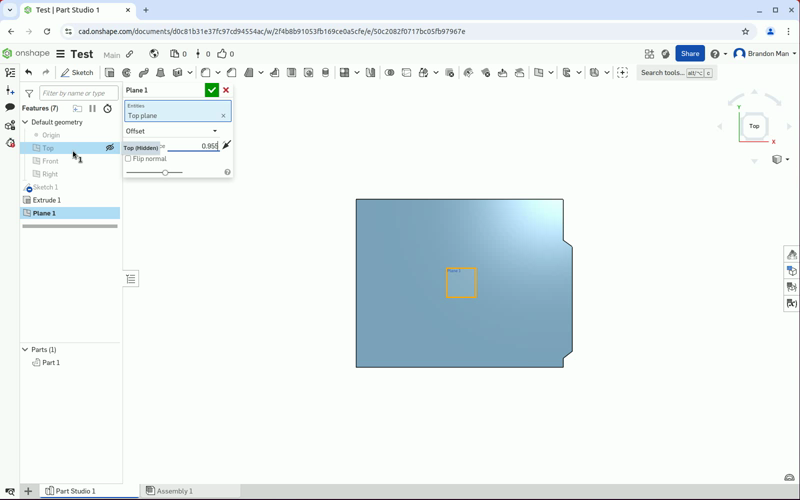
key(enter, 2)
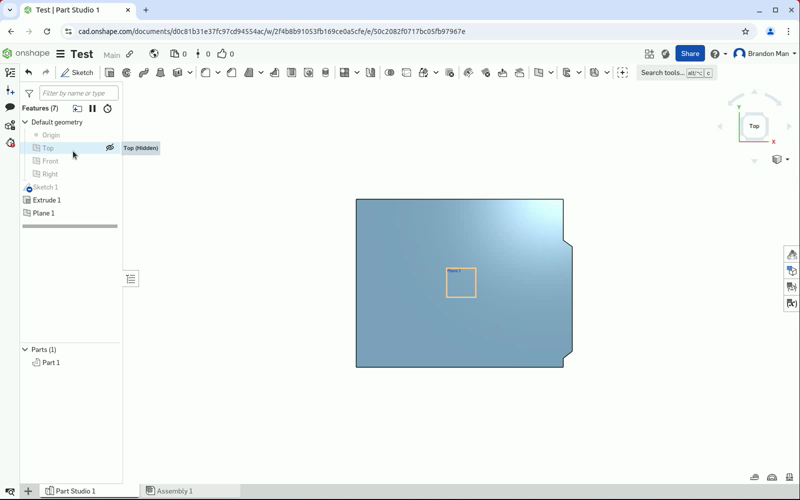
key(shift+s)
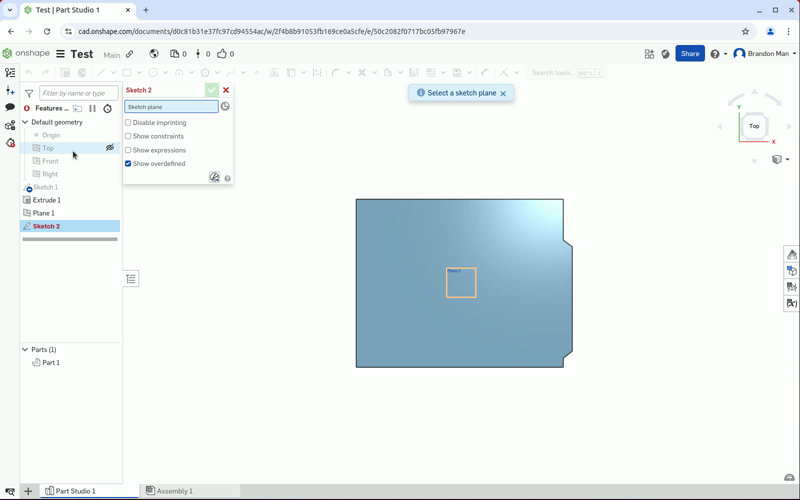
mouse_move(73, 215)
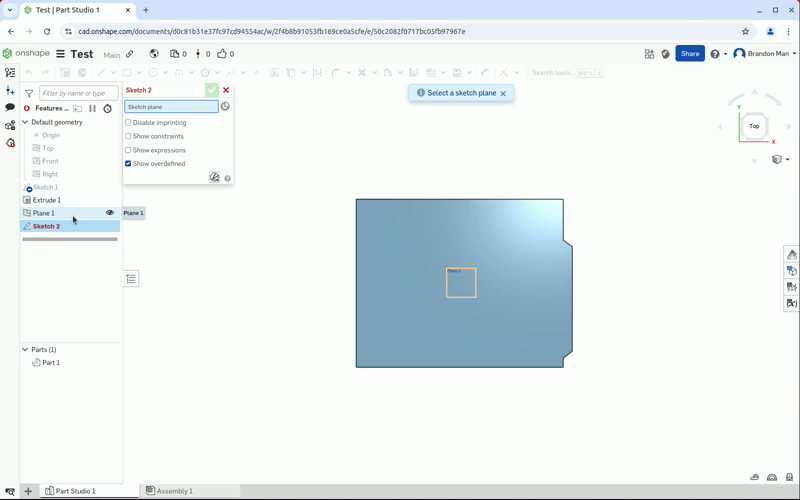
click(73, 215)
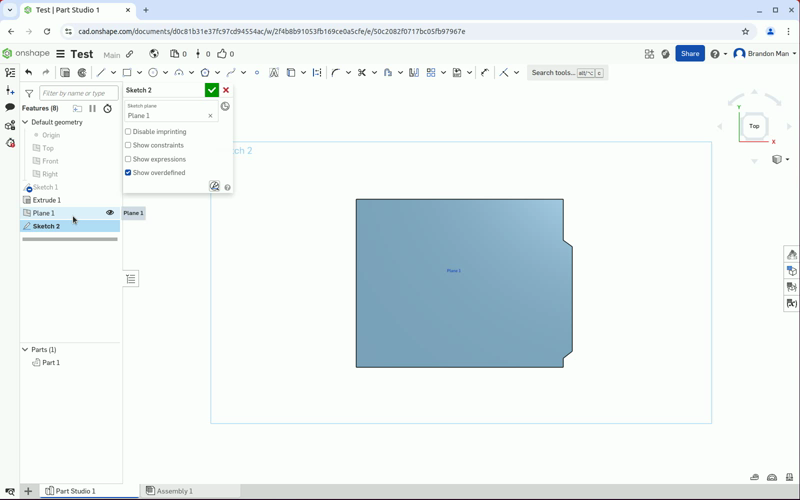
mouse_move(73, 352)
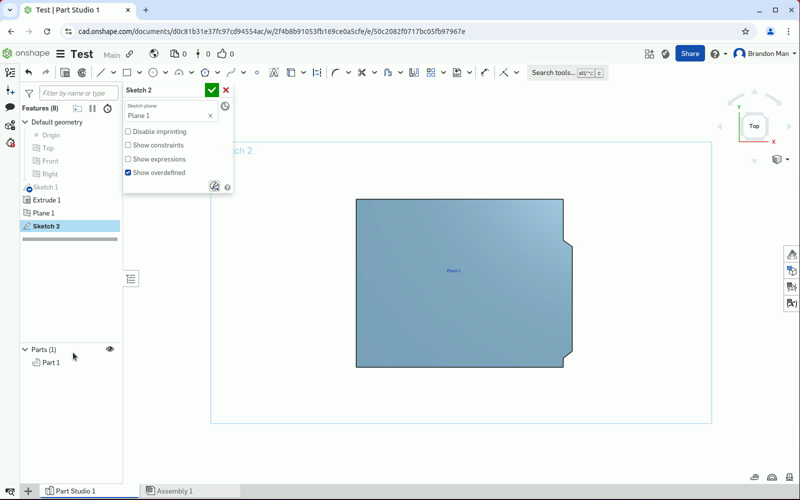
key(y)
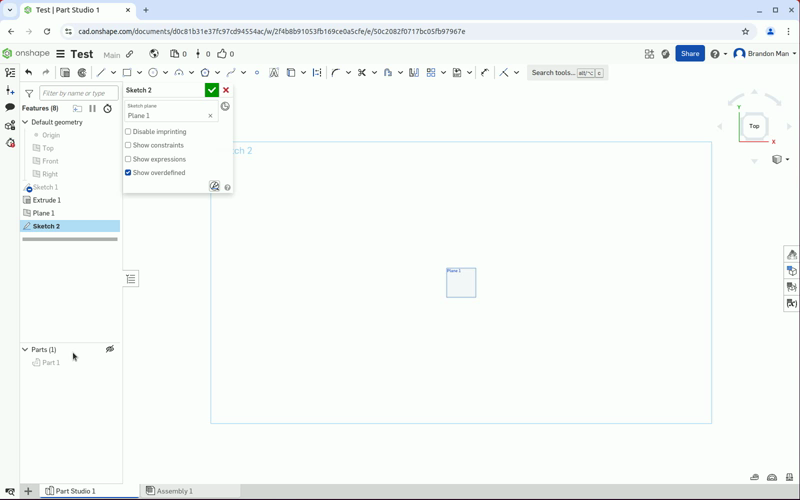
key(c)
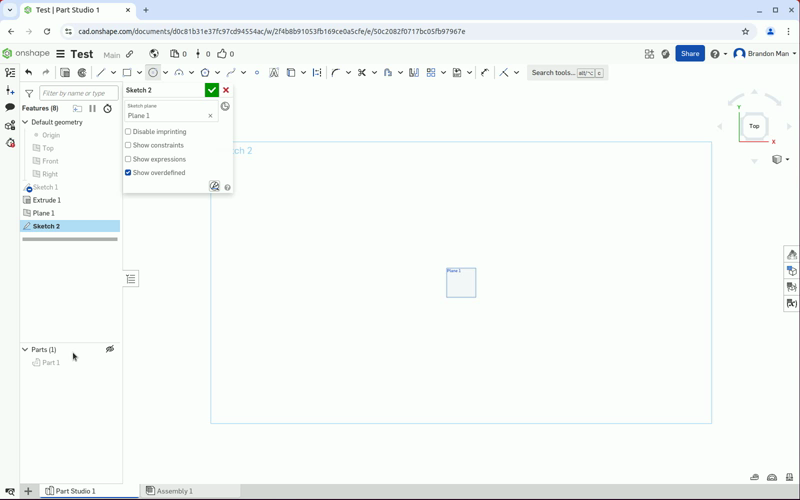
key_down(shift)
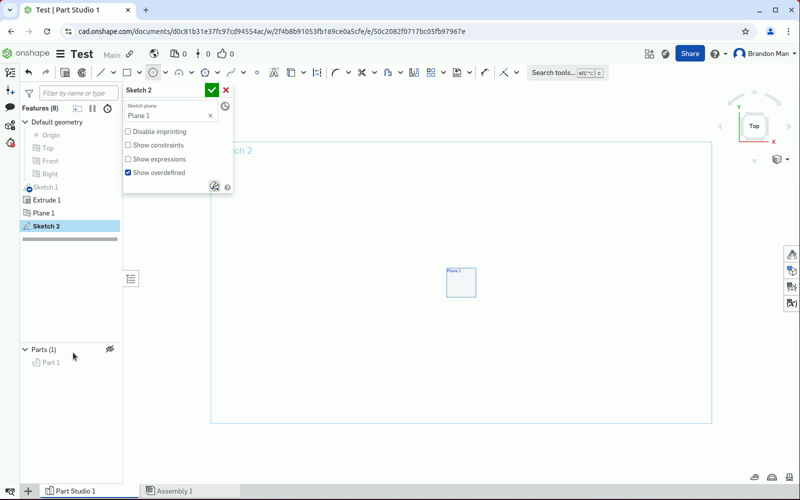
mouse_move(404, 206)
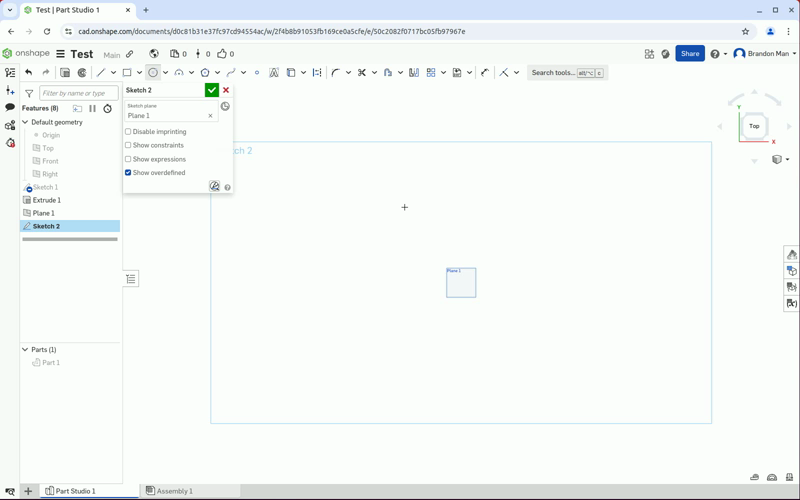
click(404, 206)
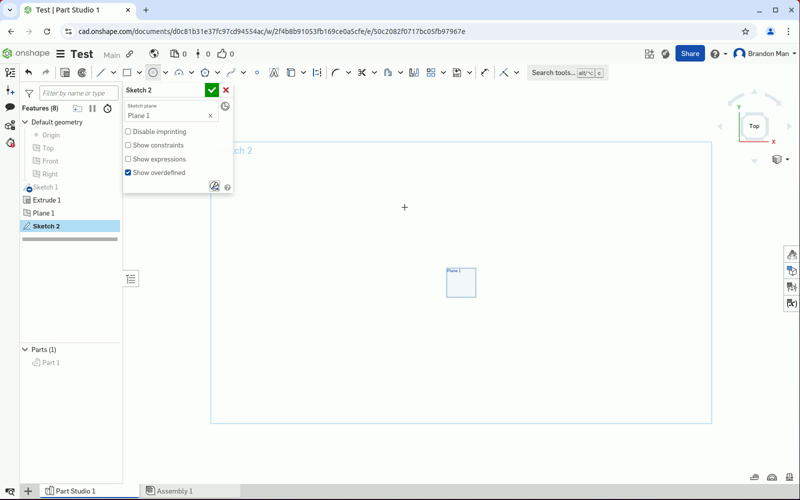
key_up(shift)
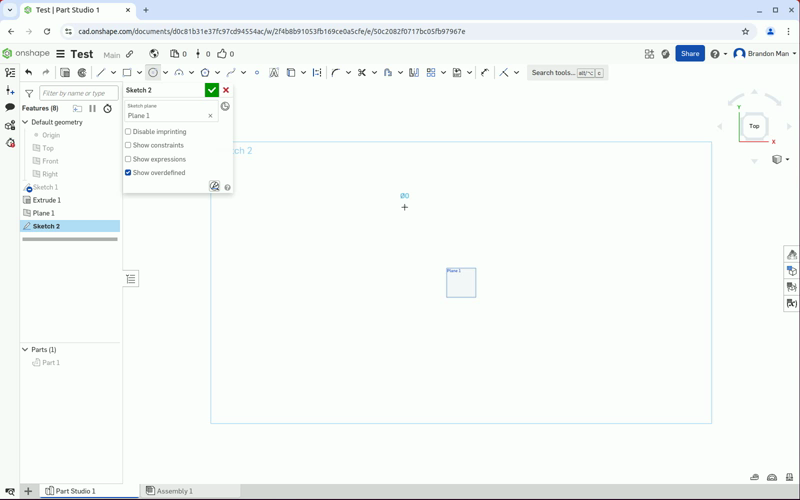
mouse_move(410, 206)
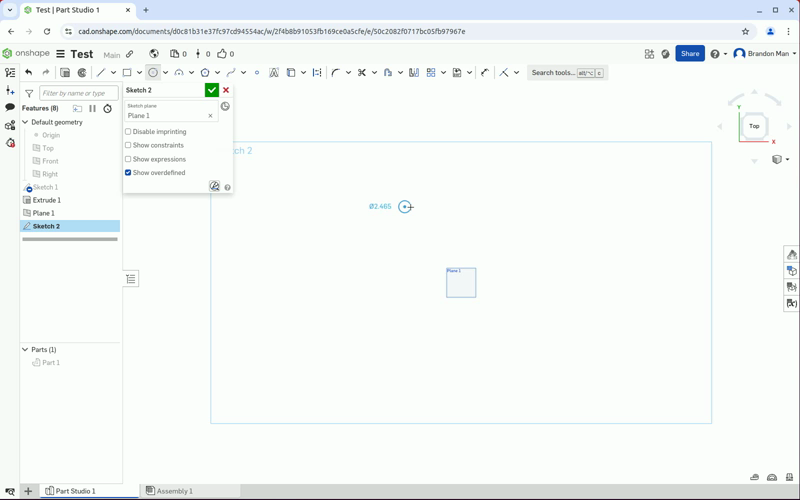
click(410, 206)
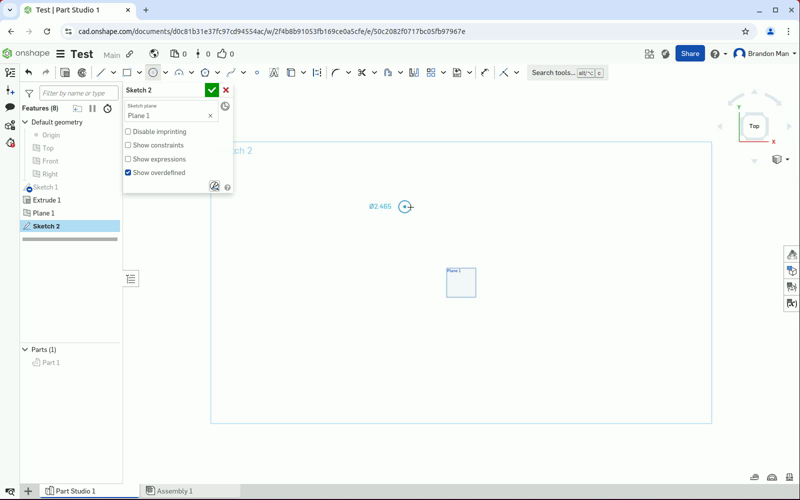
key(esc)
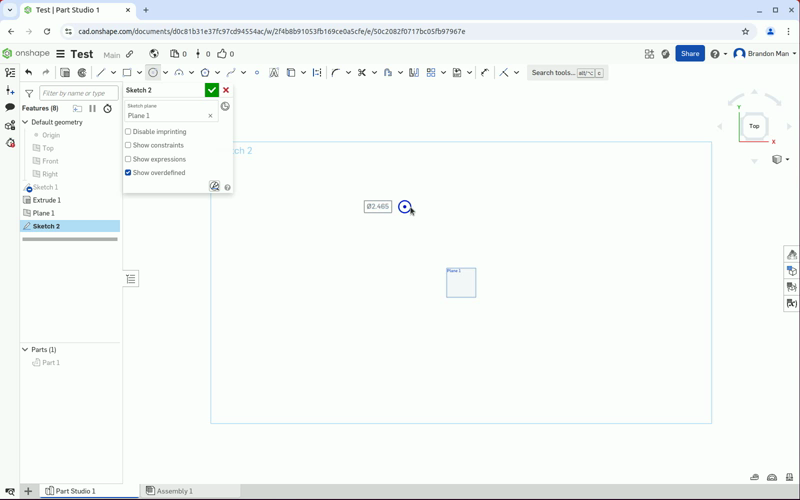
mouse_move(401, 201)
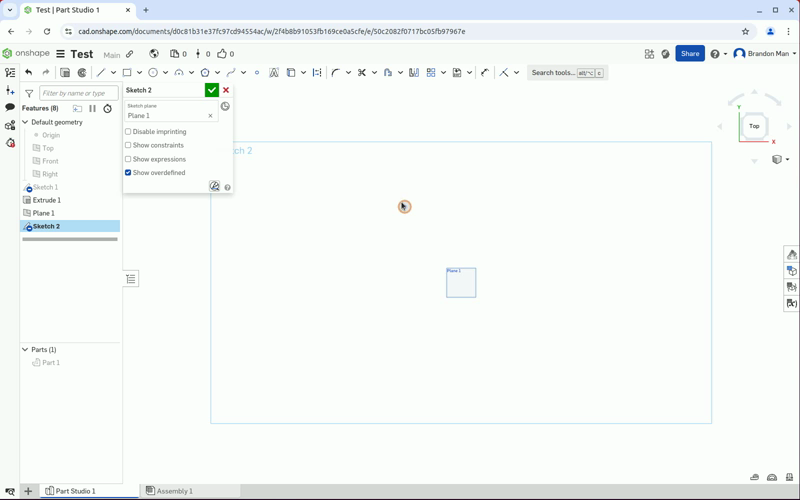
scroll(6)
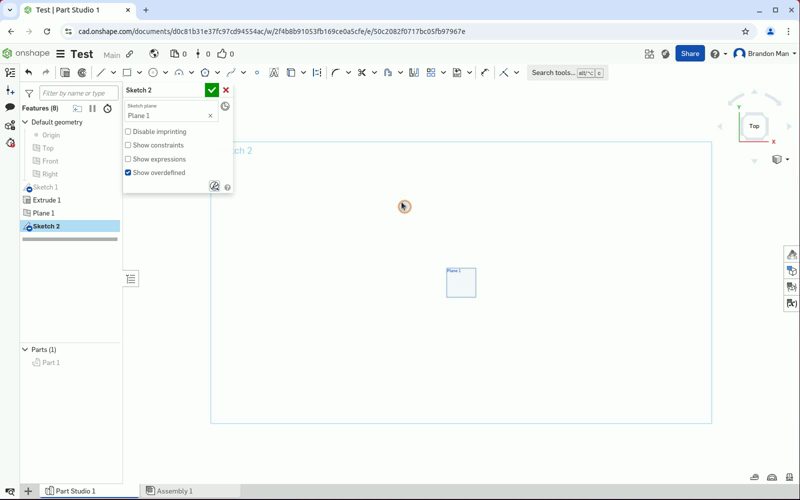
scroll(6)
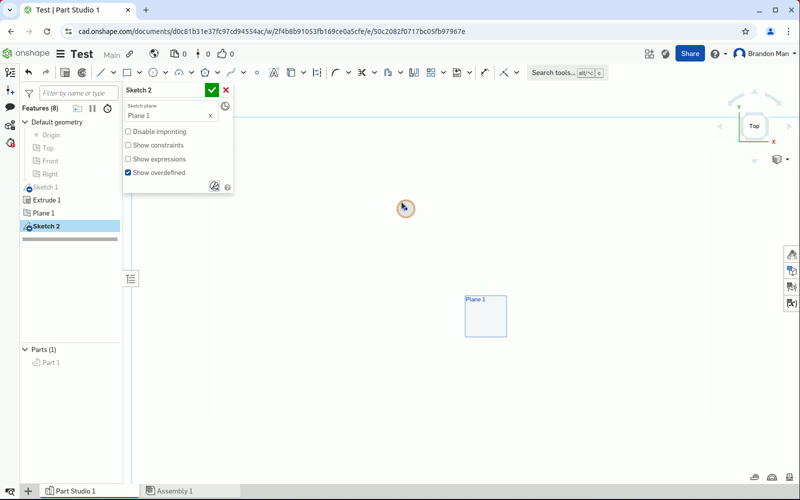
scroll(6)
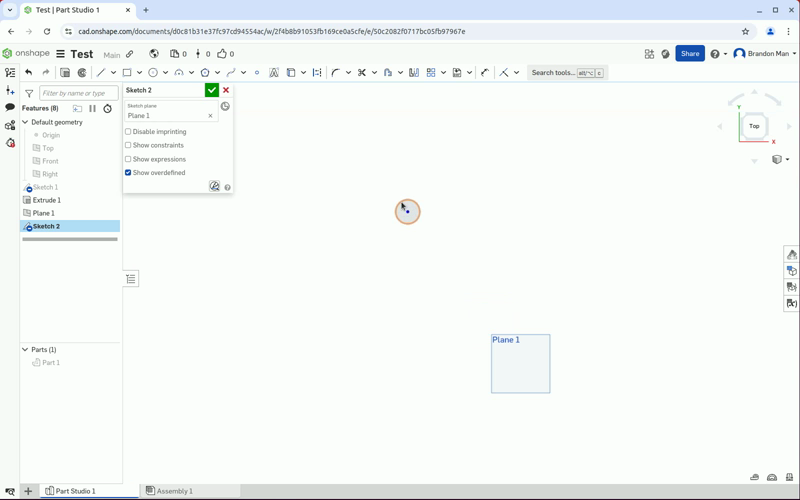
scroll(6)
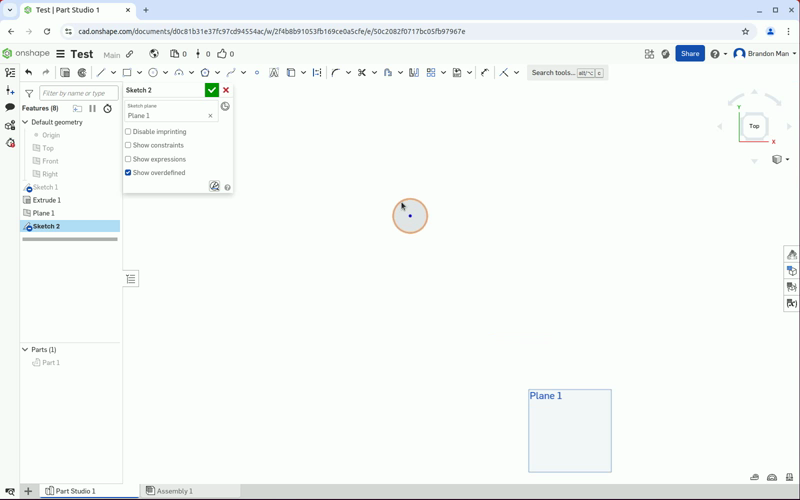
scroll(6)
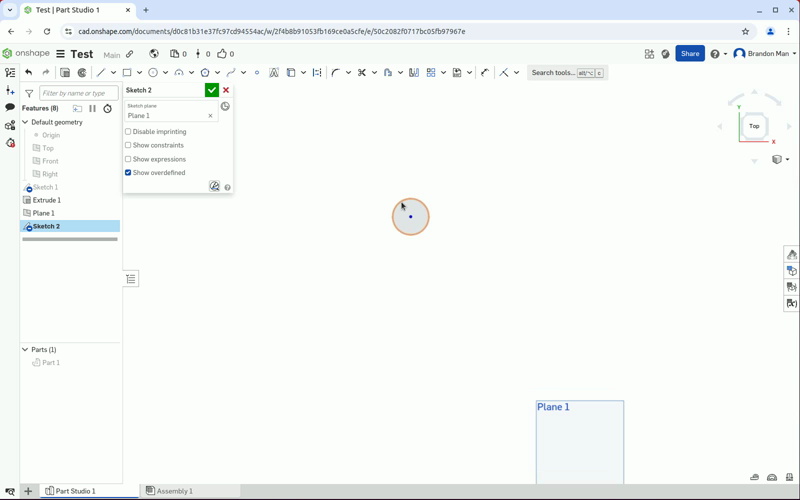
scroll(6)
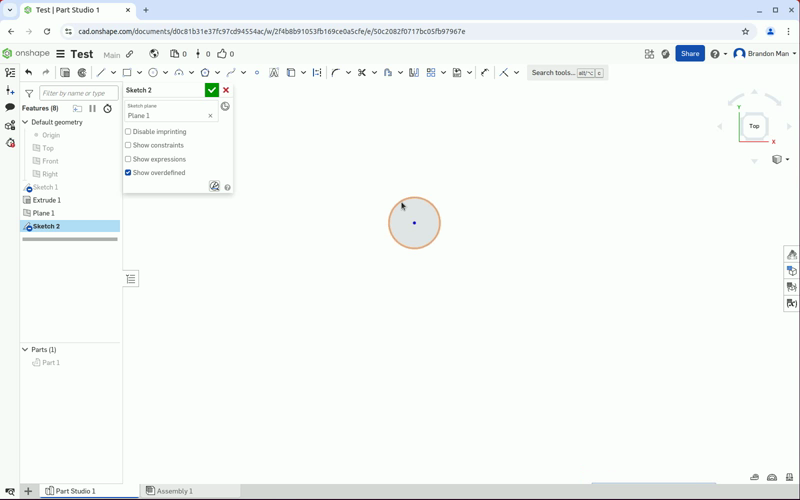
scroll(6)
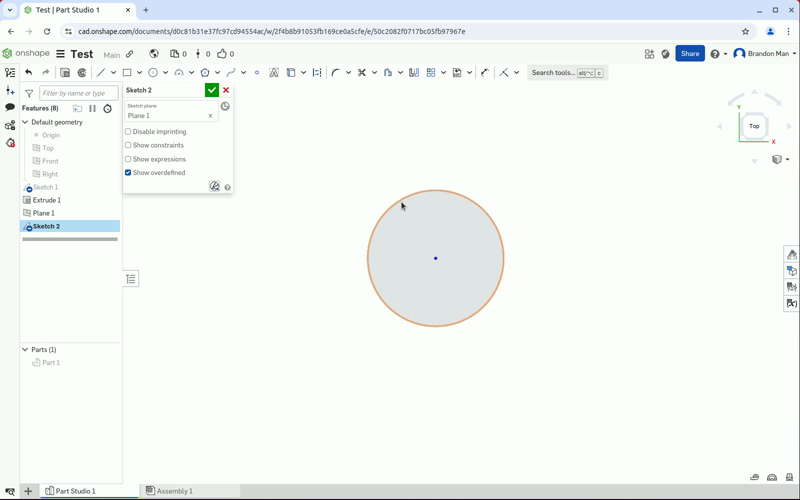
click(401, 201)
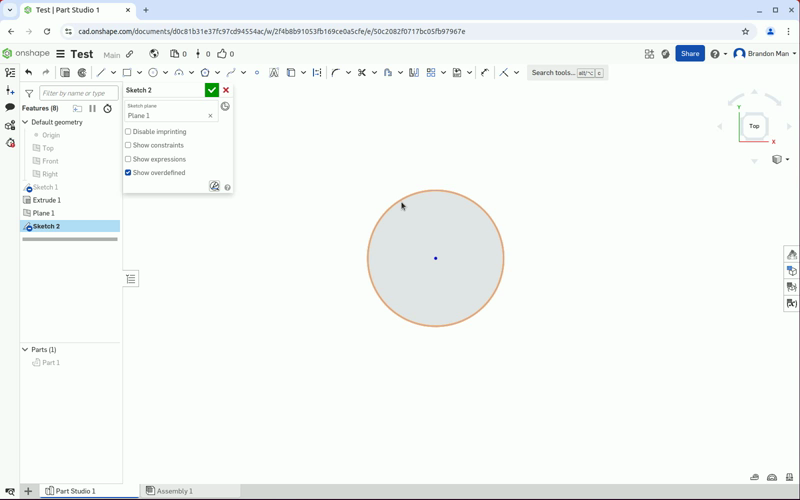
scroll(-6)
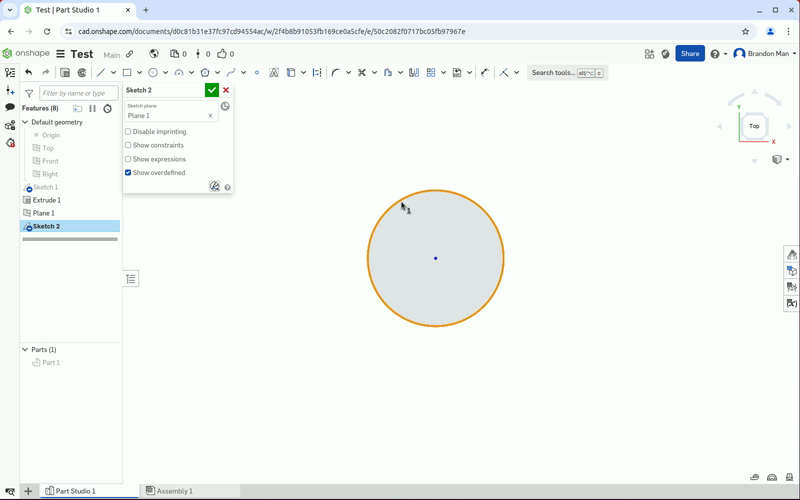
scroll(-6)
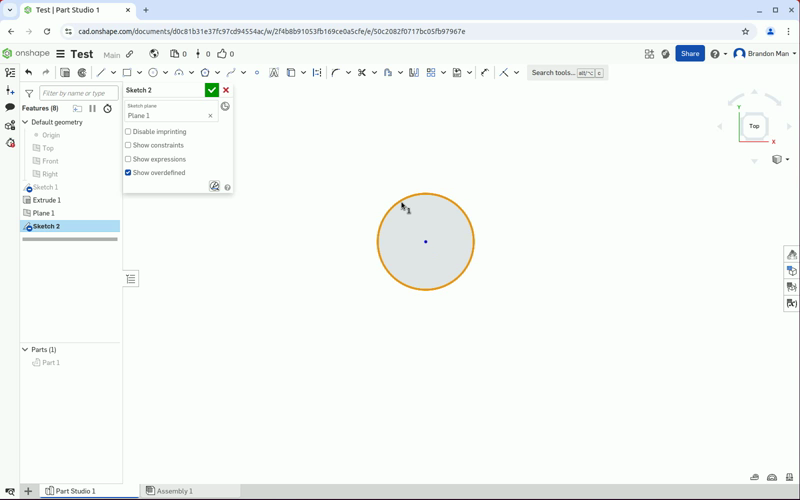
scroll(-6)
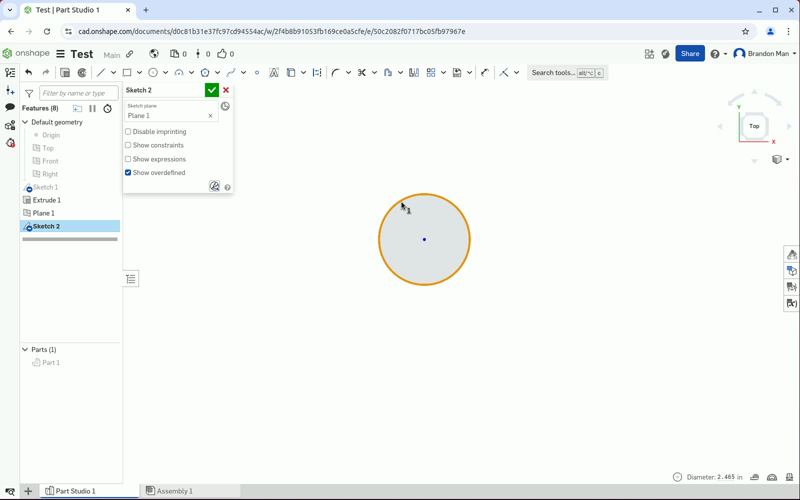
scroll(-6)
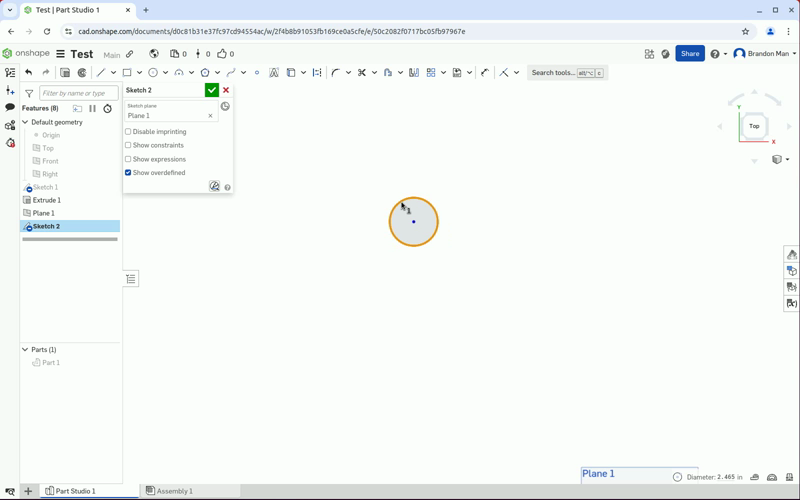
scroll(-6)
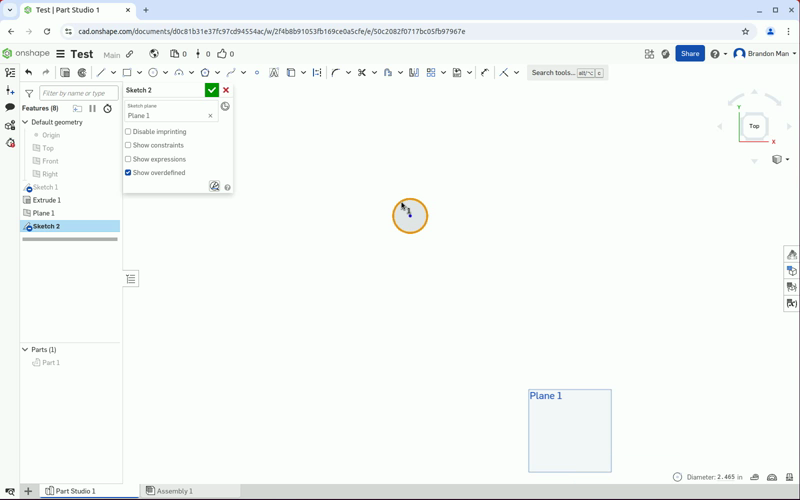
scroll(-6)
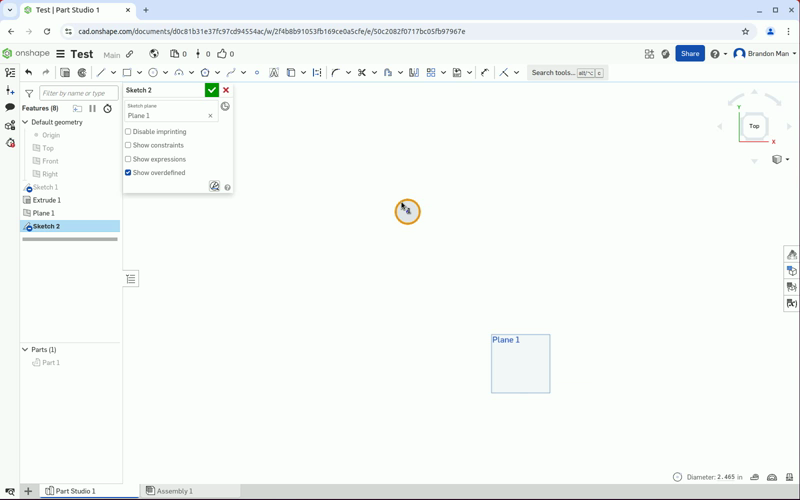
scroll(-6)
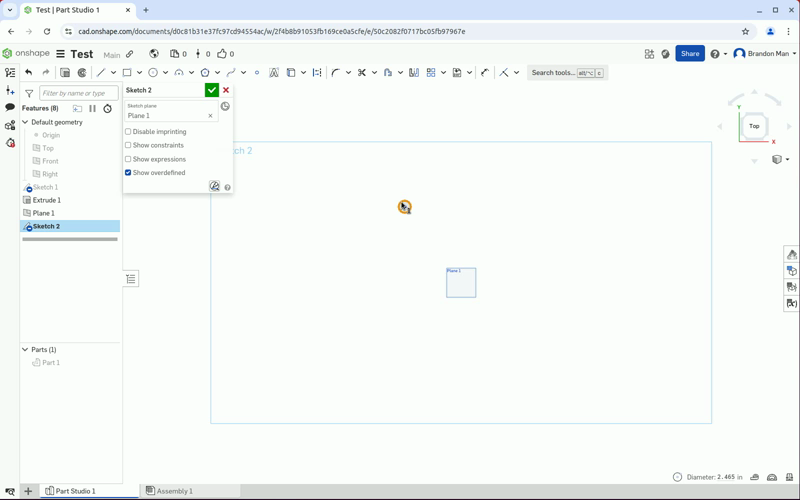
mouse_move(73, 352)
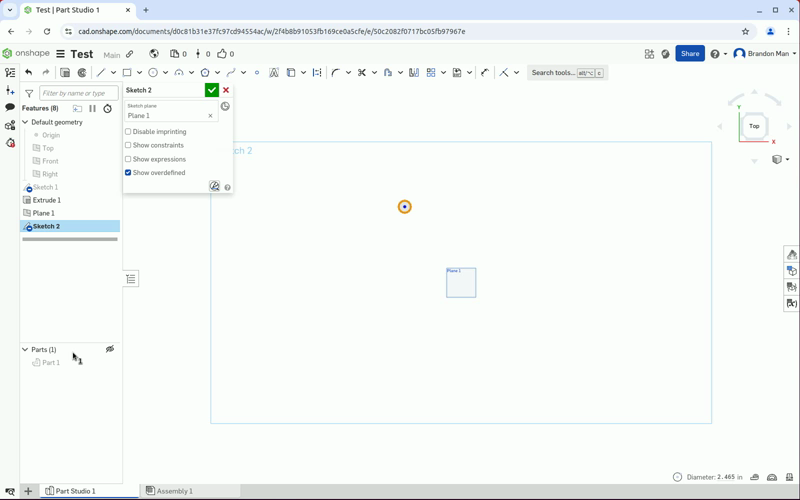
key(shift+y)
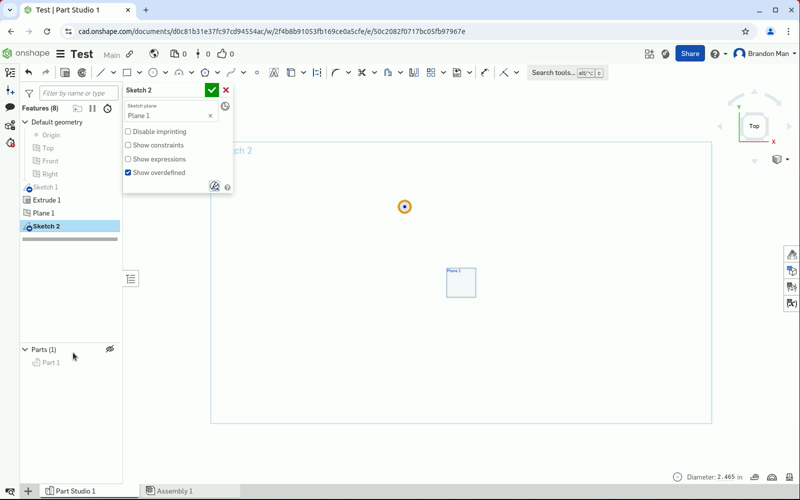
key(shift+e)
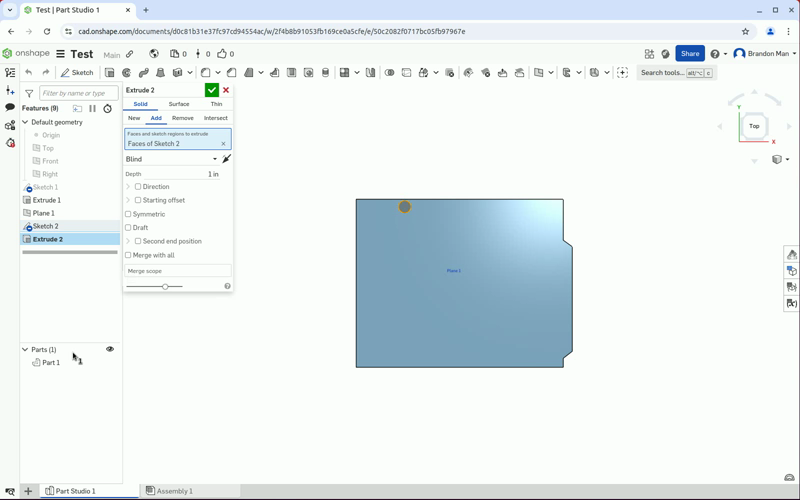
mouse_move(143, 106)
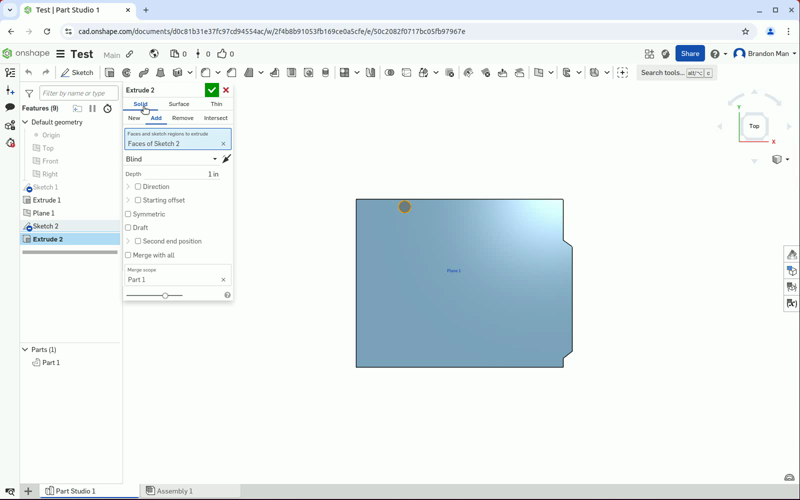
click(143, 106)
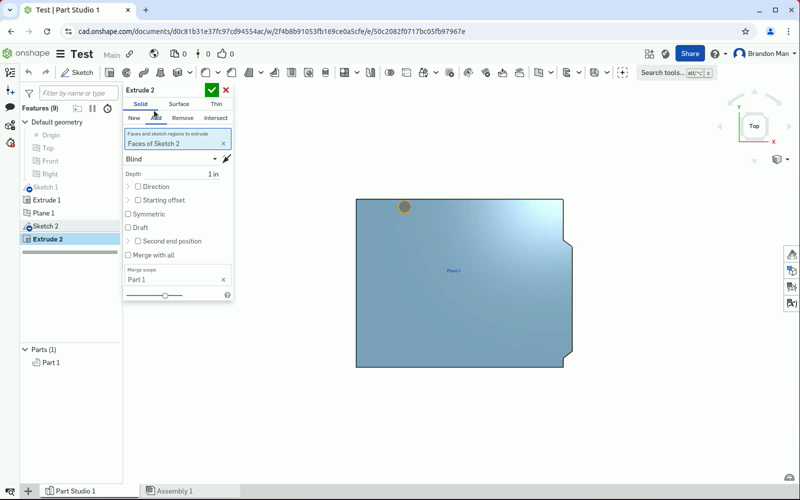
mouse_move(186, 120)
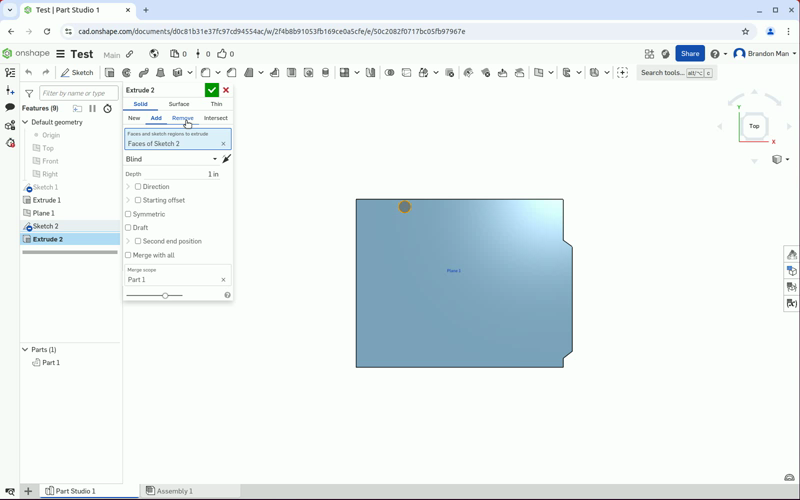
click(186, 120)
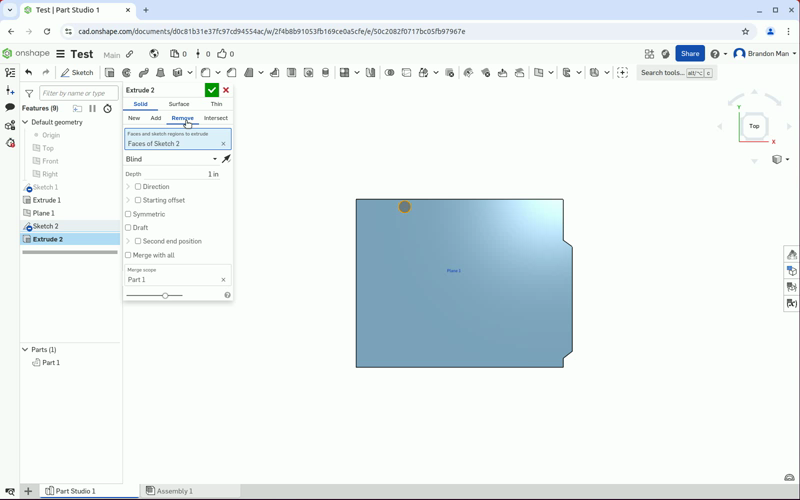
key(tab, 4)
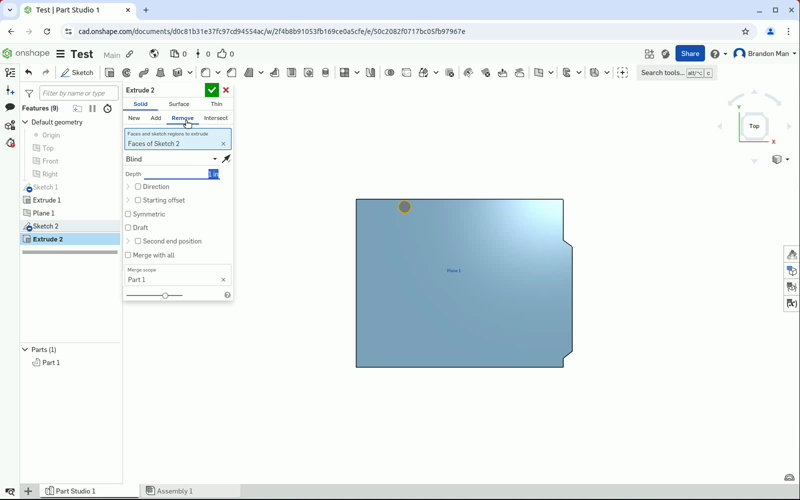
text(16.128)
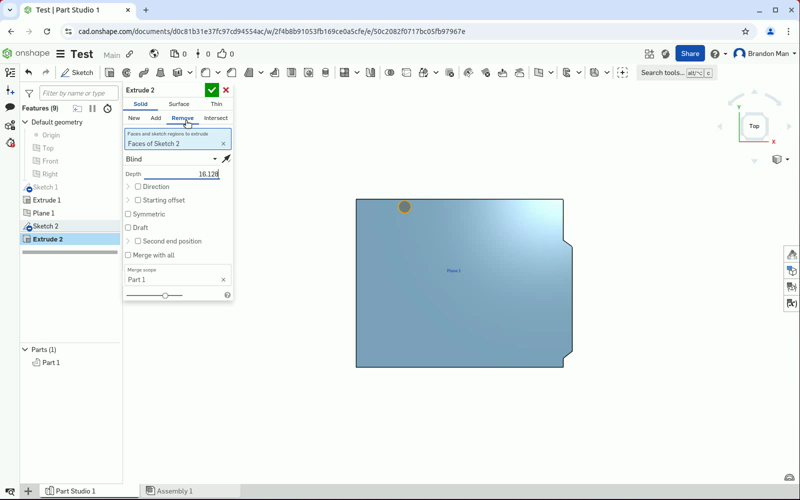
key(tab, 6)
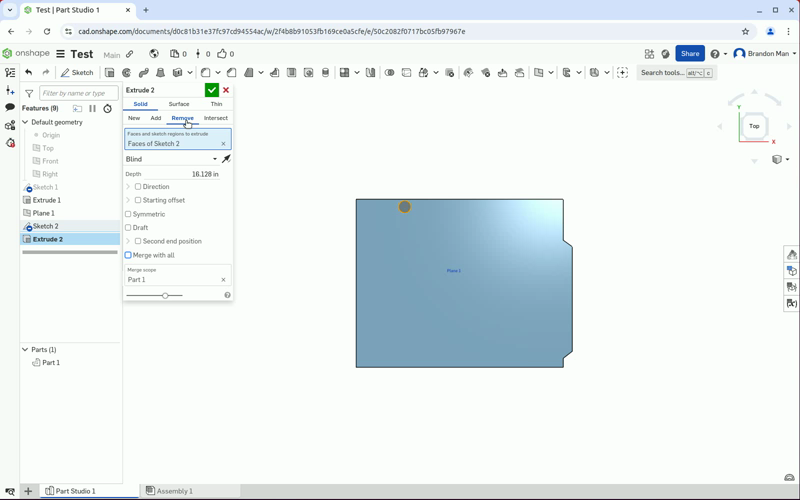
key(space)
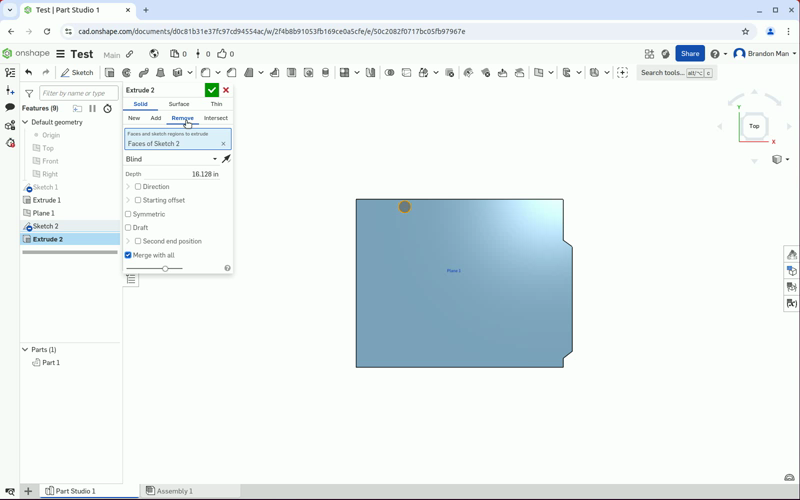
key(enter)
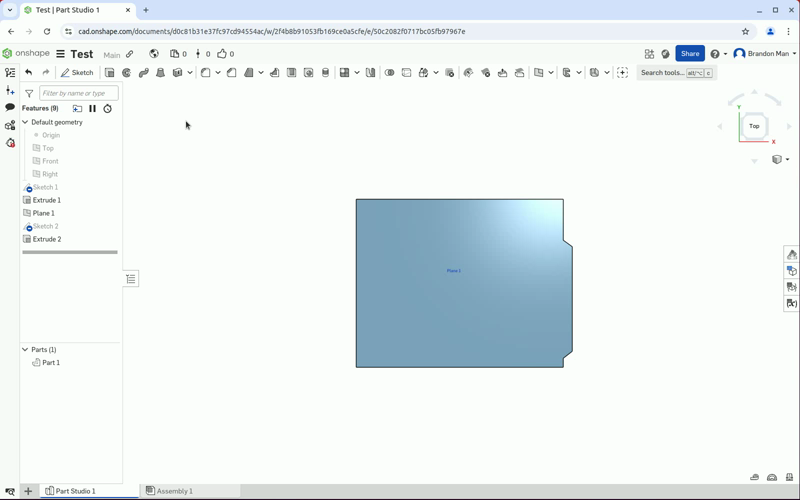
key(shift+h)
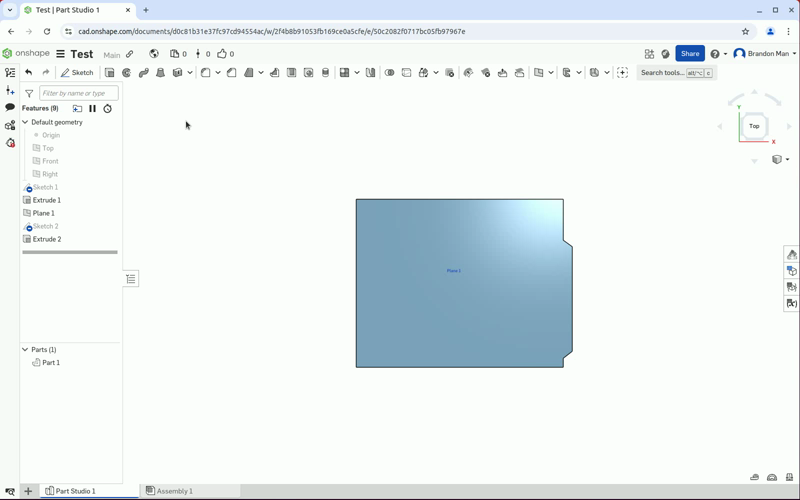
key(shift+h)
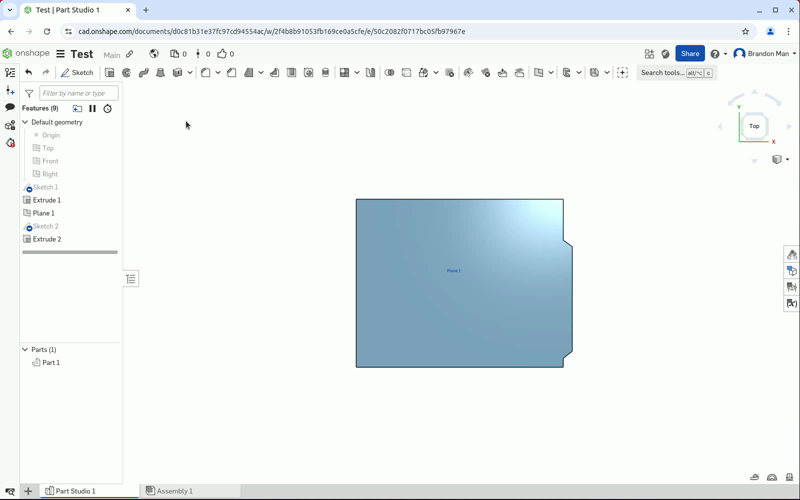
mouse_move(73, 189)
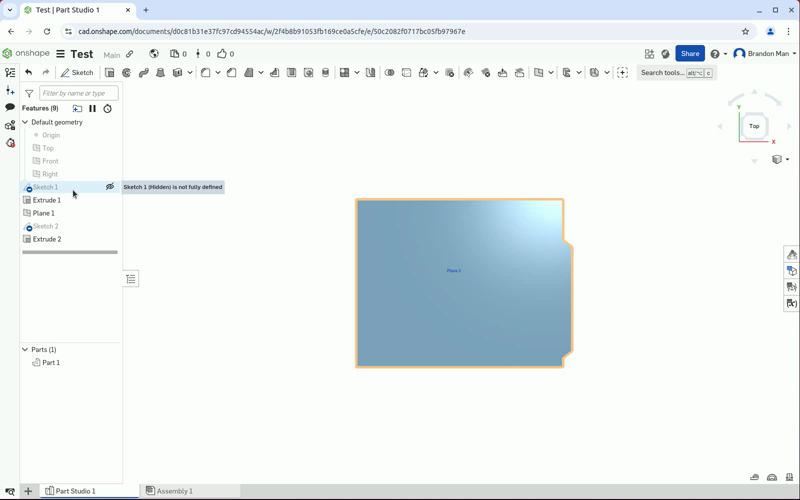
click(73, 189)
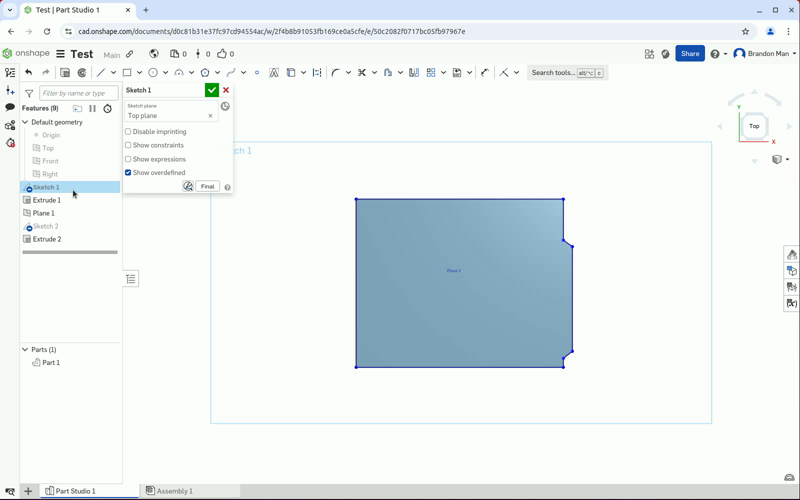
mouse_move(229, 92)
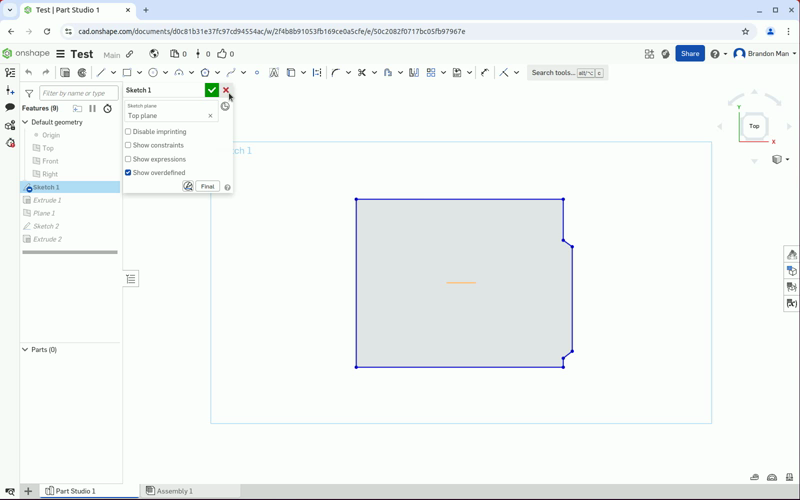
click(229, 92)
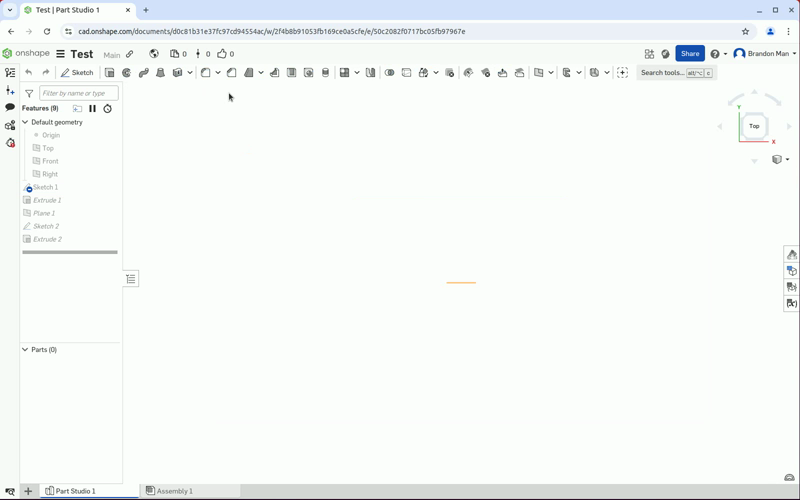
key(shift+s)
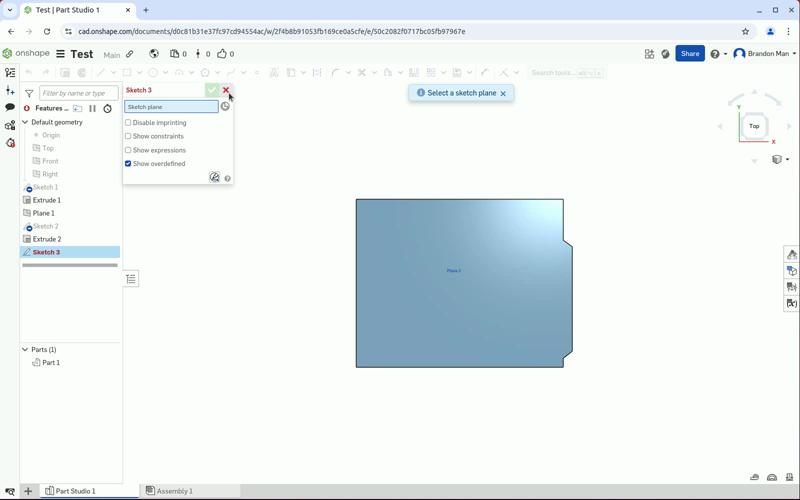
mouse_move(73, 215)
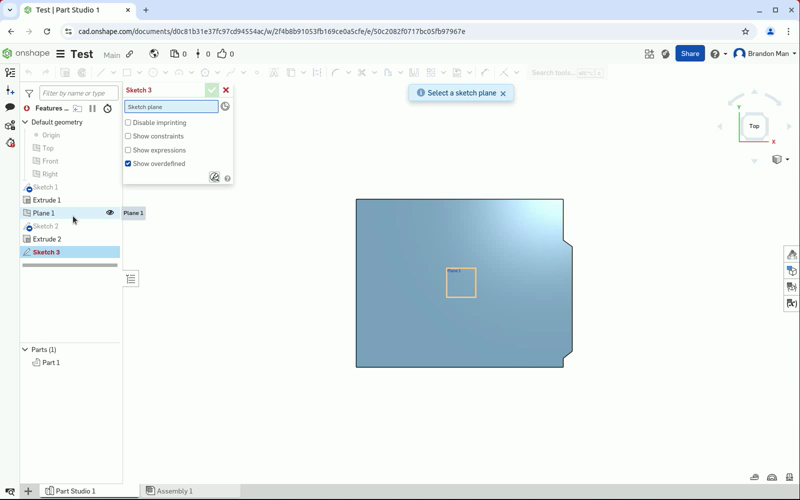
click(73, 215)
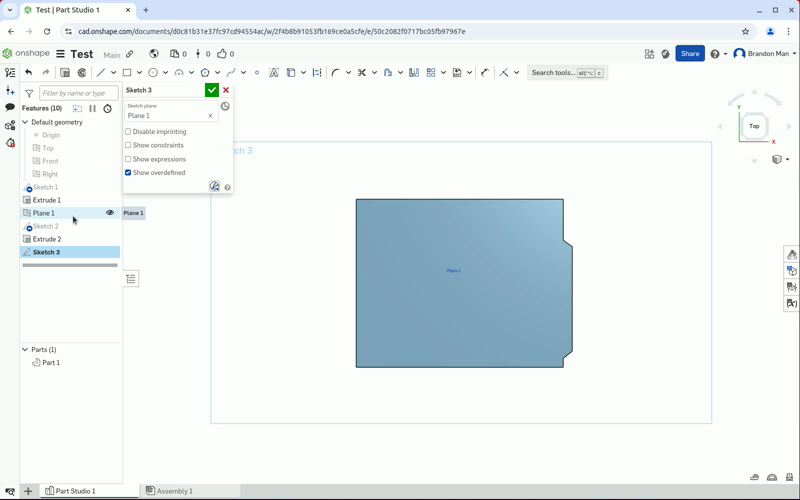
mouse_move(73, 352)
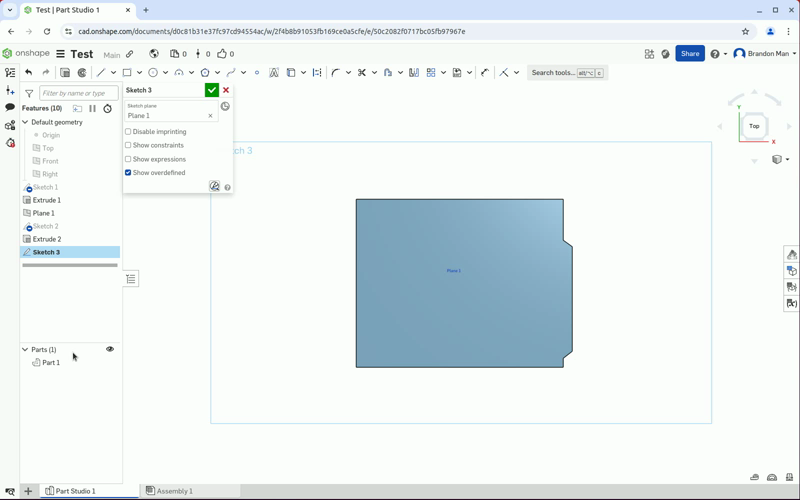
key(y)
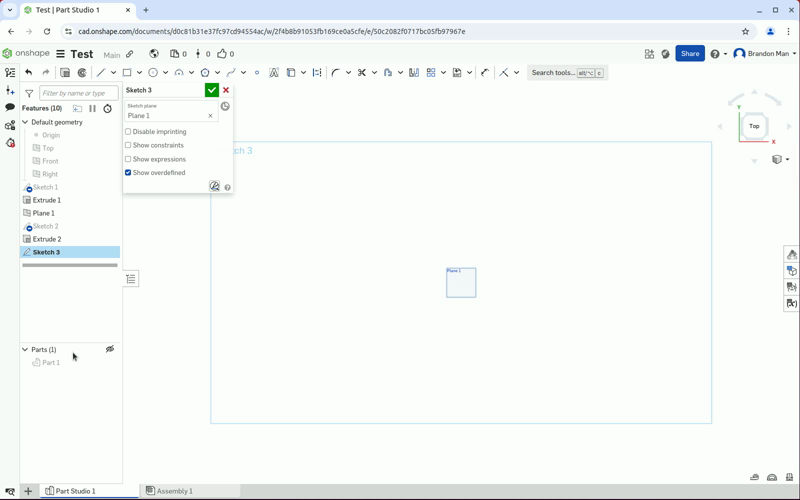
key(c)
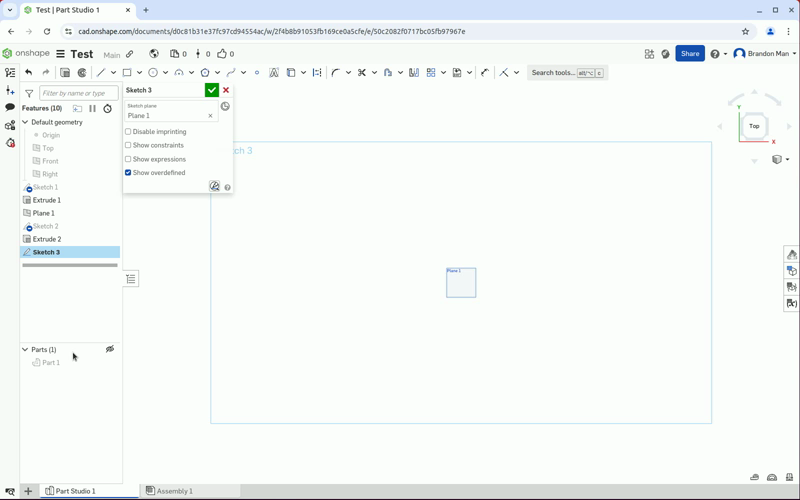
key_down(shift)
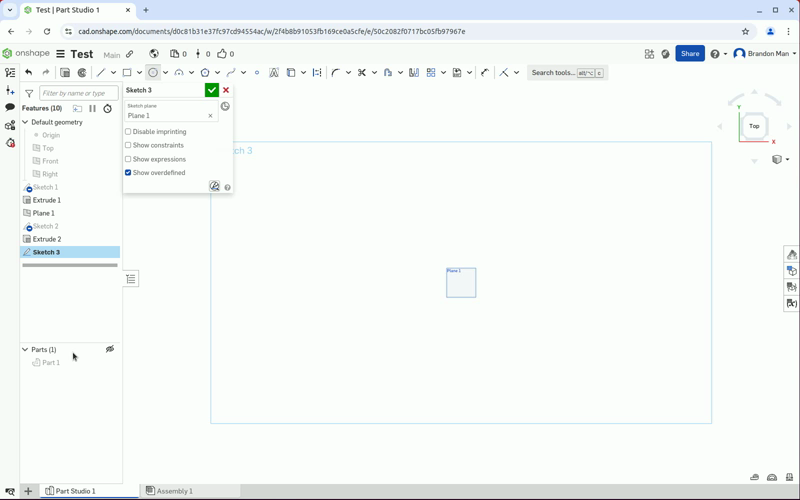
mouse_move(401, 359)
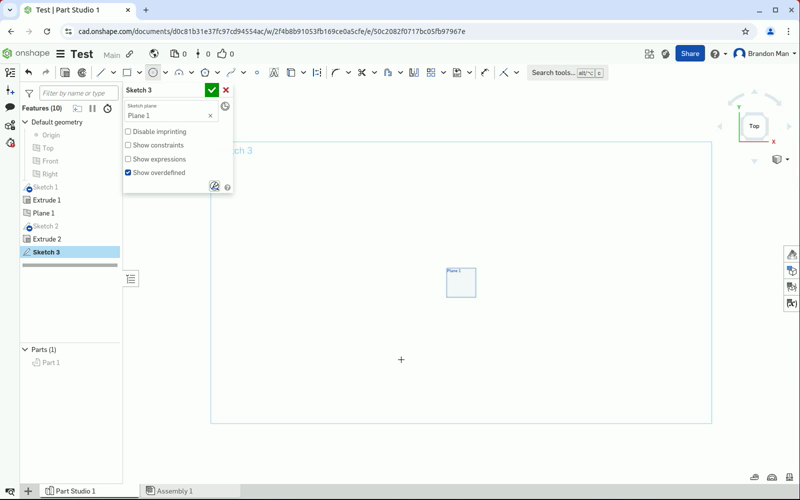
click(401, 359)
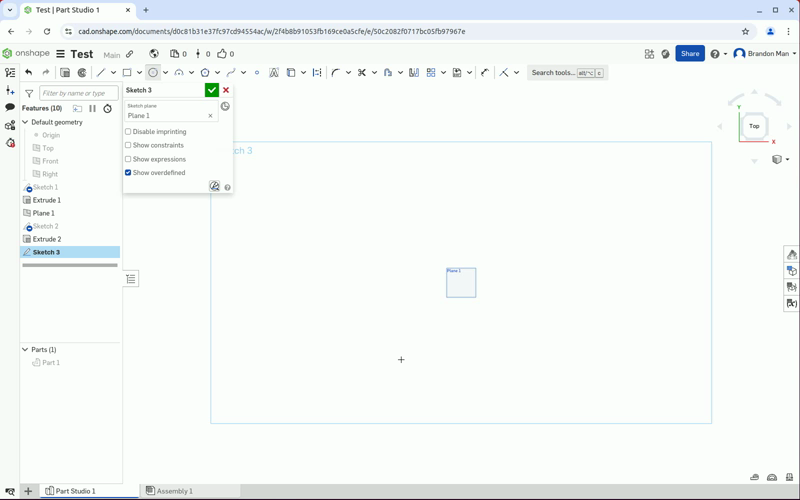
key_up(shift)
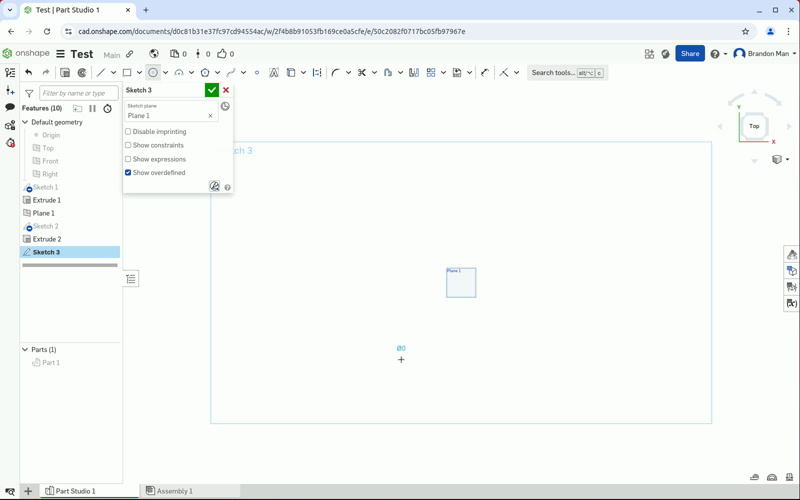
mouse_move(407, 359)
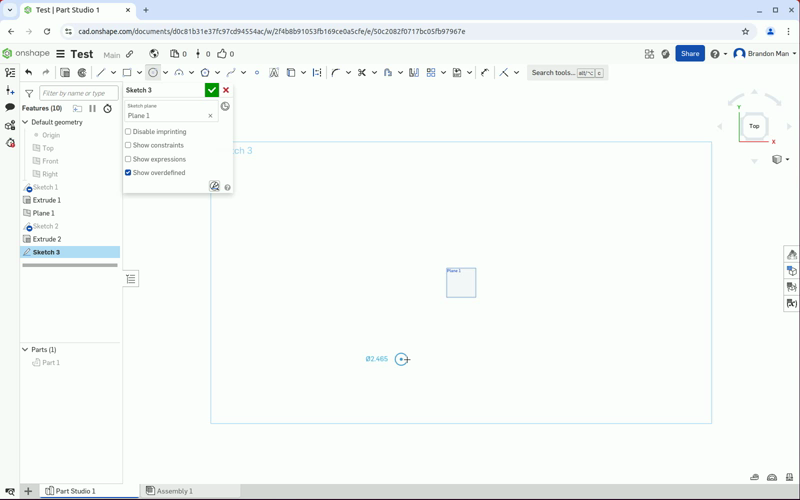
click(407, 359)
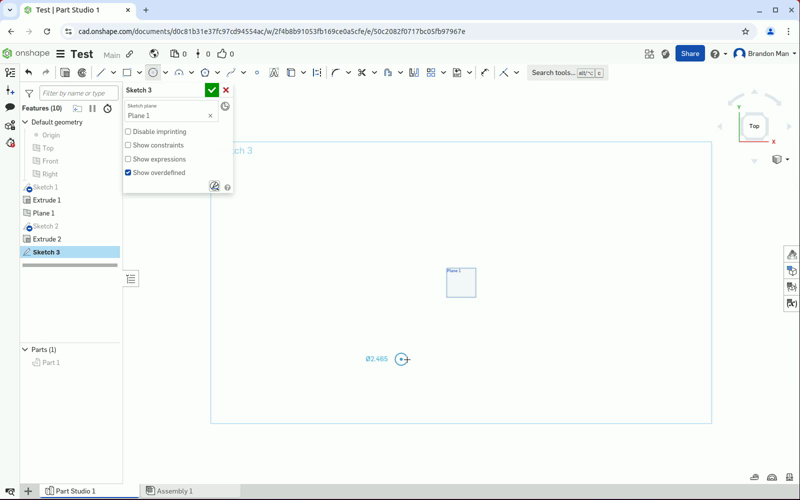
key(esc)
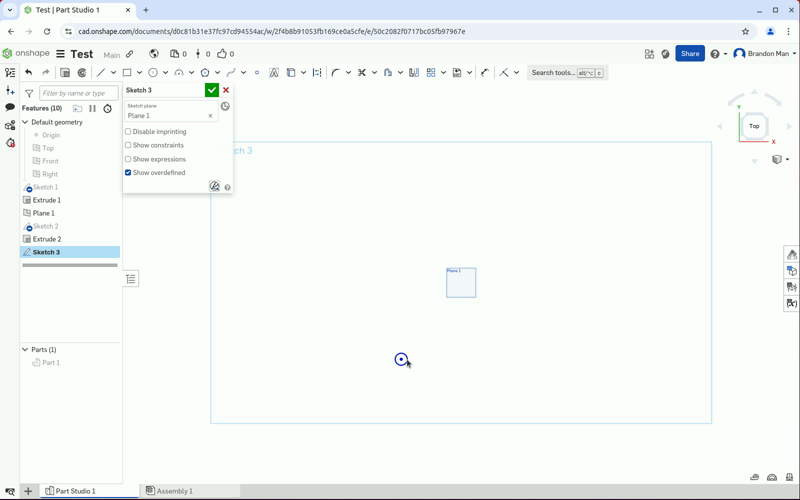
mouse_move(406, 356)
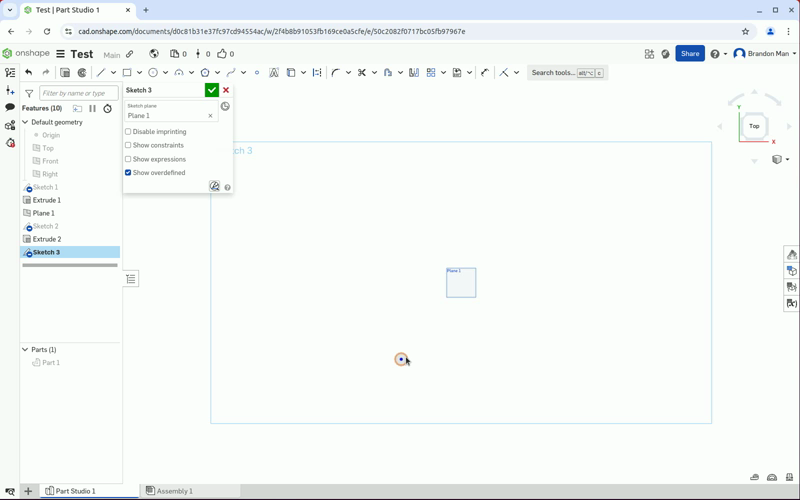
scroll(6)
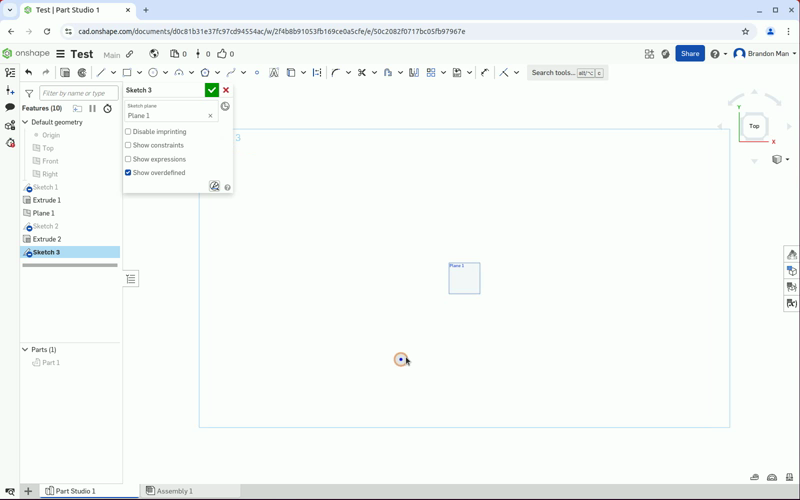
scroll(6)
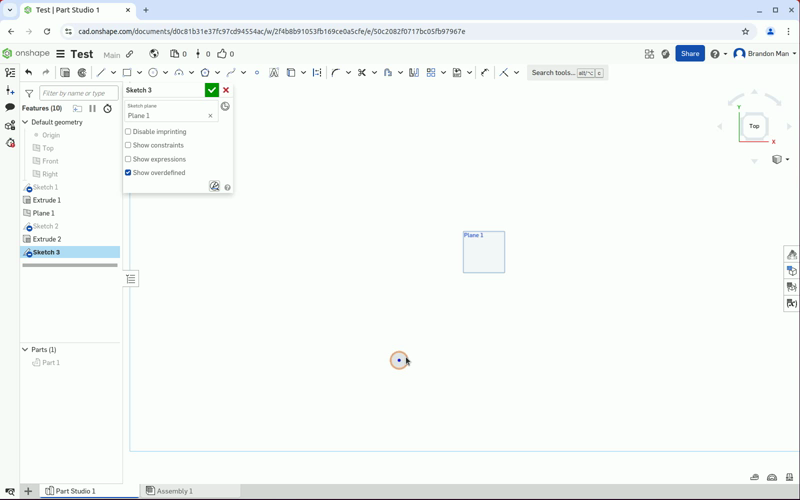
scroll(6)
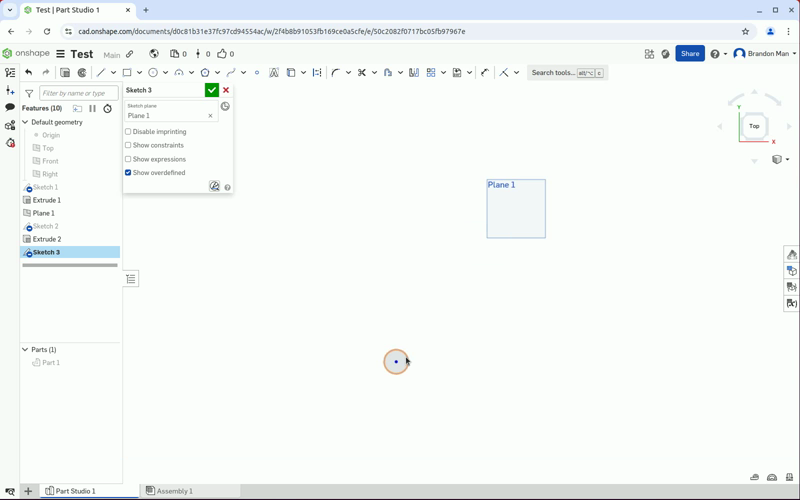
scroll(6)
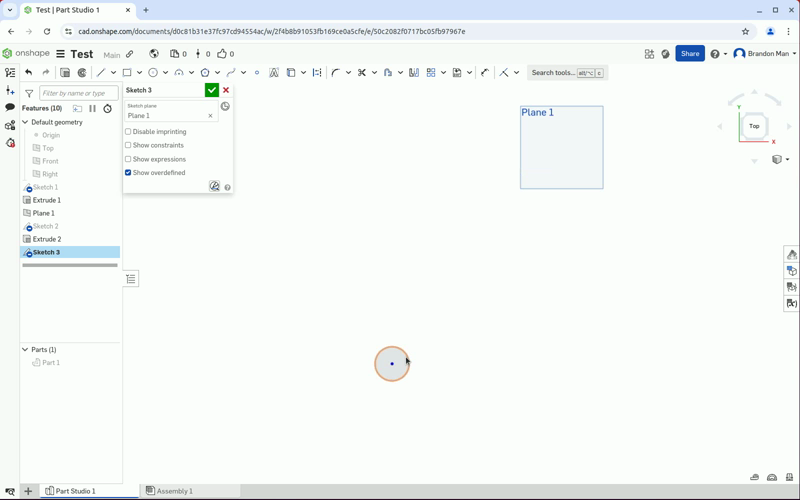
scroll(6)
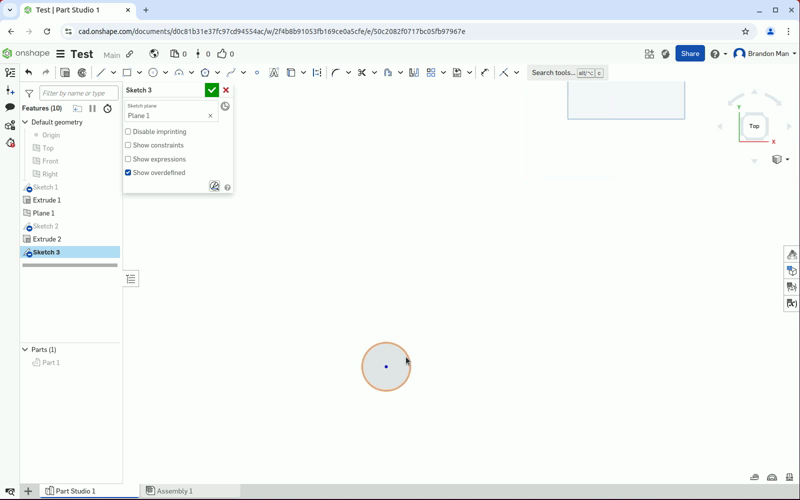
scroll(6)
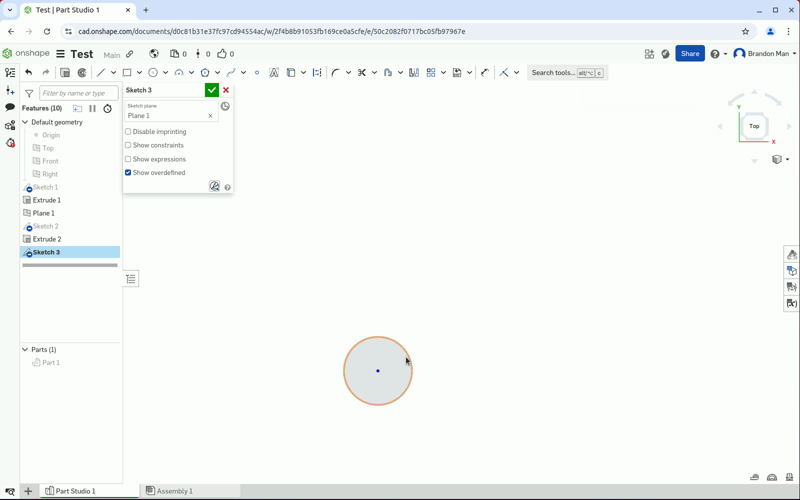
scroll(6)
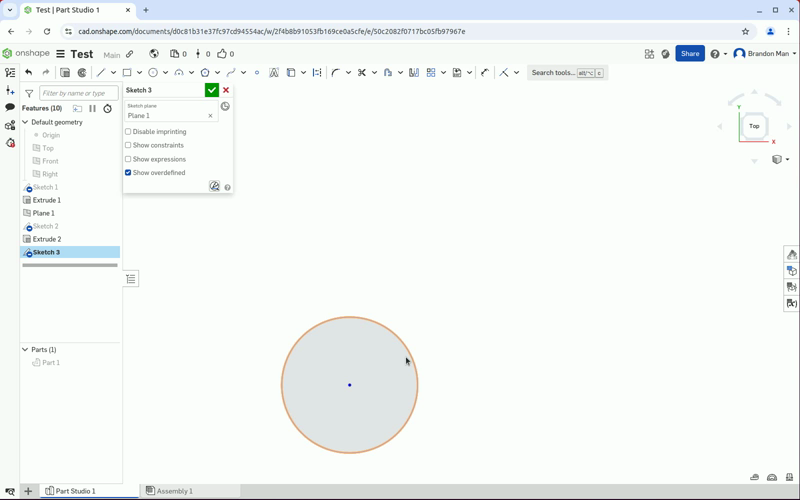
click(406, 356)
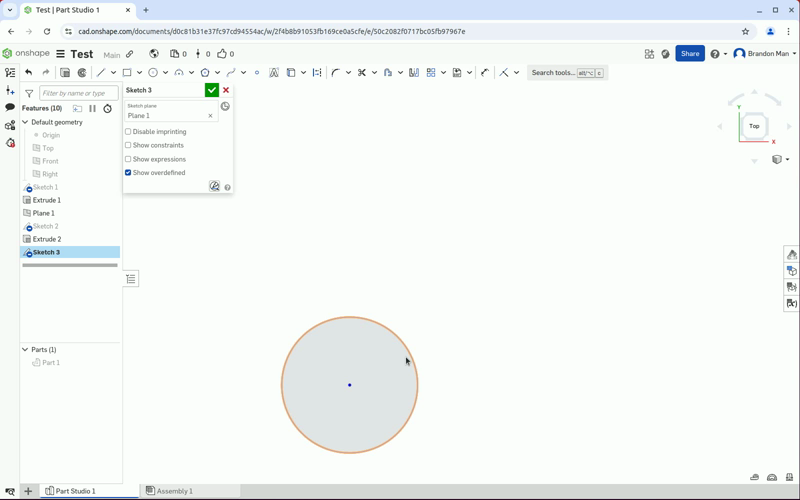
scroll(-6)
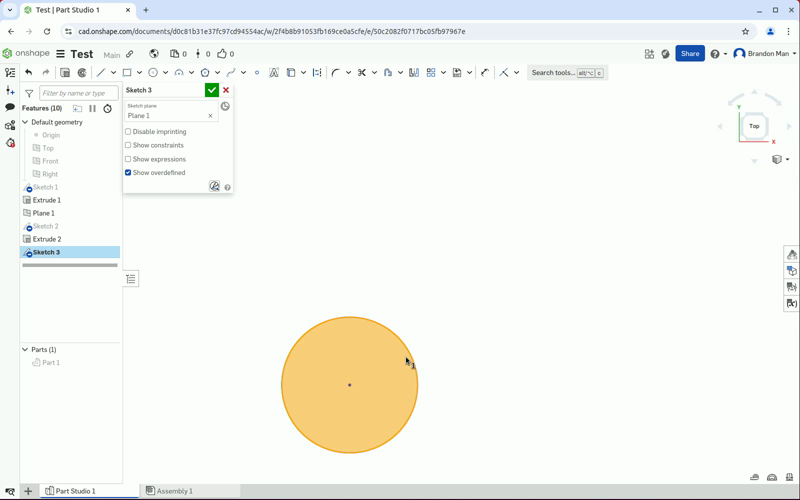
scroll(-6)
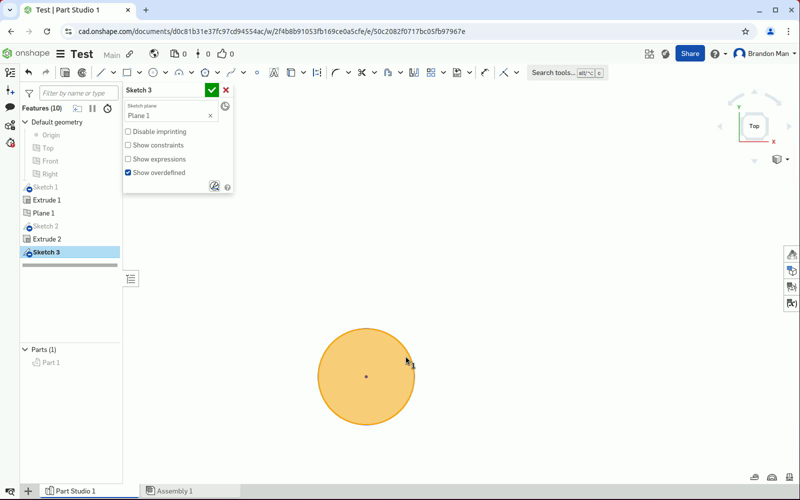
scroll(-6)
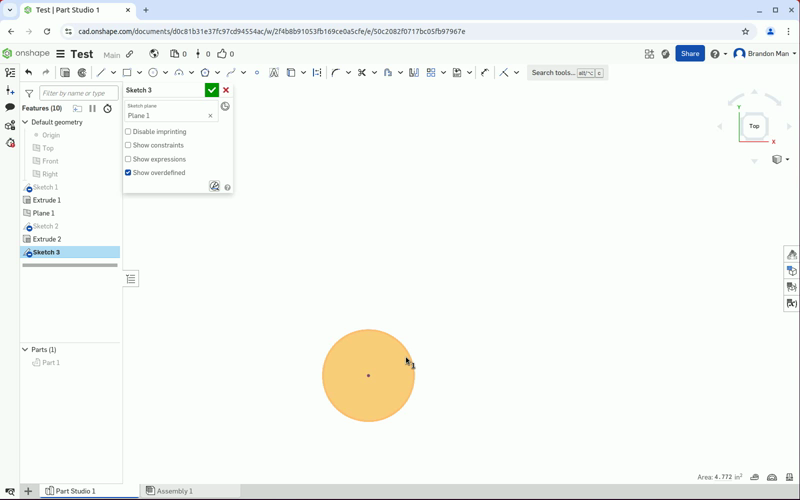
scroll(-6)
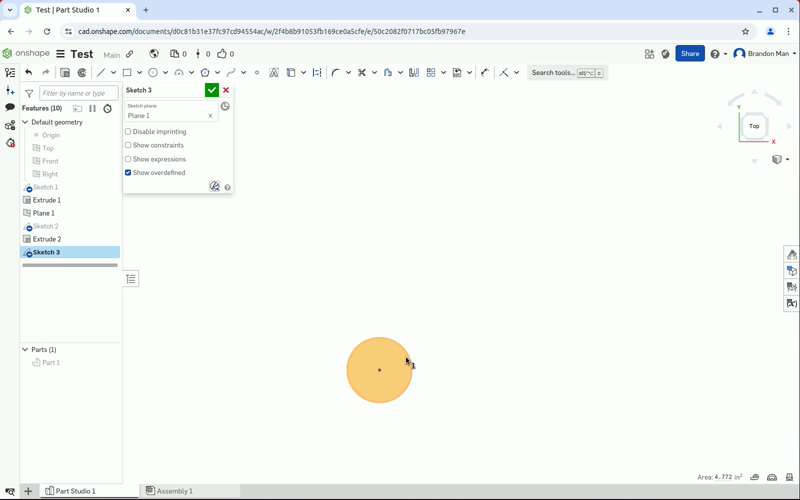
scroll(-6)
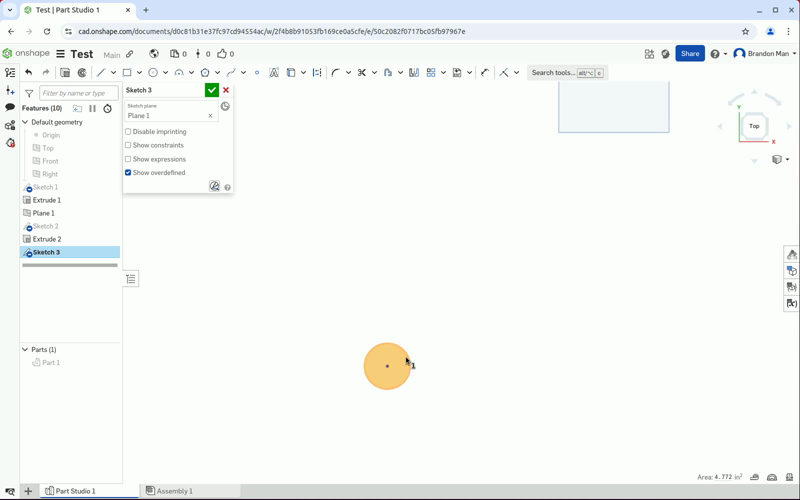
scroll(-6)
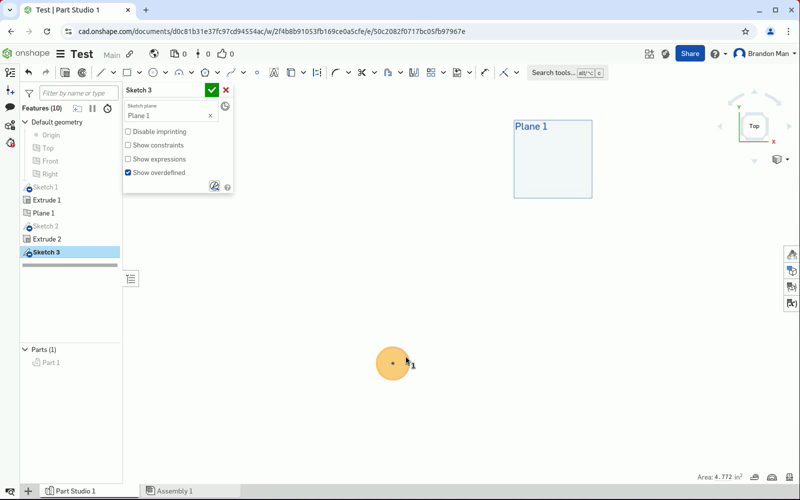
scroll(-6)
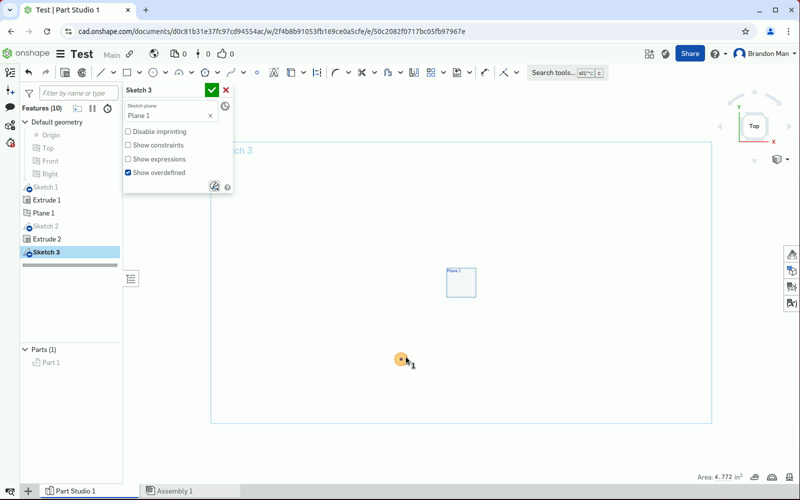
mouse_move(73, 352)
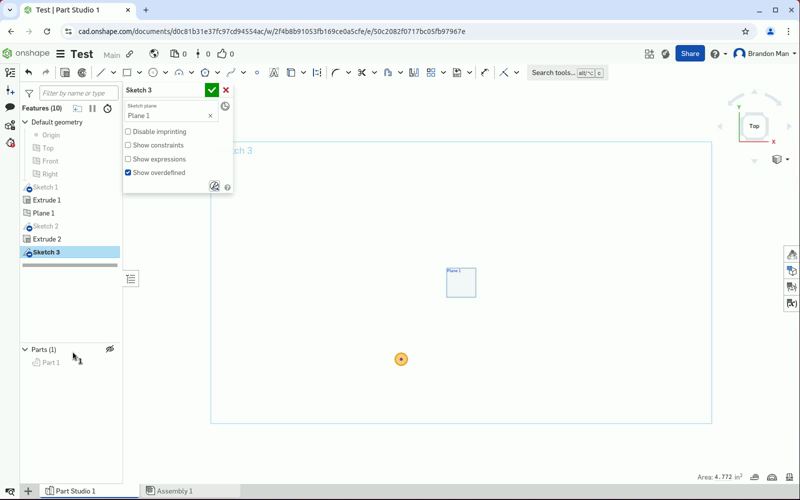
key(shift+y)
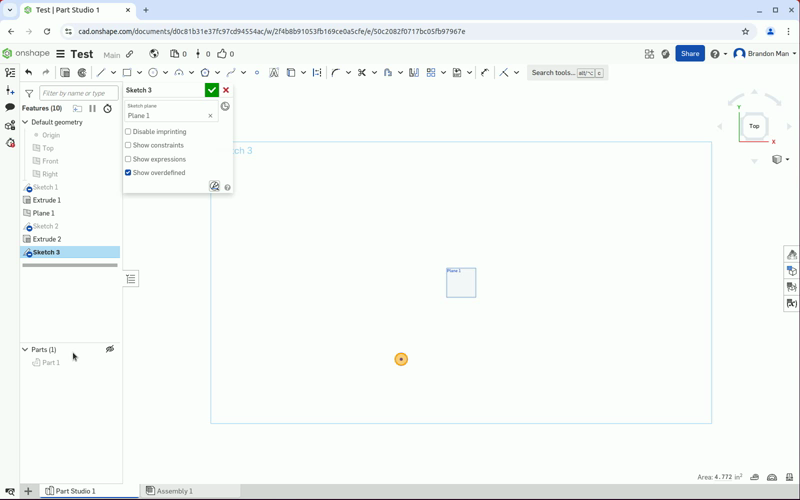
key(shift+e)
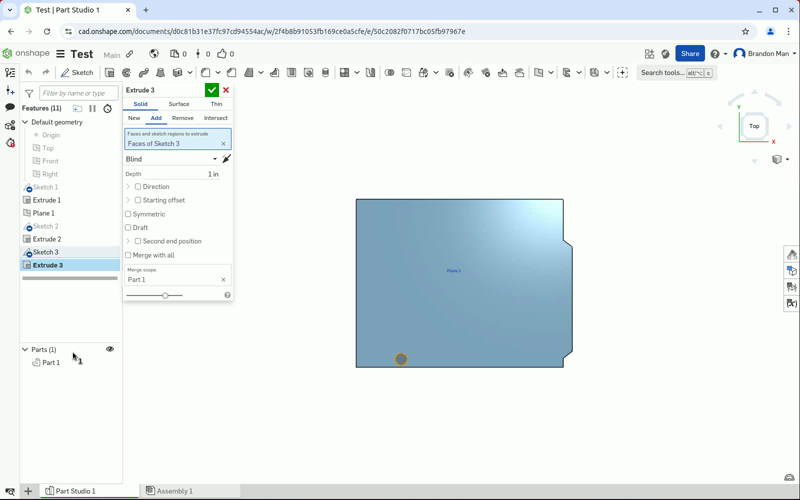
mouse_move(143, 106)
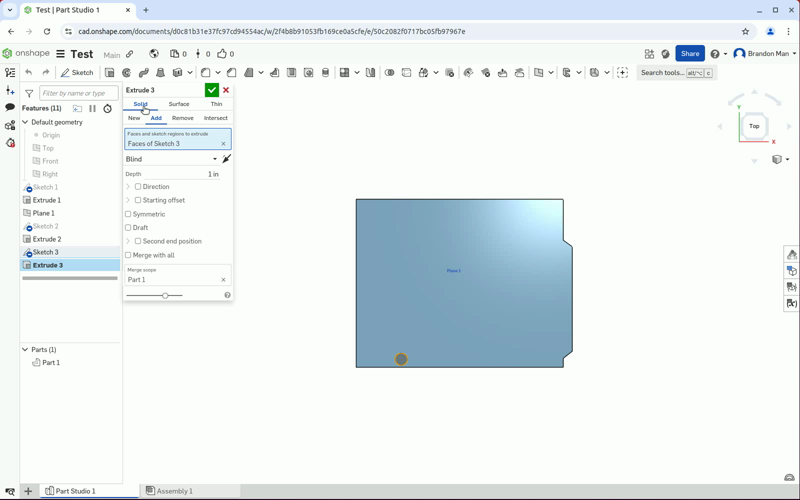
click(143, 106)
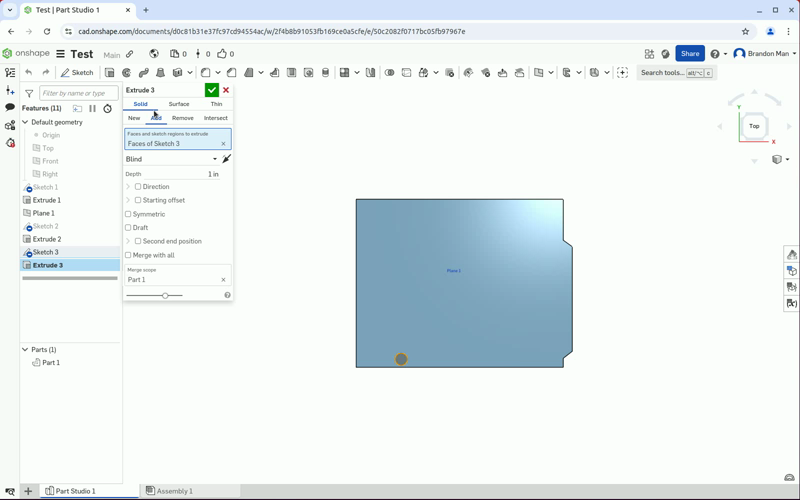
mouse_move(186, 120)
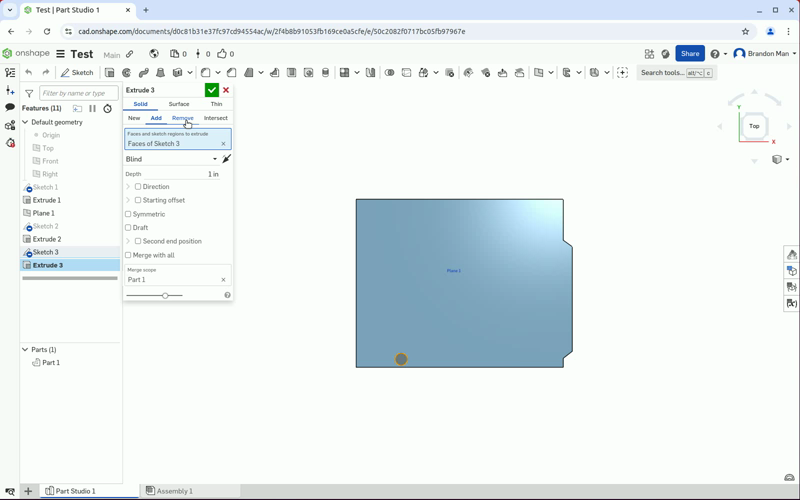
click(186, 120)
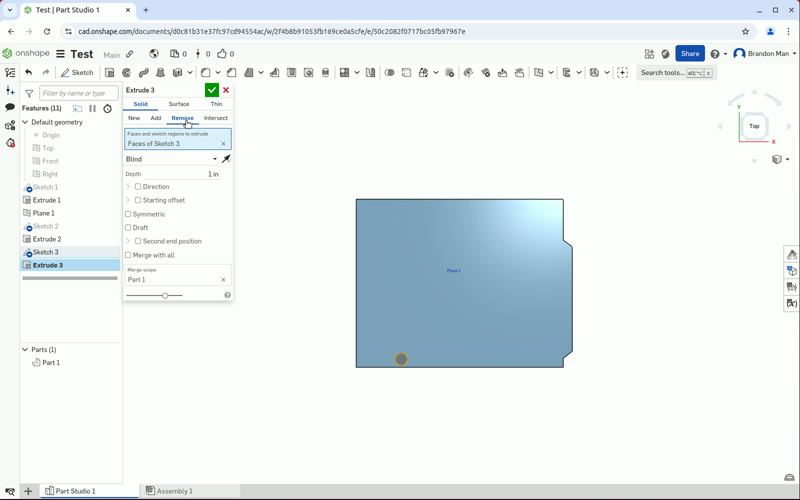
key(tab, 4)
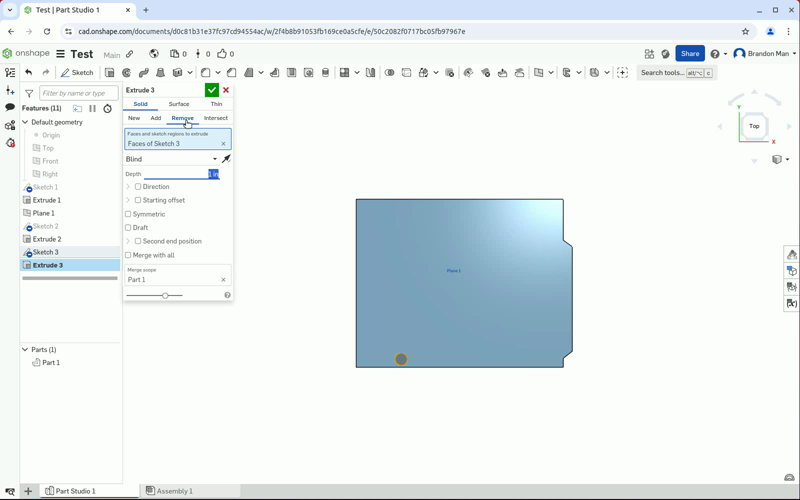
text(16.128)
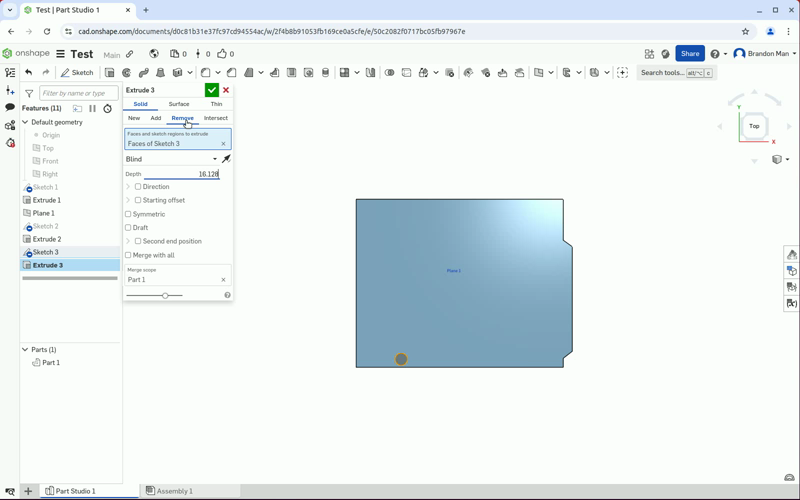
key(tab, 6)
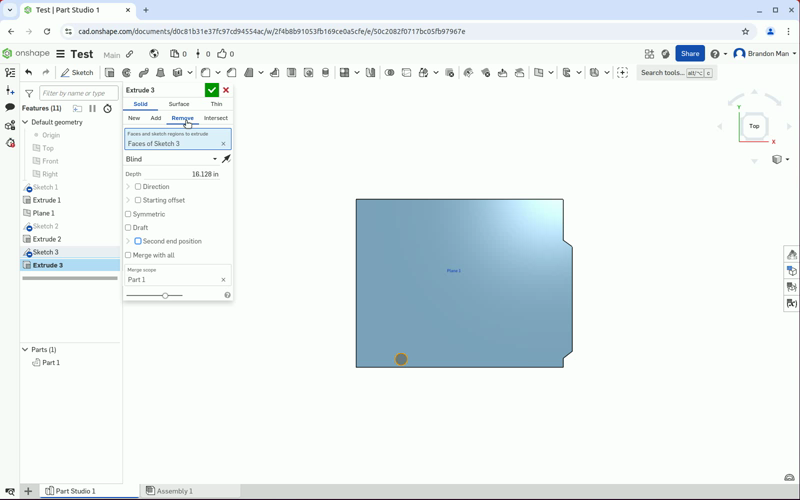
key(space)
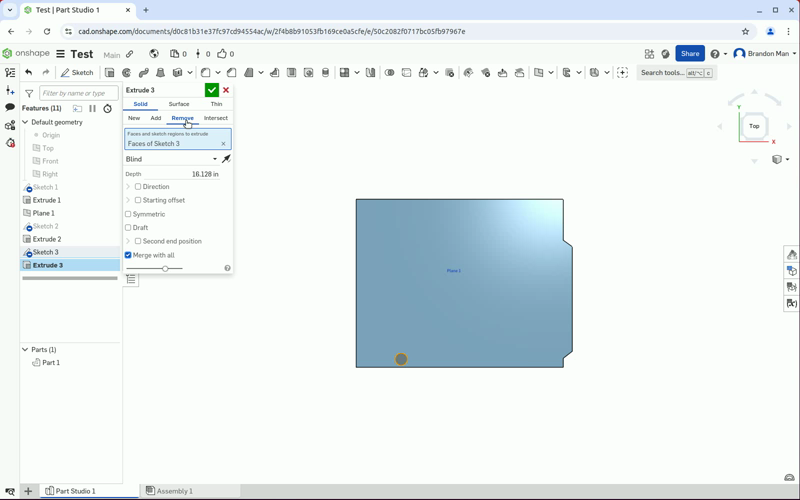
key(enter)
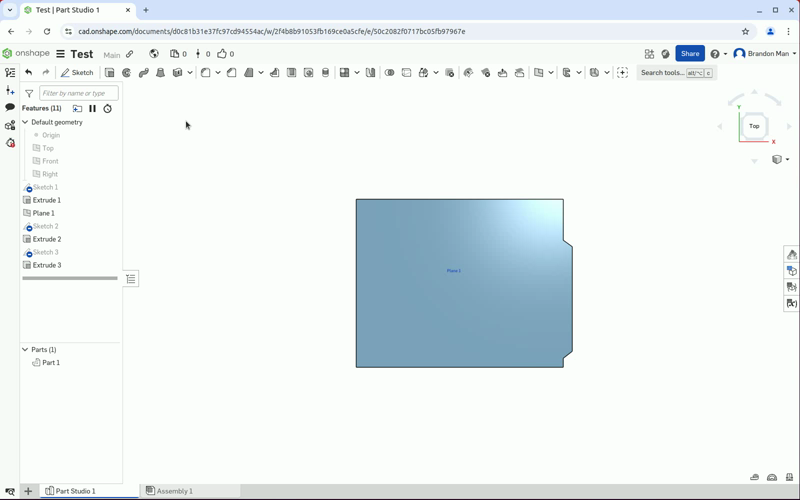
key(shift+h)
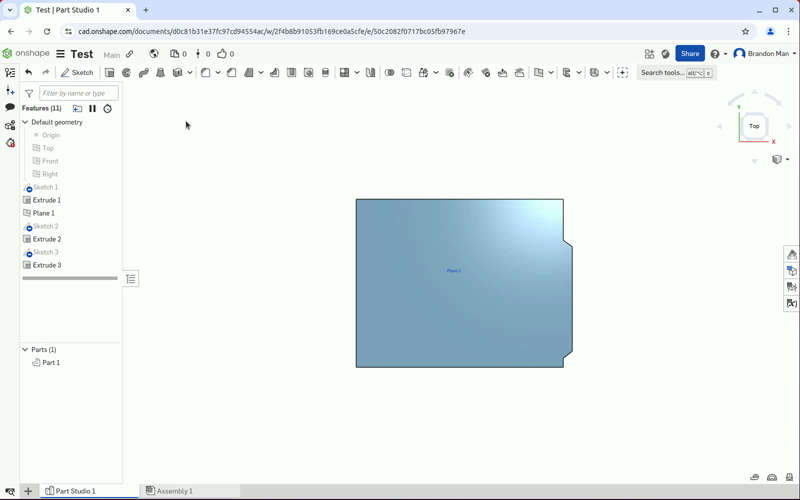
key(shift+h)
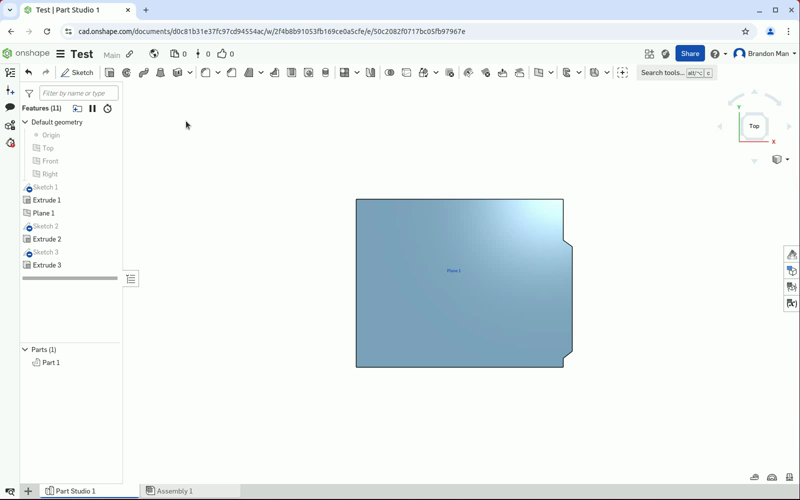
mouse_move(73, 189)
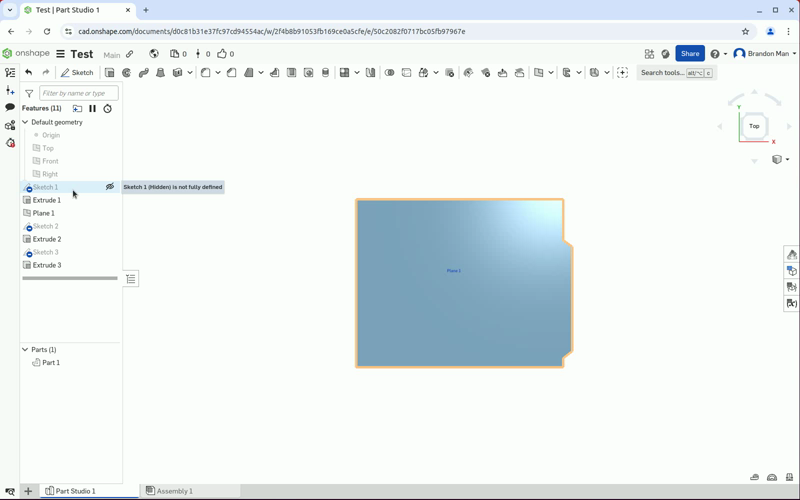
click(73, 189)
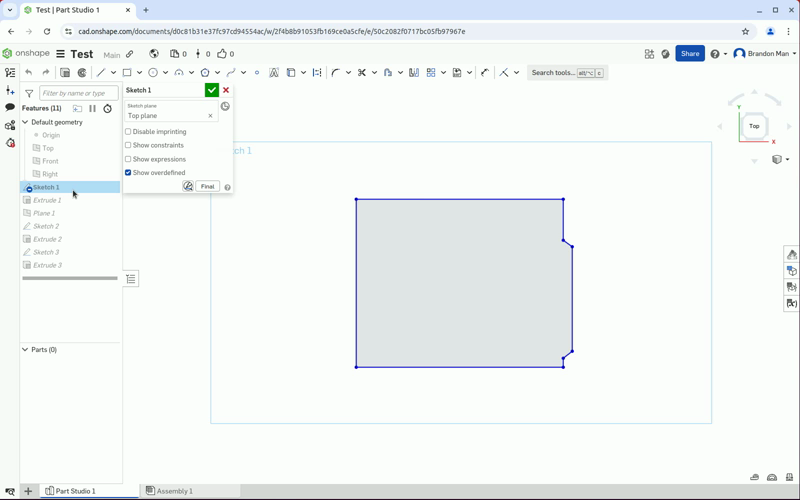
mouse_move(229, 92)
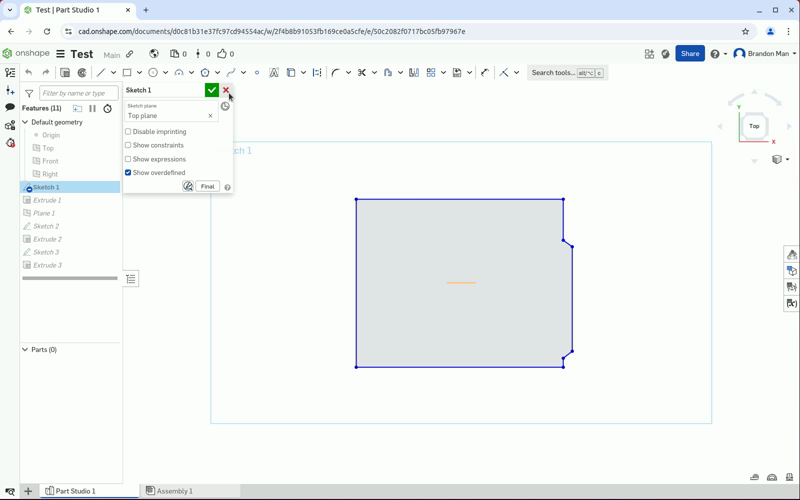
click(229, 92)
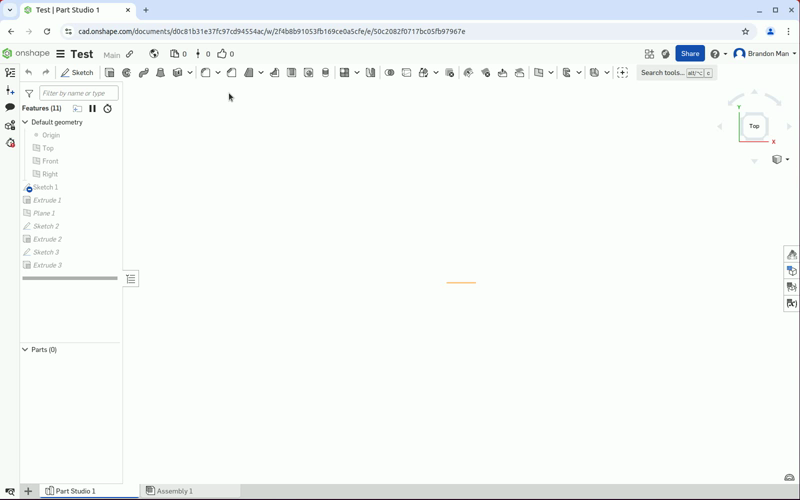
key(shift+s)
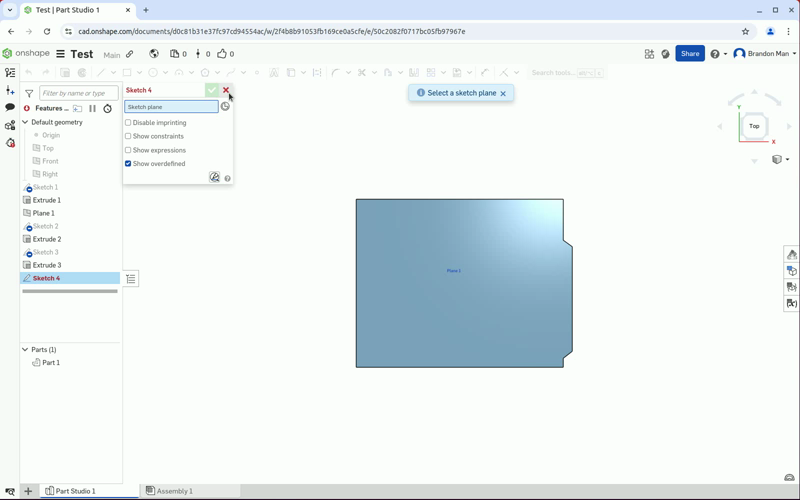
mouse_move(73, 215)
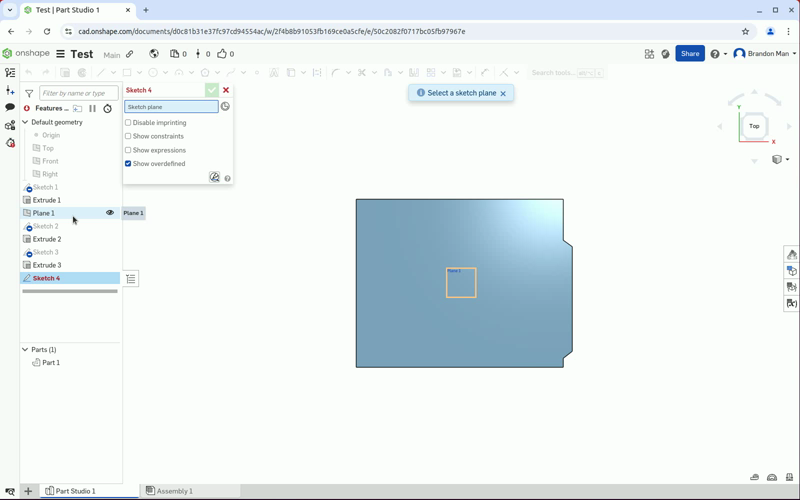
click(73, 215)
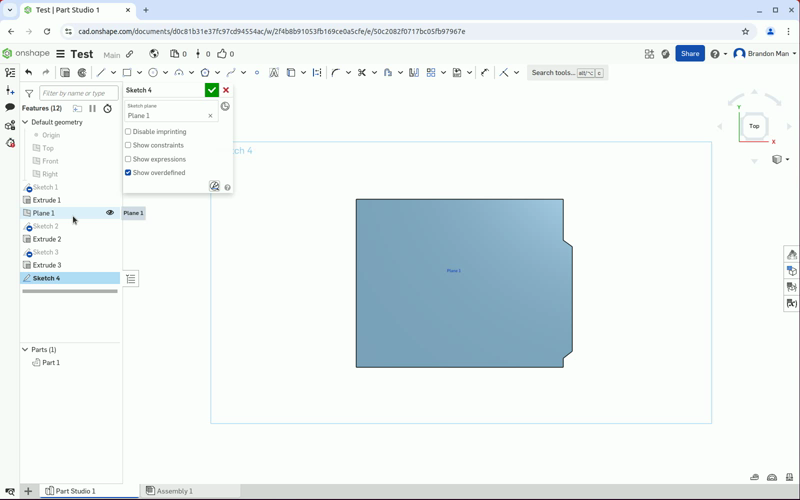
mouse_move(73, 352)
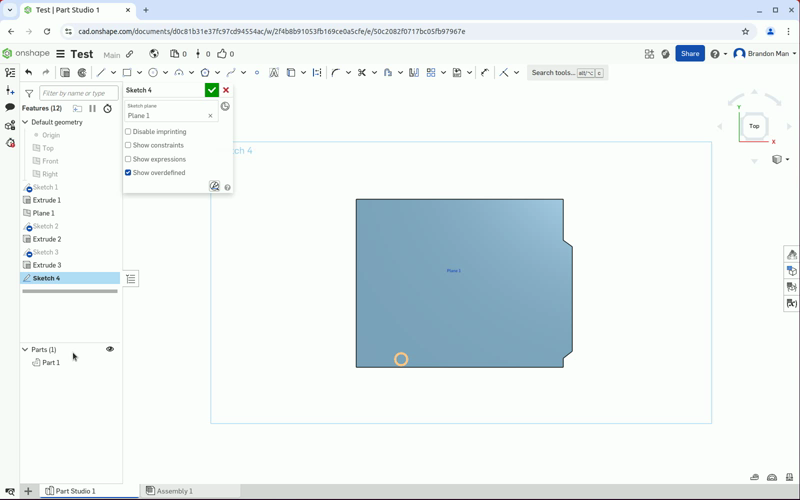
key(y)
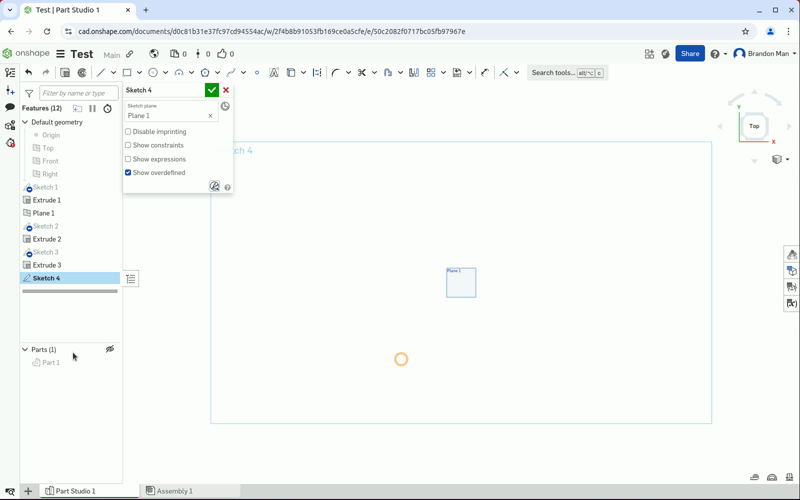
key(c)
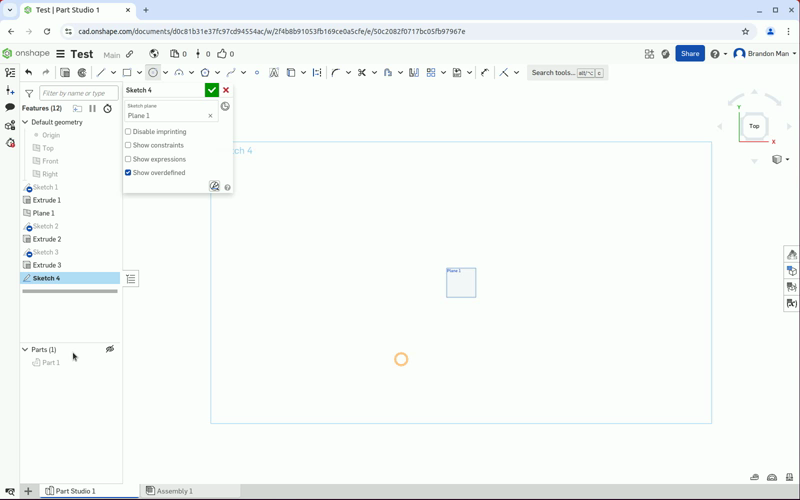
key_down(shift)
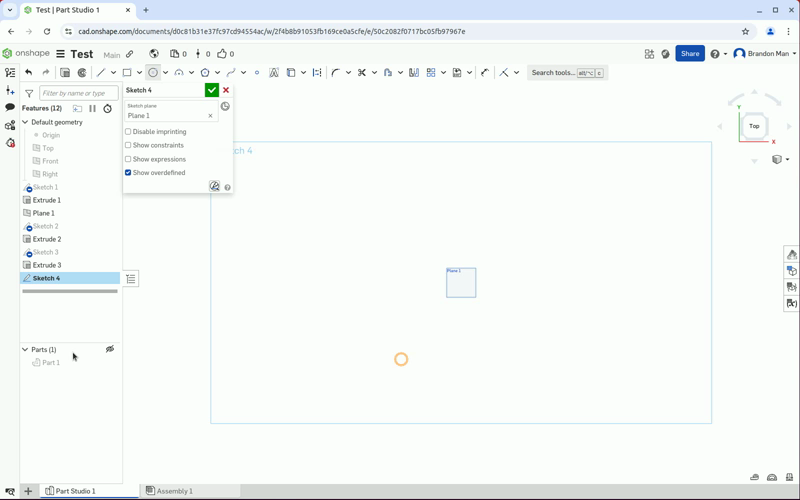
mouse_move(566, 343)
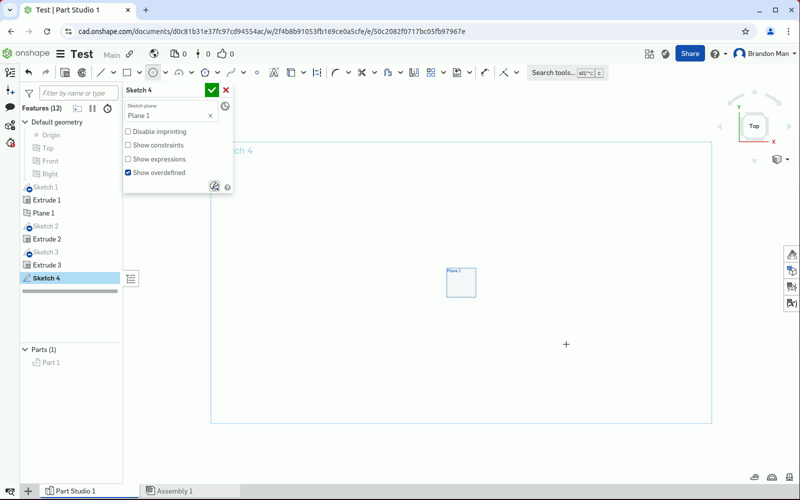
click(566, 343)
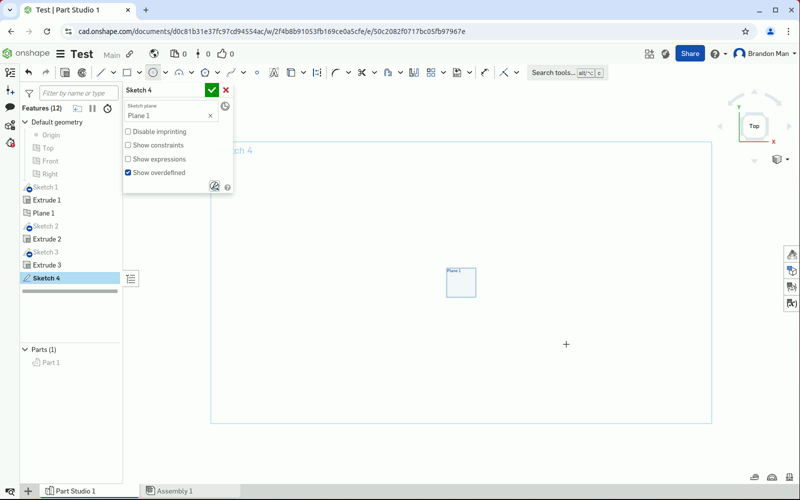
key_up(shift)
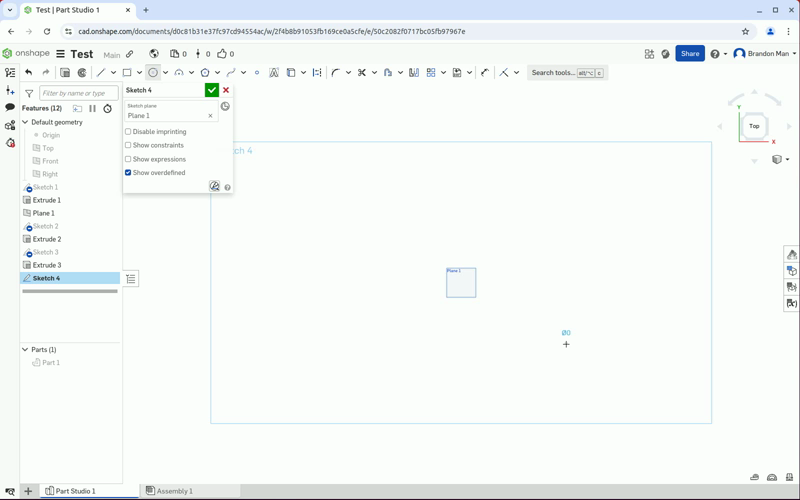
mouse_move(571, 343)
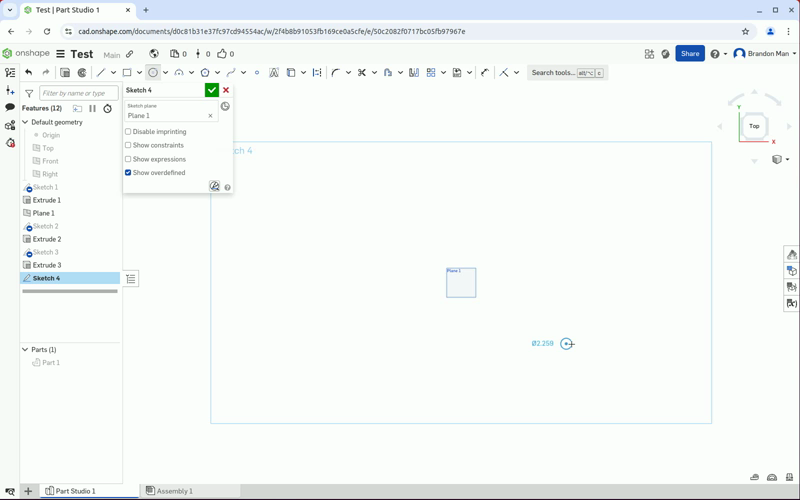
click(571, 343)
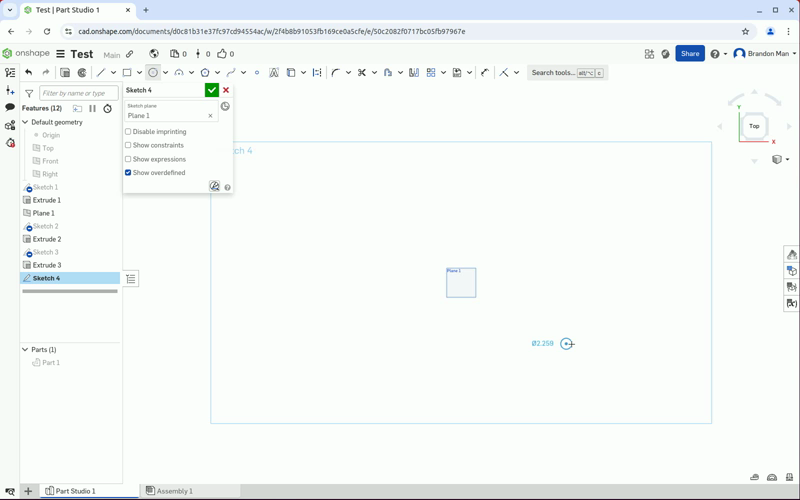
key(esc)
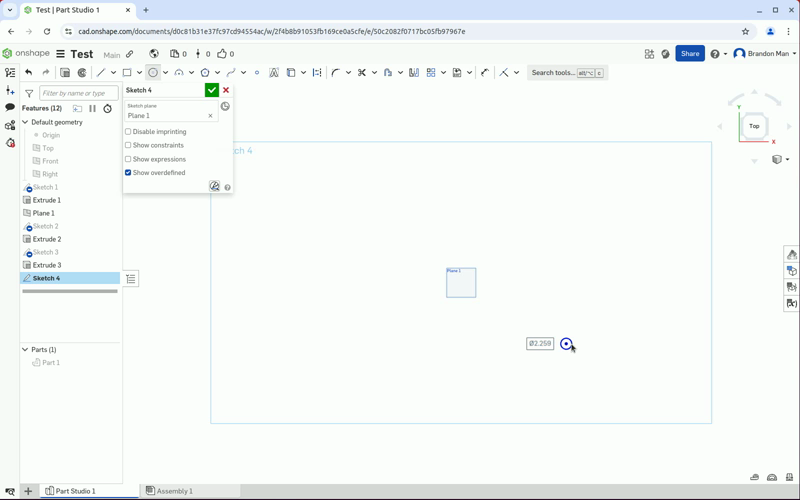
mouse_move(569, 347)
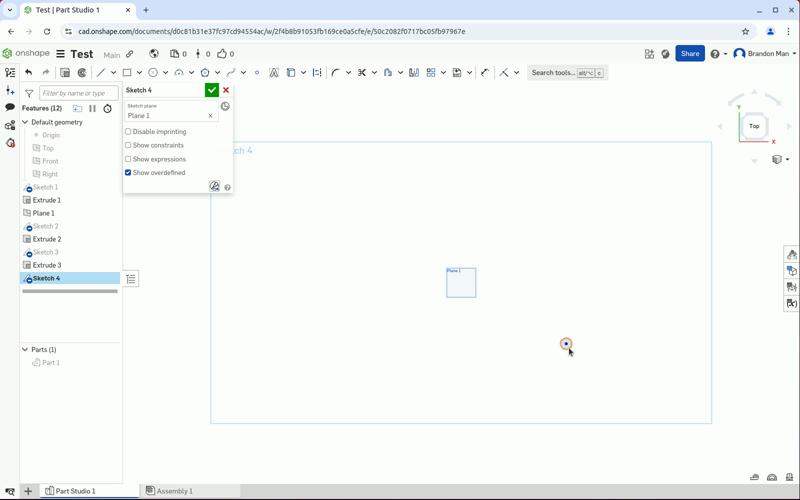
scroll(6)
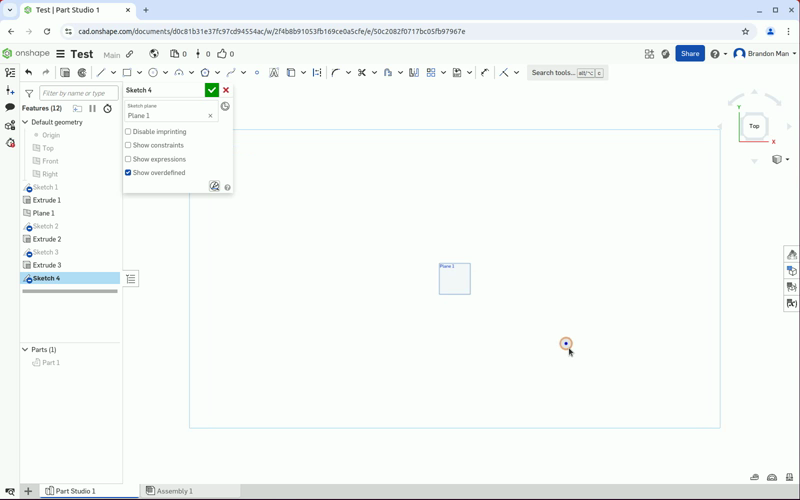
scroll(6)
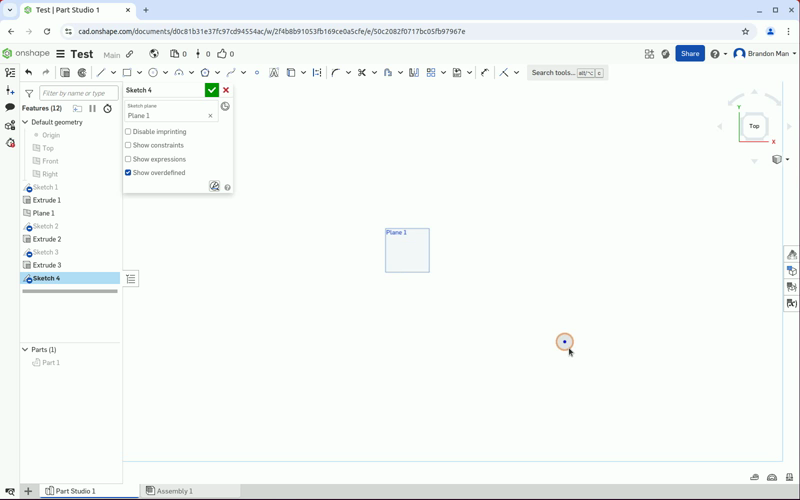
scroll(6)
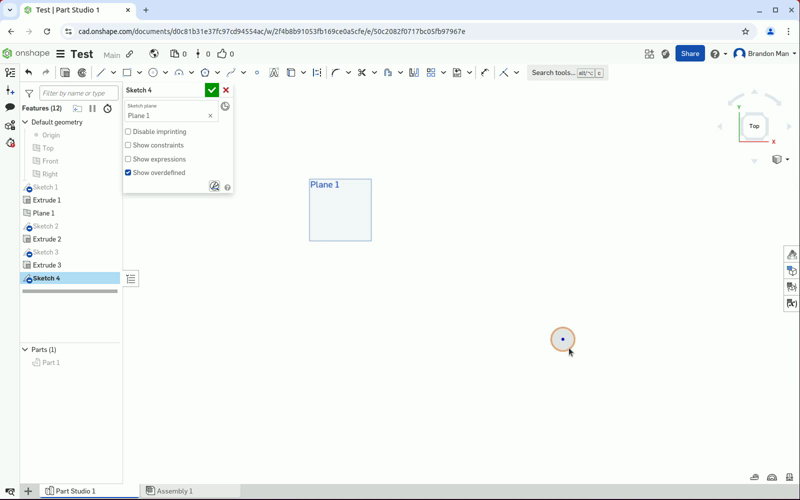
scroll(6)
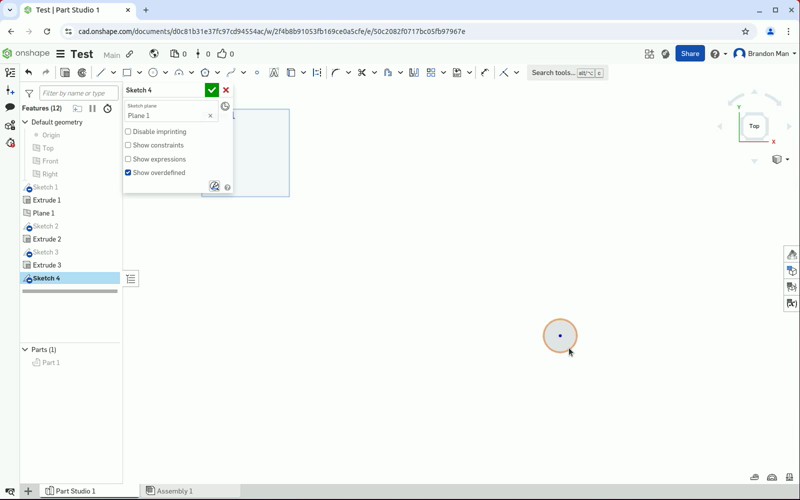
scroll(6)
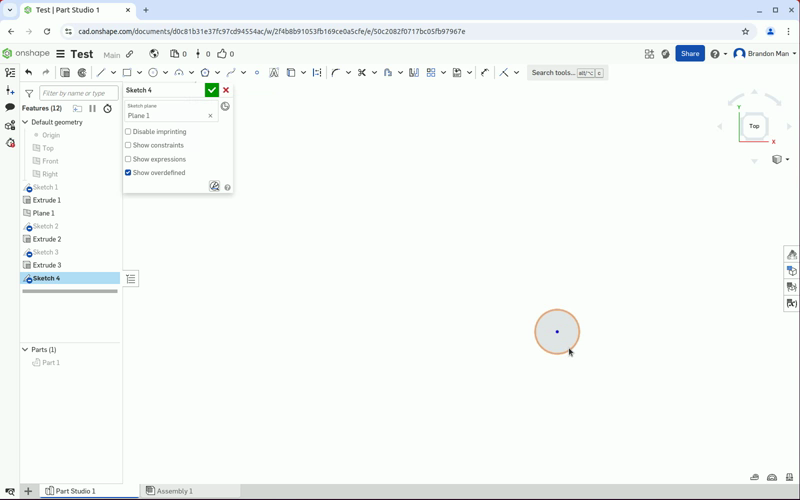
scroll(6)
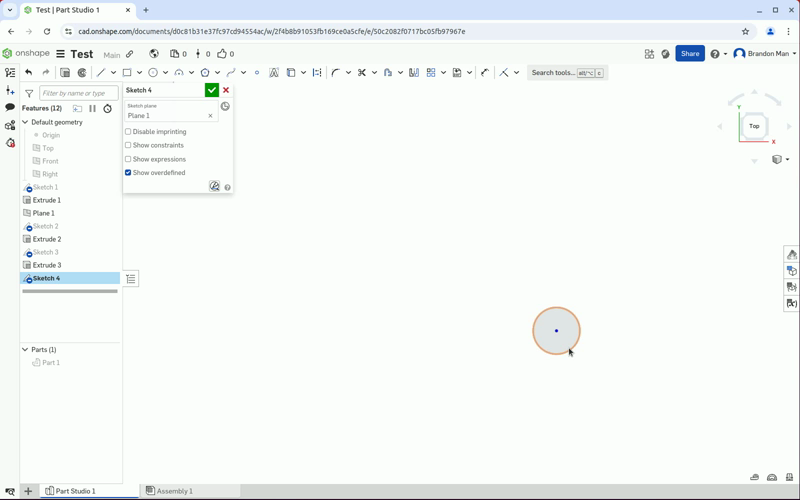
scroll(6)
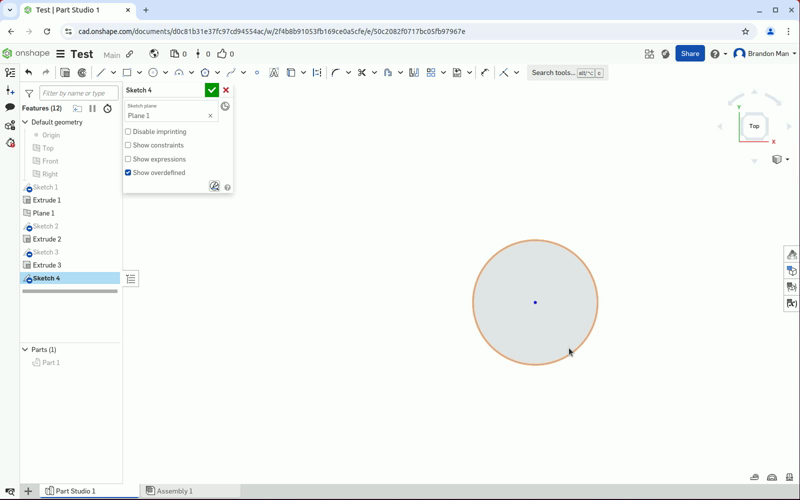
click(569, 347)
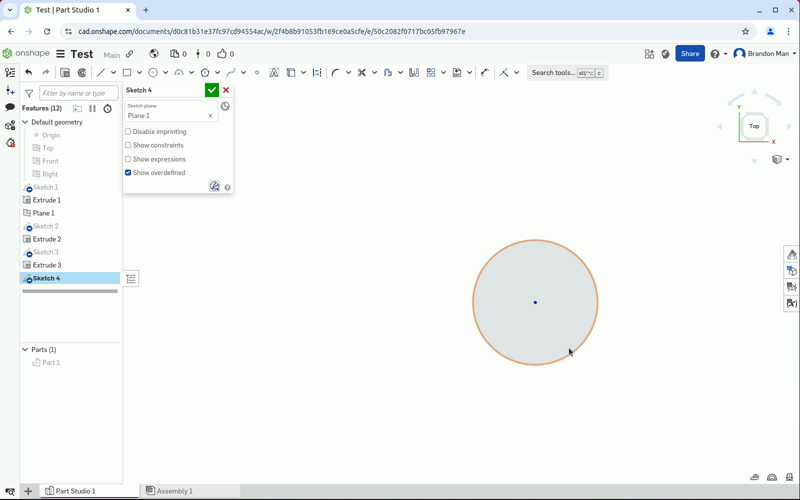
scroll(-6)
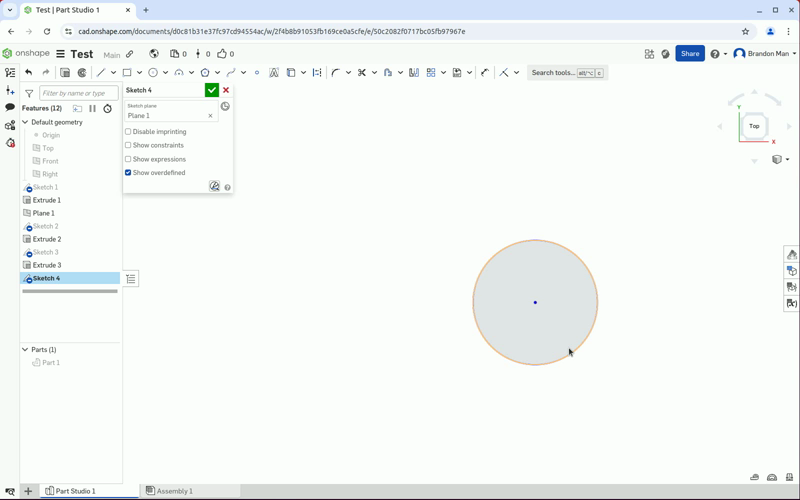
scroll(-6)
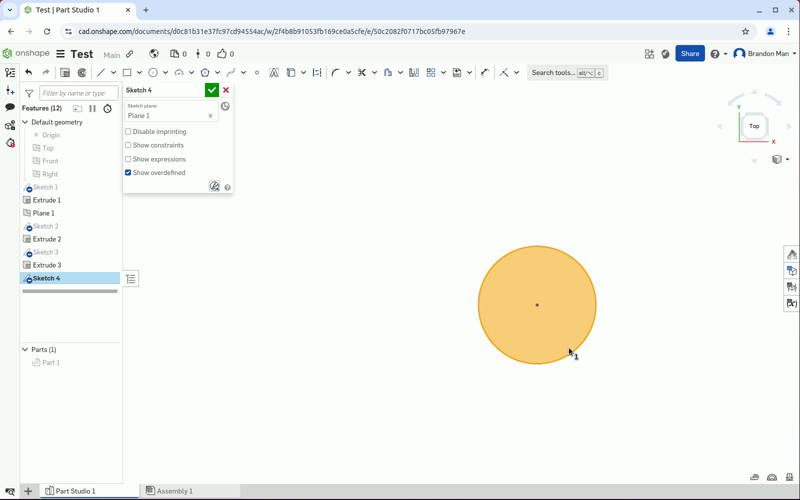
scroll(-6)
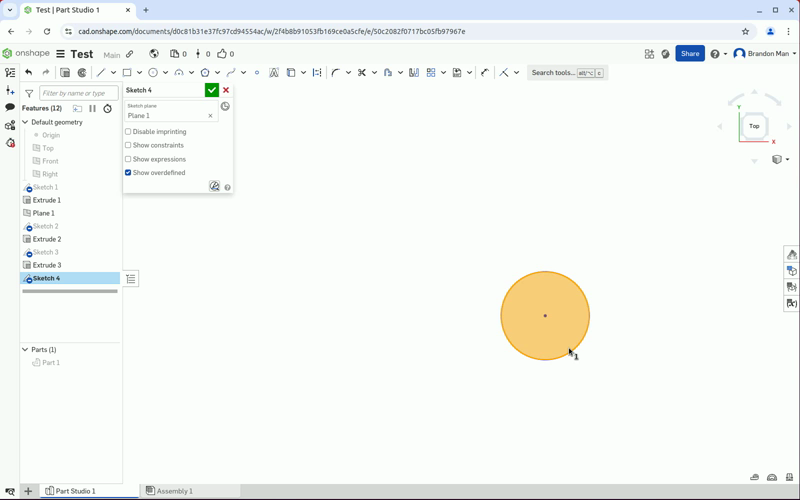
scroll(-6)
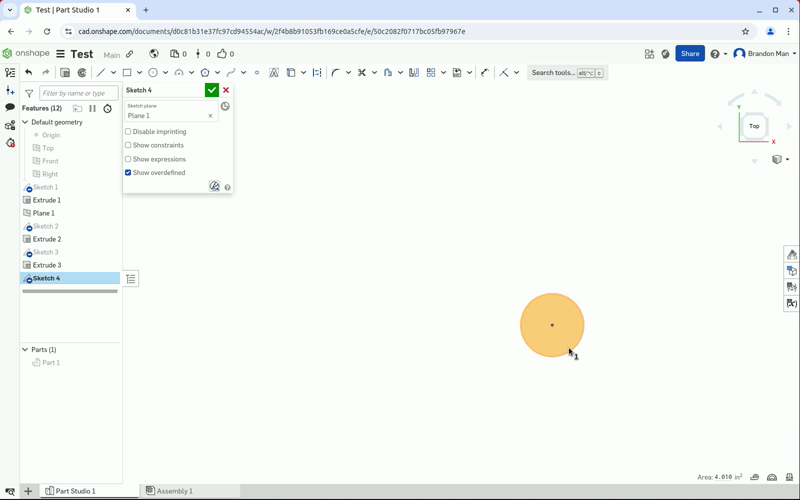
scroll(-6)
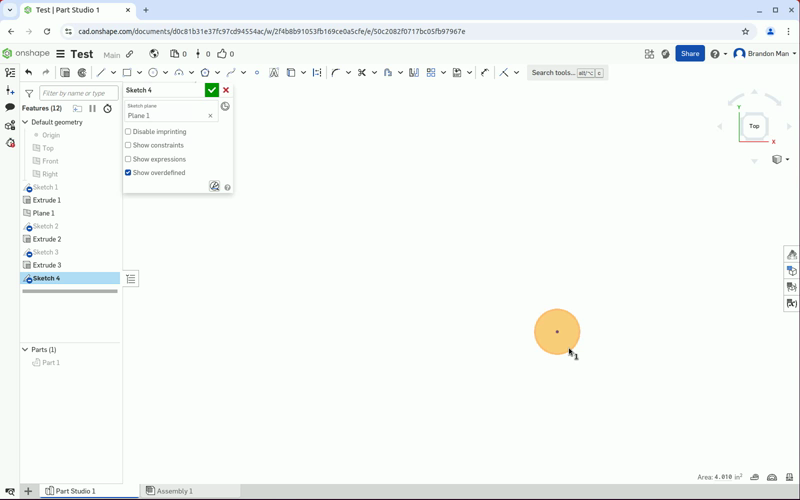
scroll(-6)
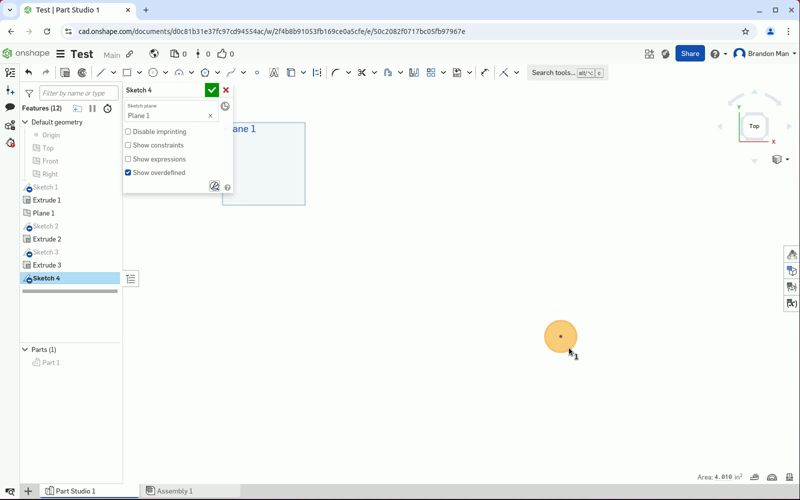
scroll(-6)
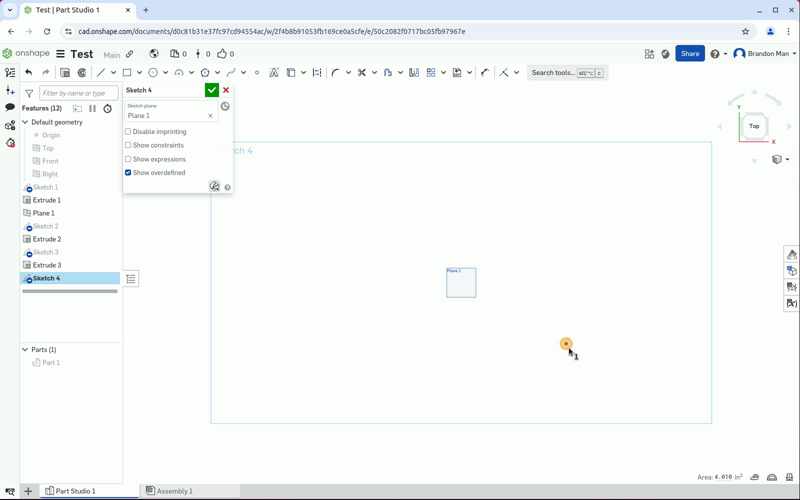
mouse_move(73, 352)
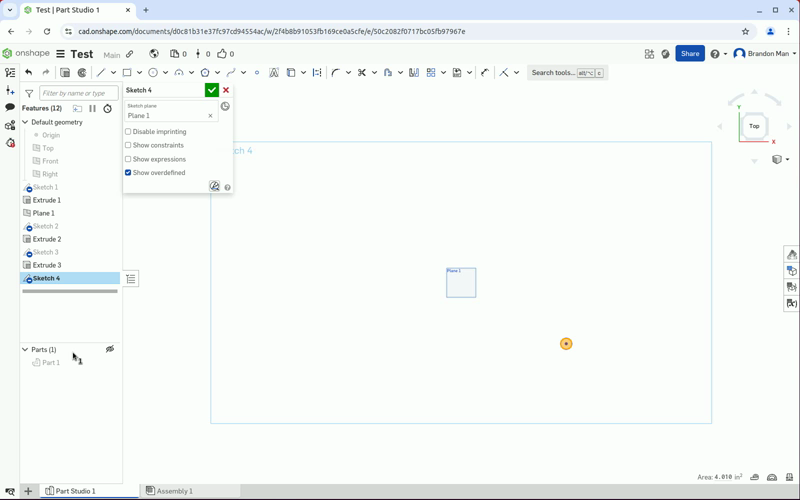
key(shift+y)
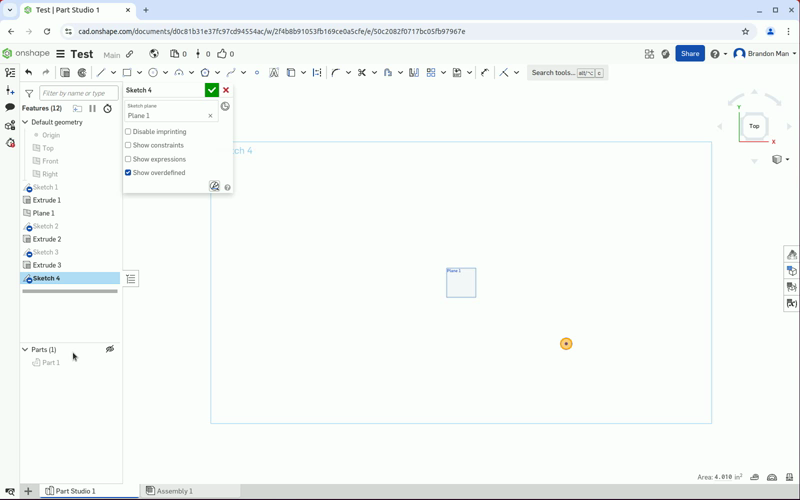
key(shift+e)
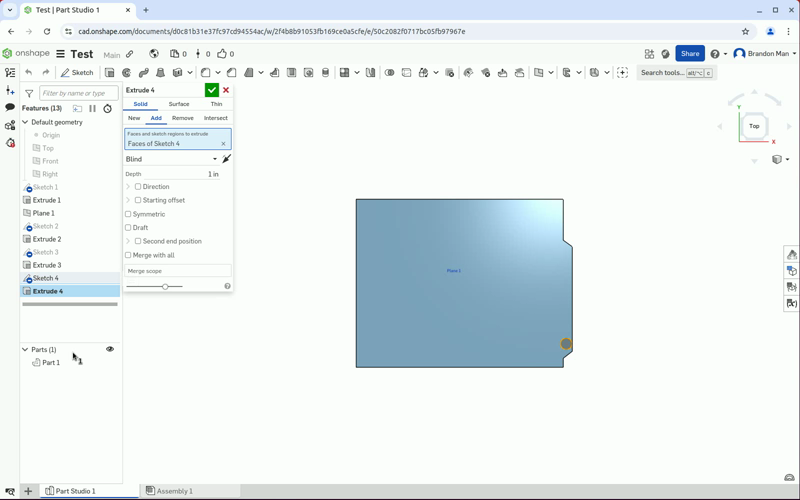
mouse_move(143, 106)
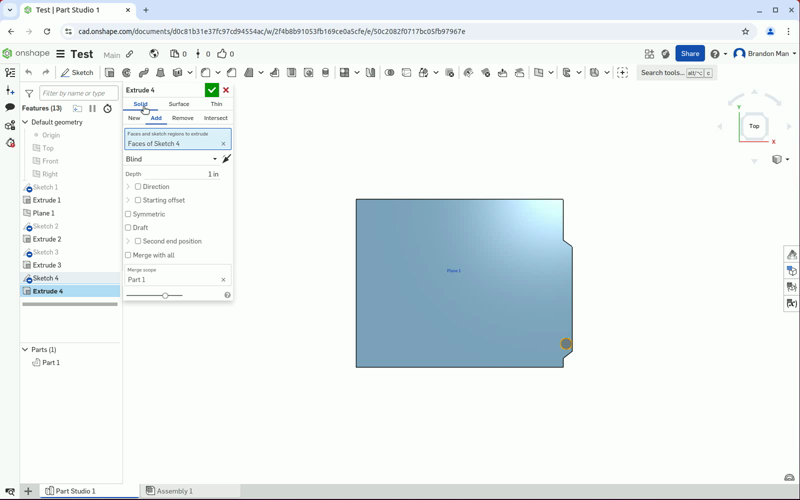
click(143, 106)
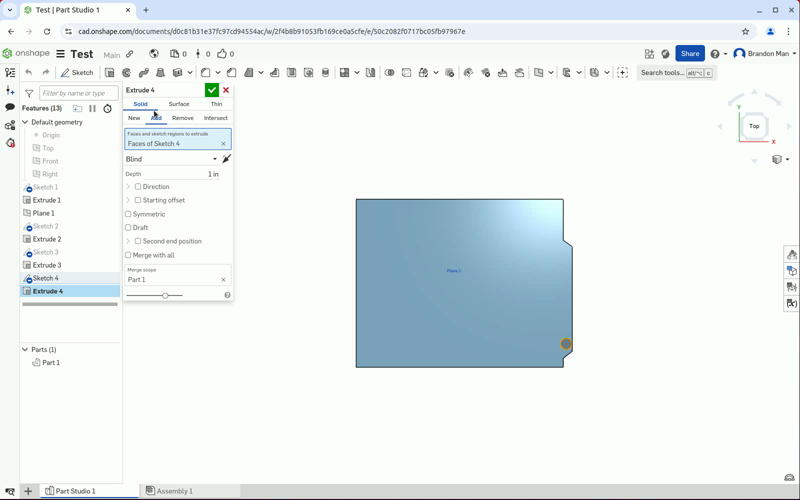
mouse_move(186, 120)
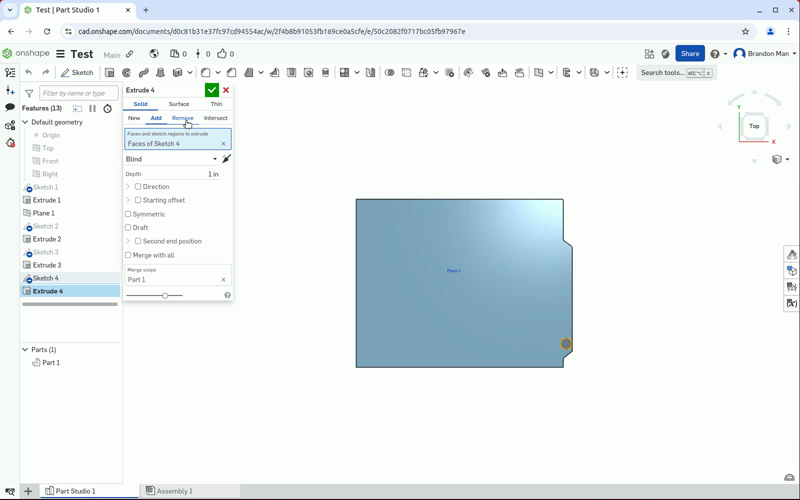
click(186, 120)
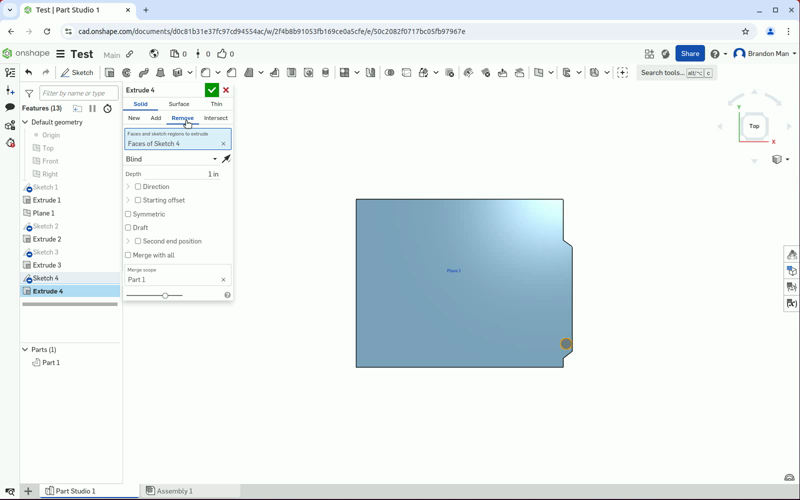
key(tab, 4)
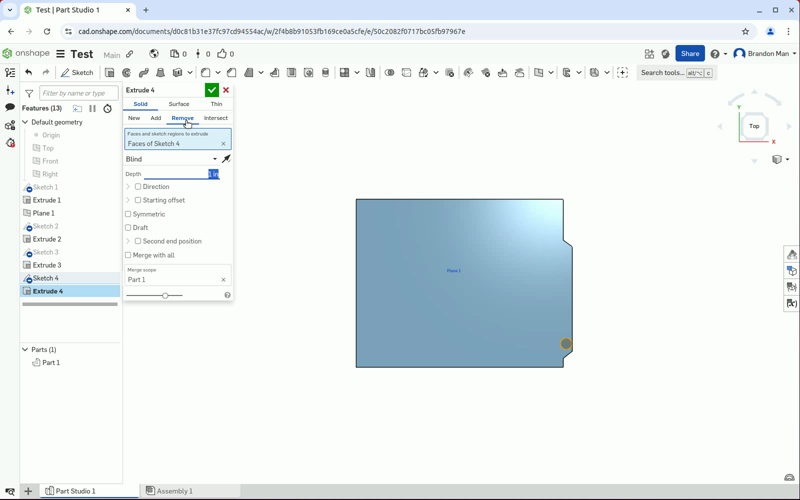
text(16.128)
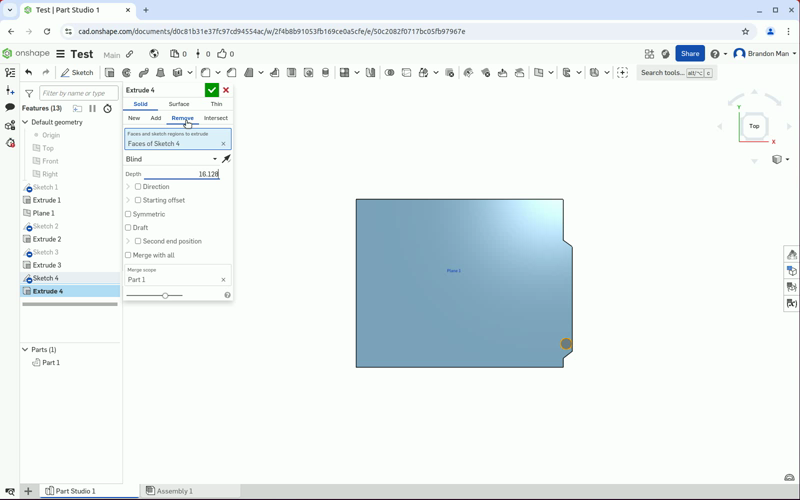
key(tab, 6)
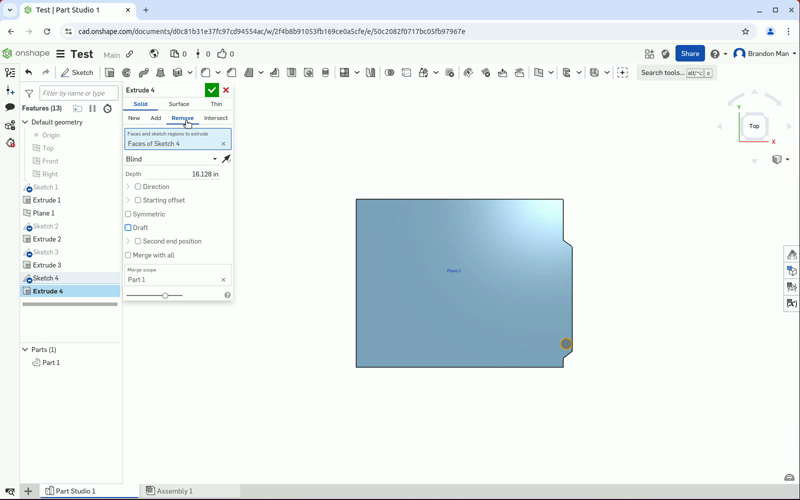
key(space)
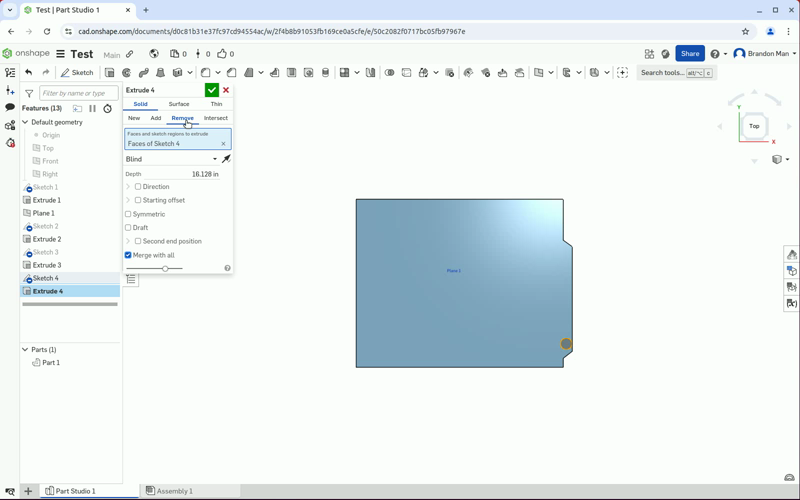
key(enter)
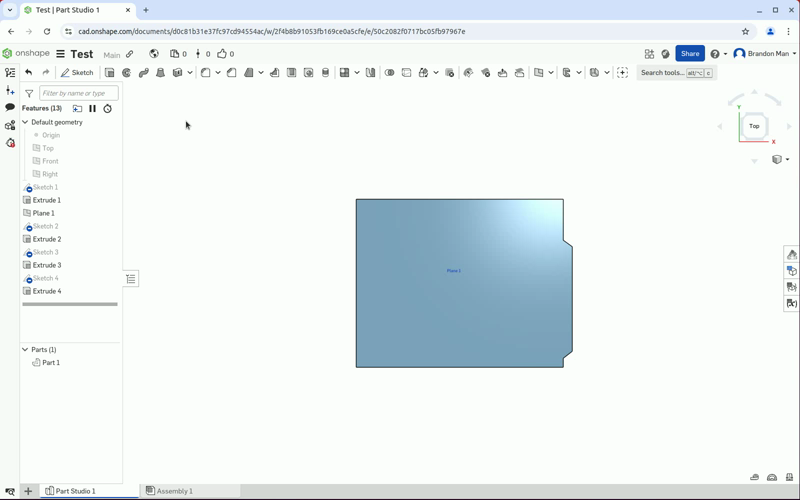
key(shift+h)
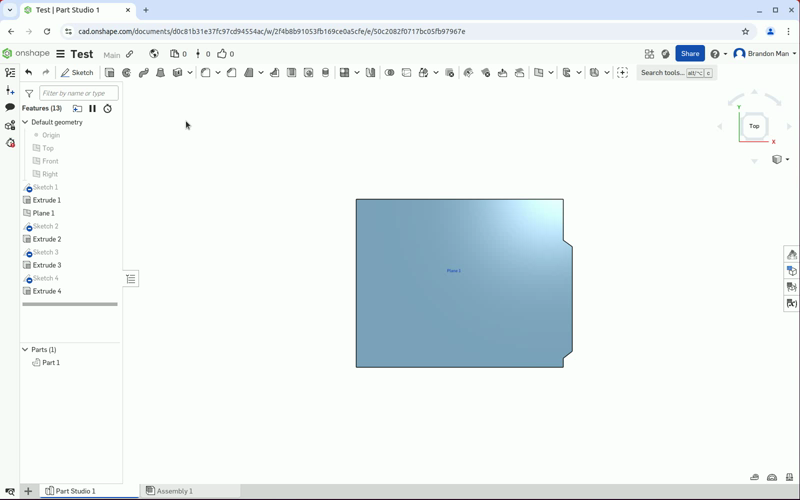
key(shift+h)
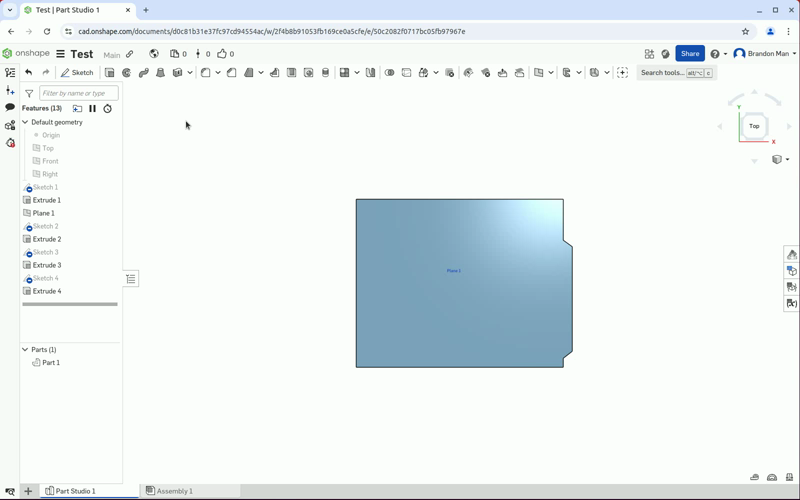
mouse_move(73, 189)
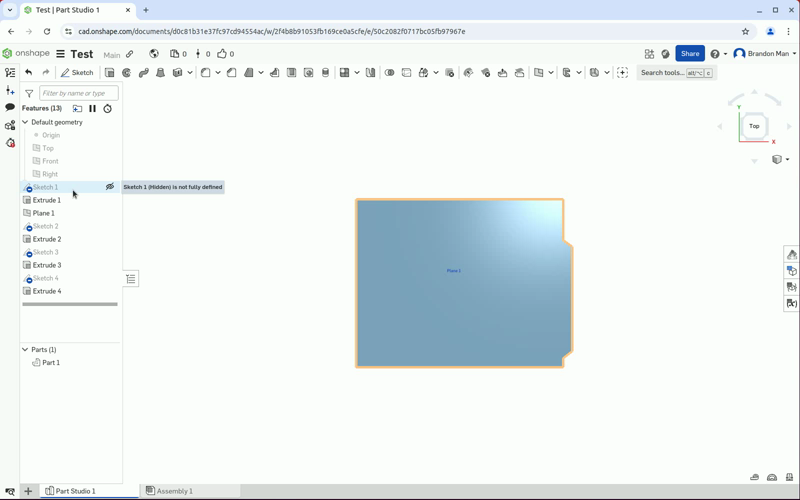
click(73, 189)
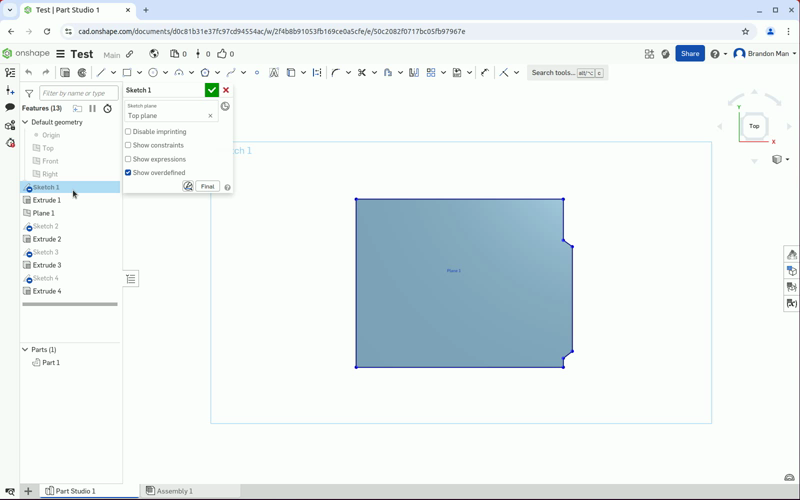
mouse_move(229, 92)
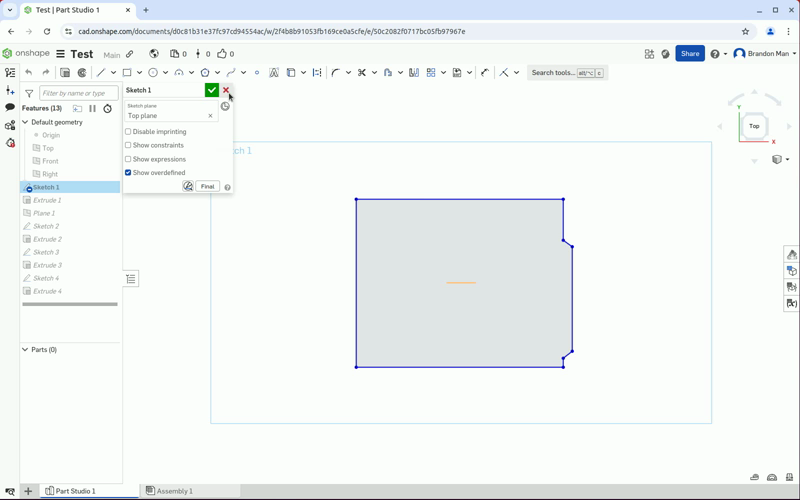
click(229, 92)
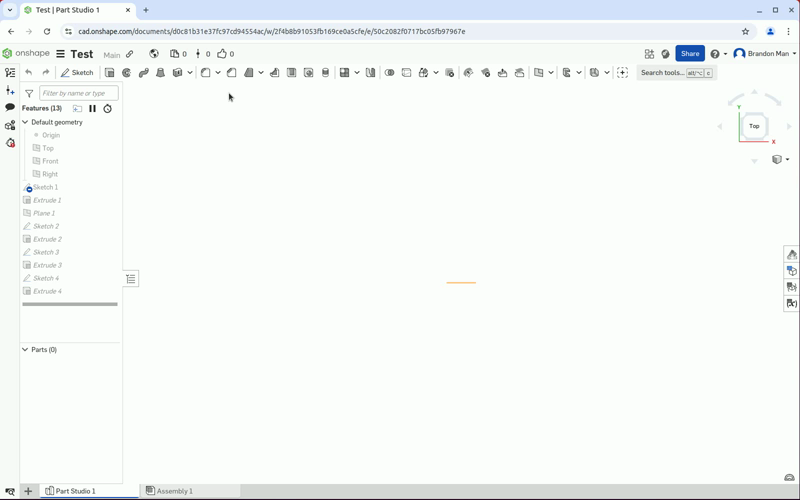
key(shift+s)
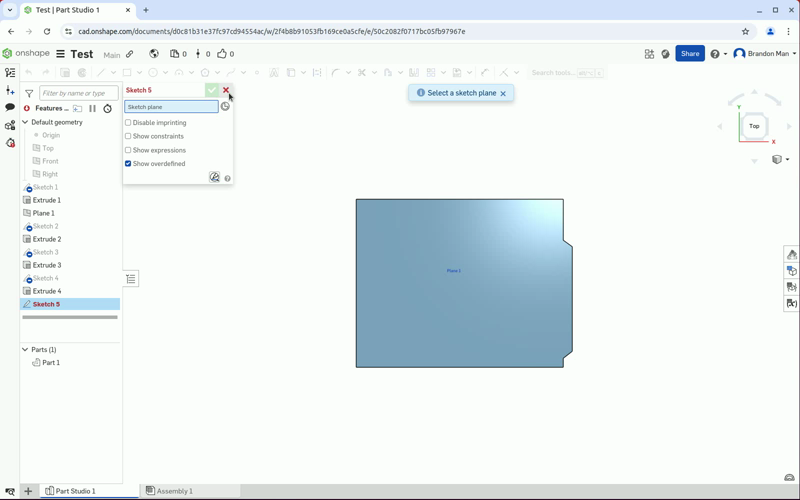
mouse_move(73, 215)
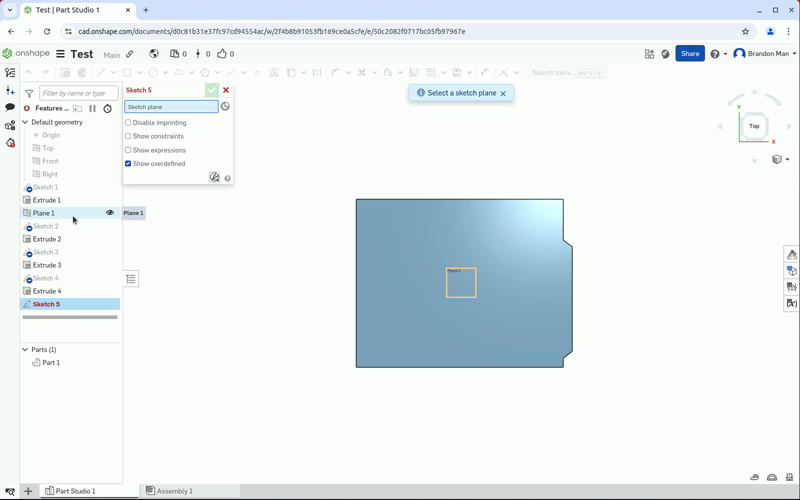
click(73, 215)
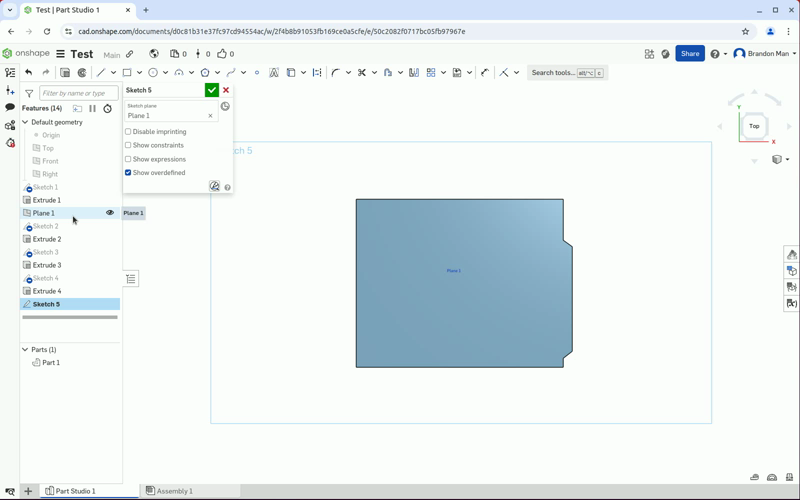
mouse_move(73, 352)
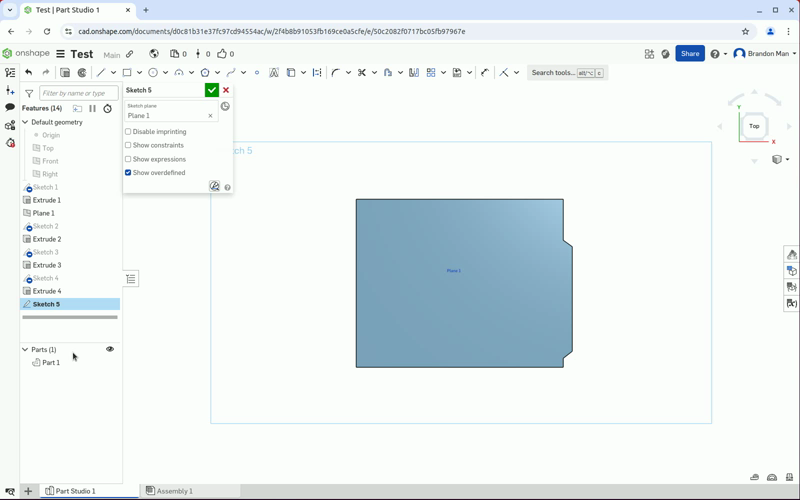
key(y)
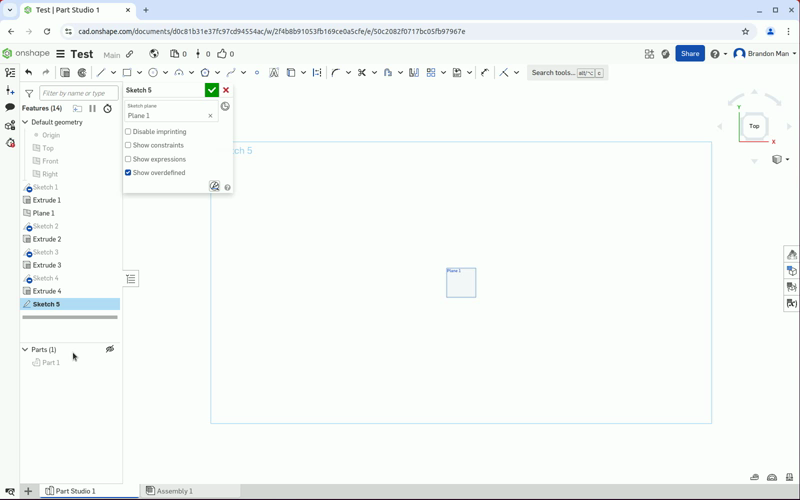
key(c)
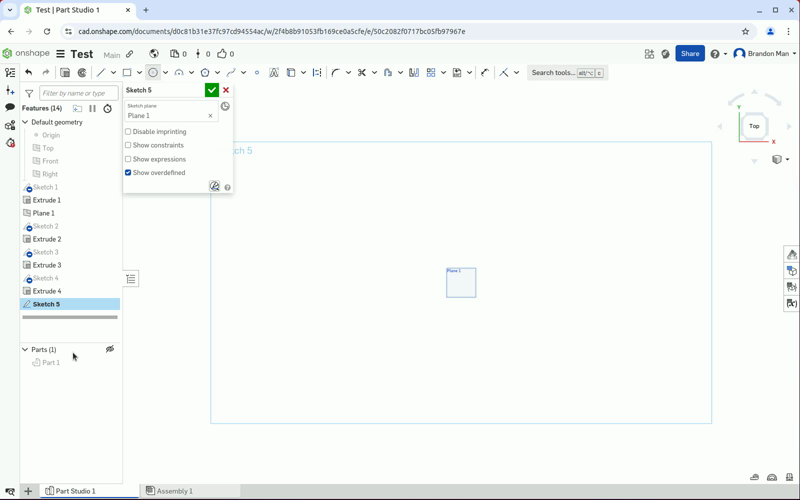
key_down(shift)
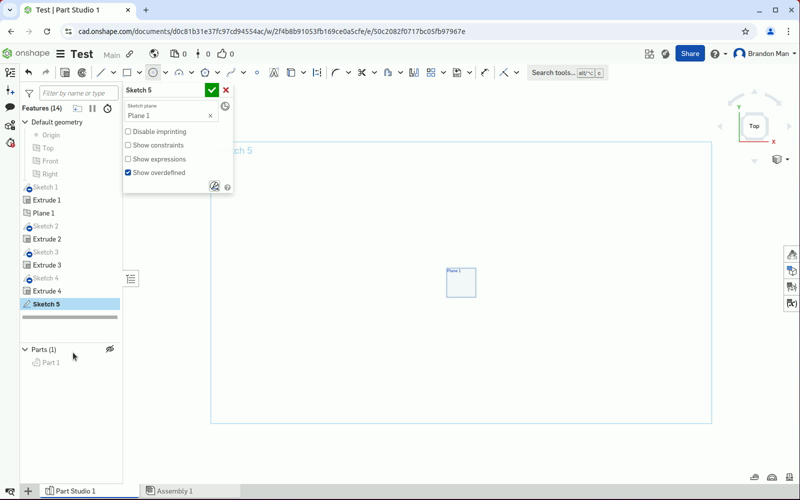
mouse_move(566, 254)
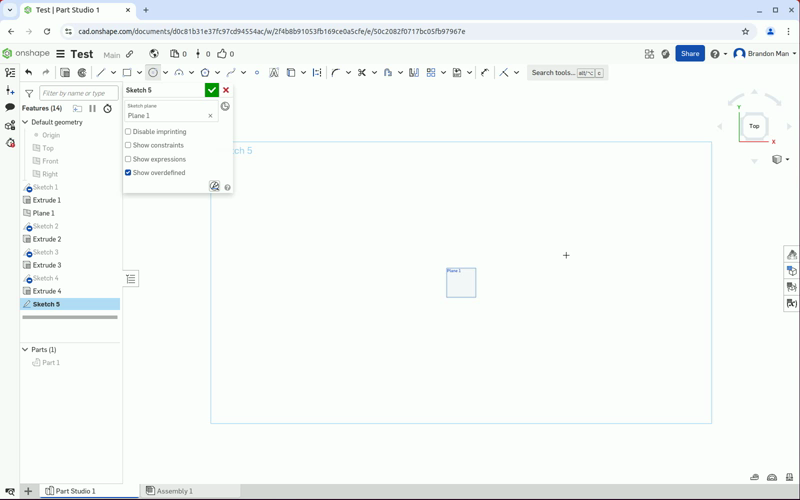
click(566, 254)
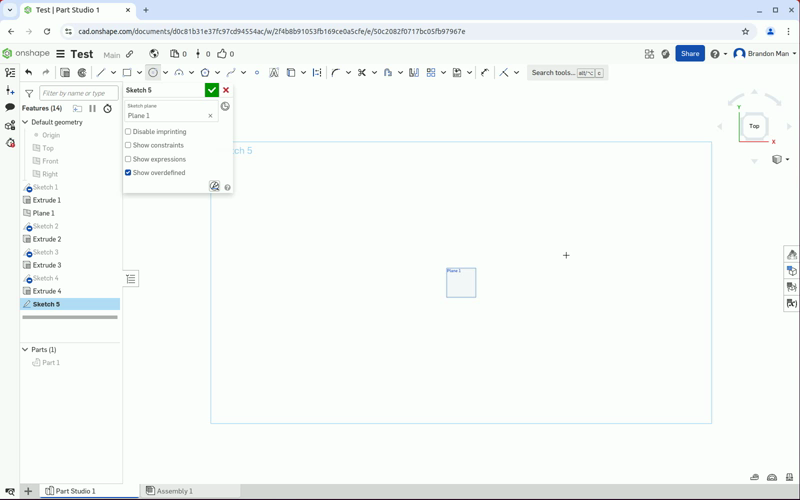
key_up(shift)
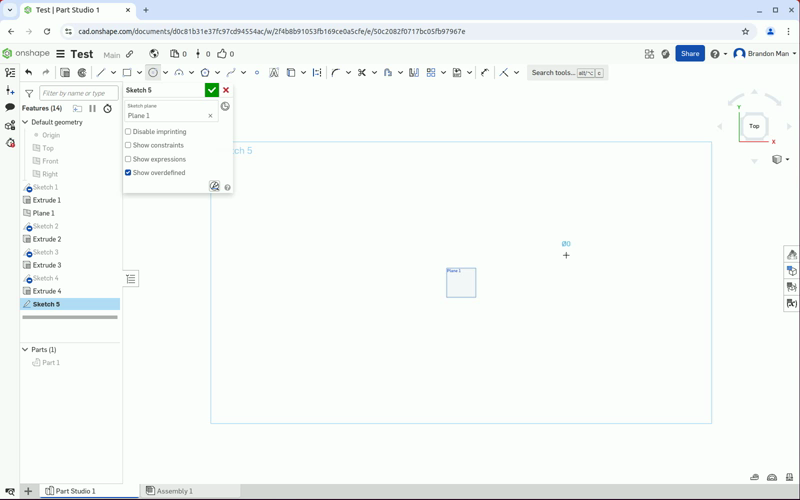
mouse_move(571, 254)
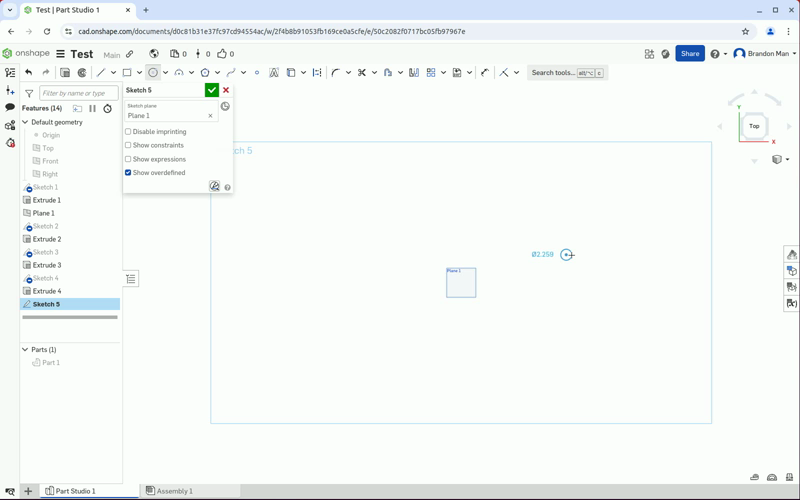
click(571, 254)
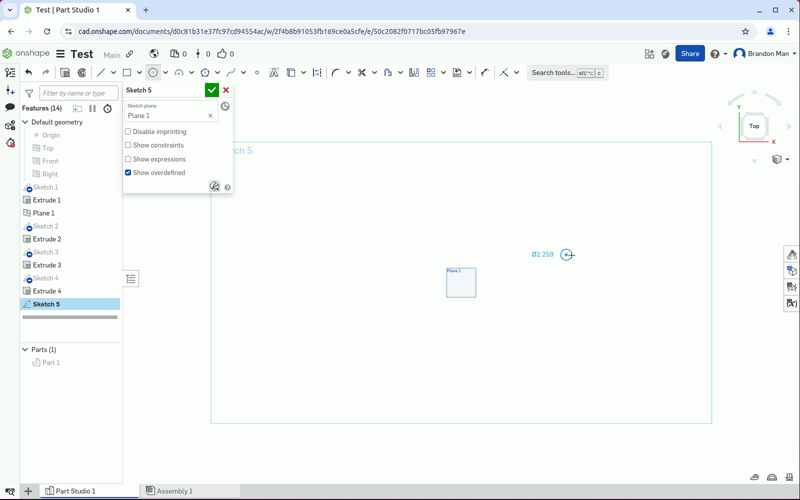
key(esc)
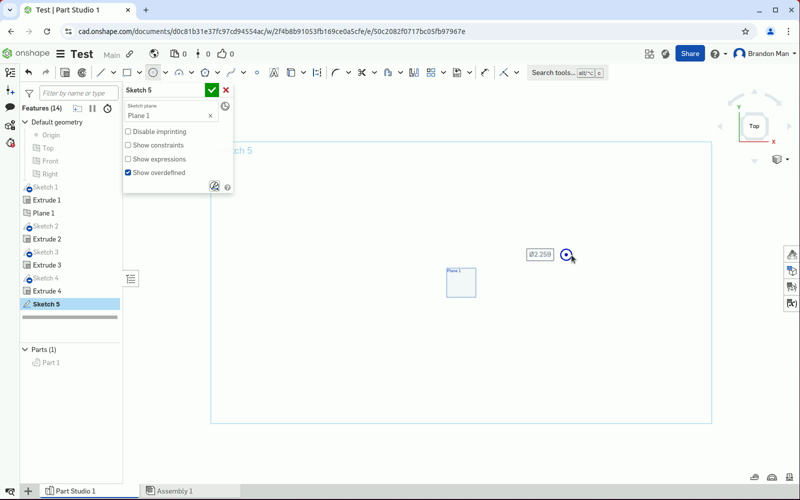
mouse_move(565, 253)
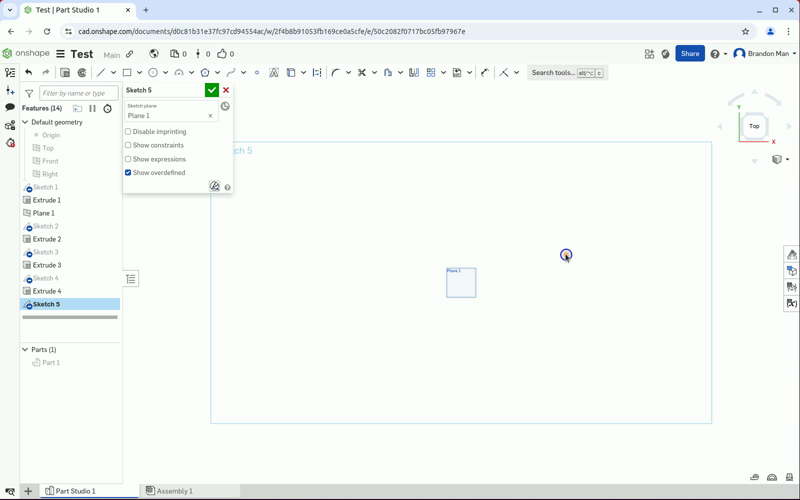
scroll(6)
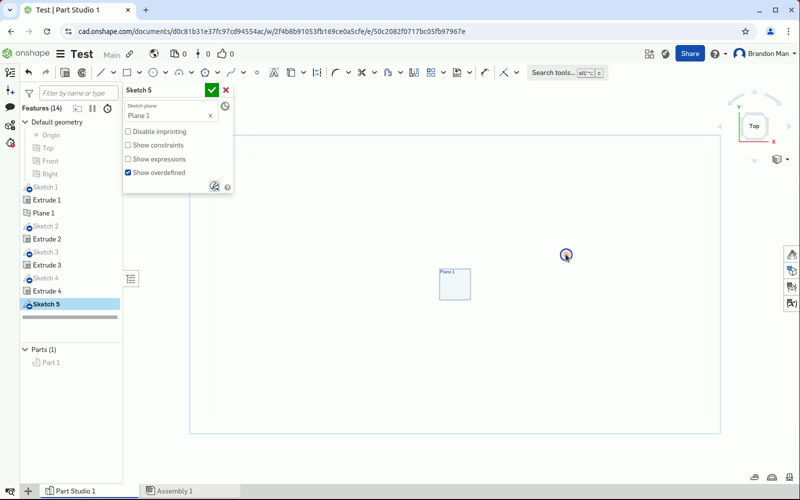
scroll(6)
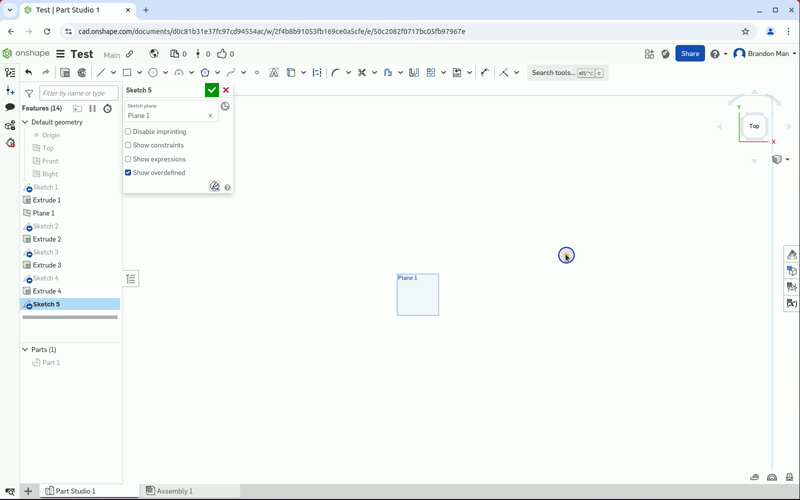
scroll(6)
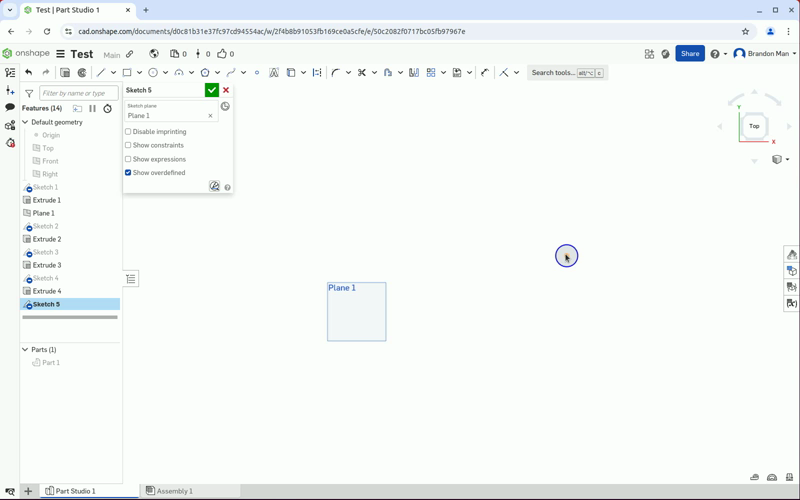
scroll(6)
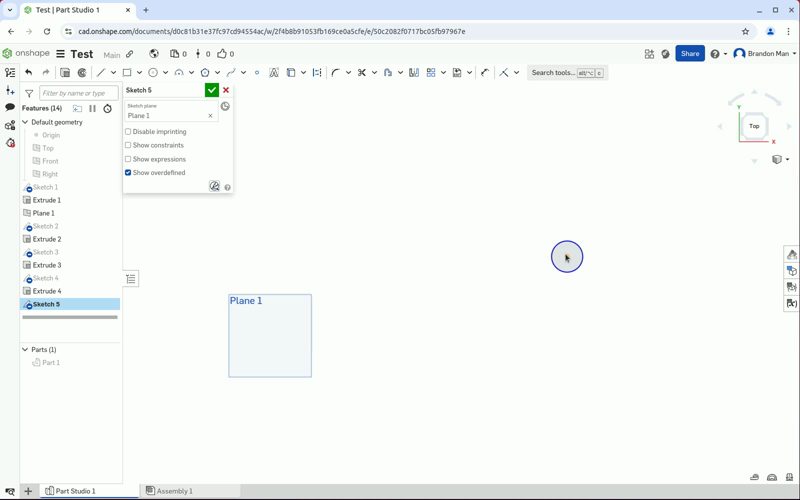
scroll(6)
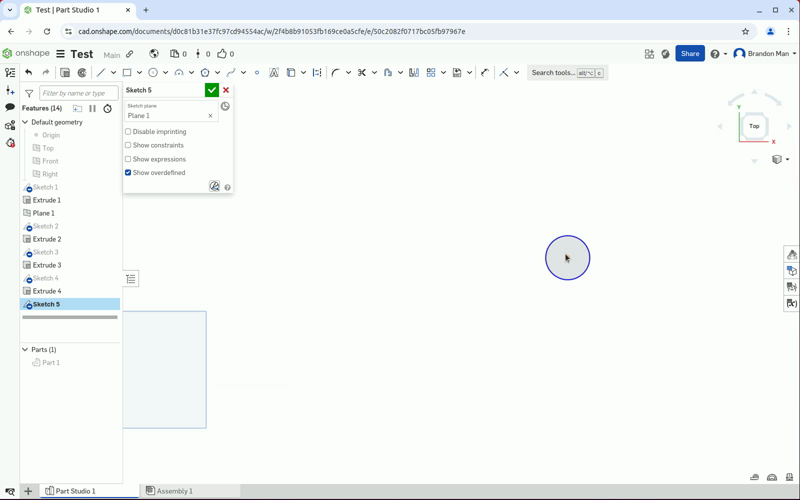
scroll(6)
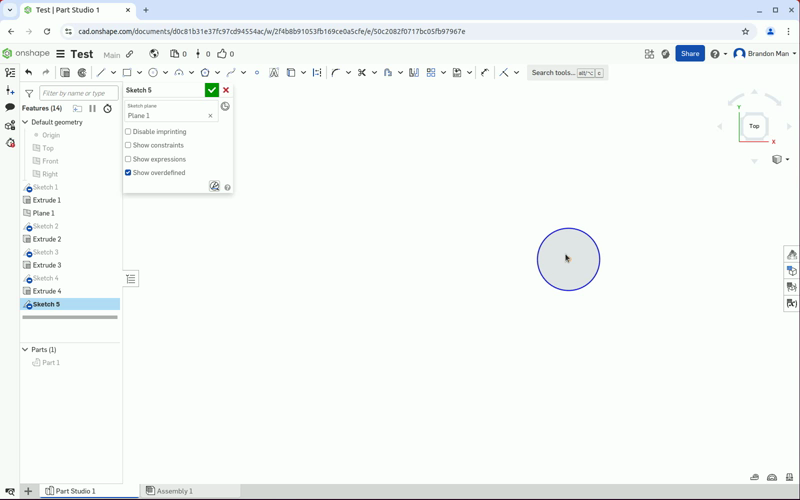
scroll(6)
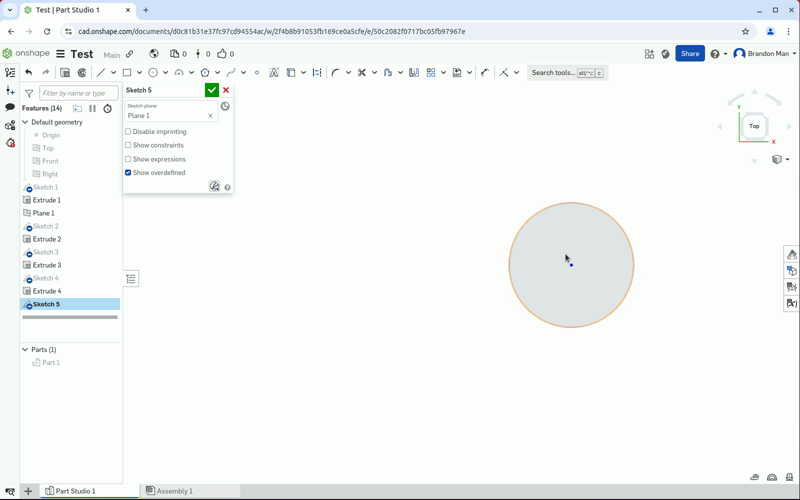
click(565, 253)
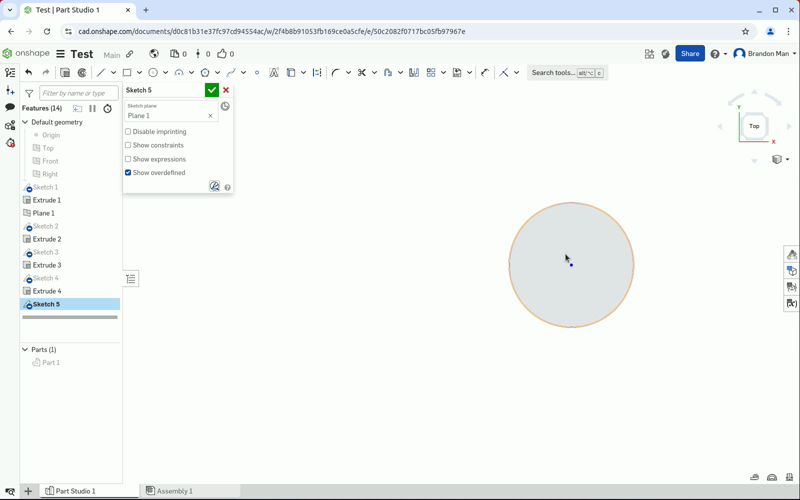
scroll(-6)
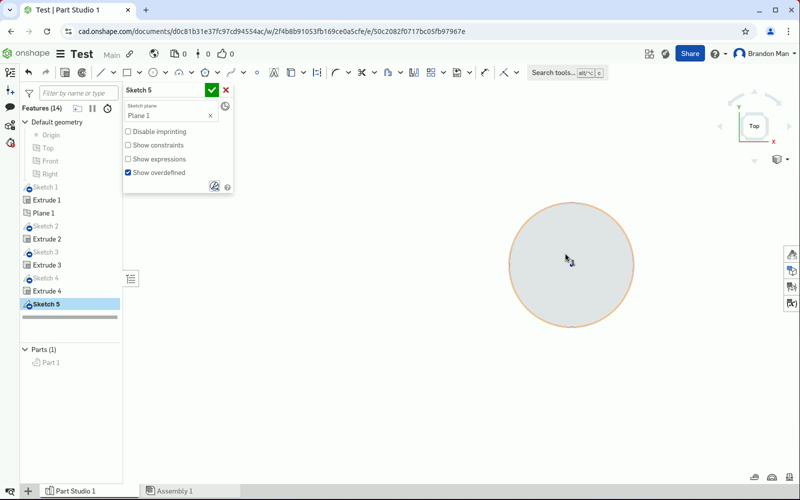
scroll(-6)
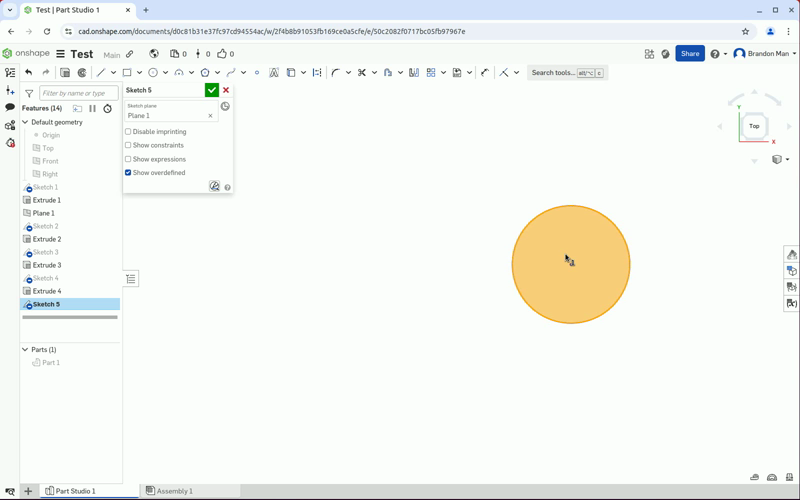
scroll(-6)
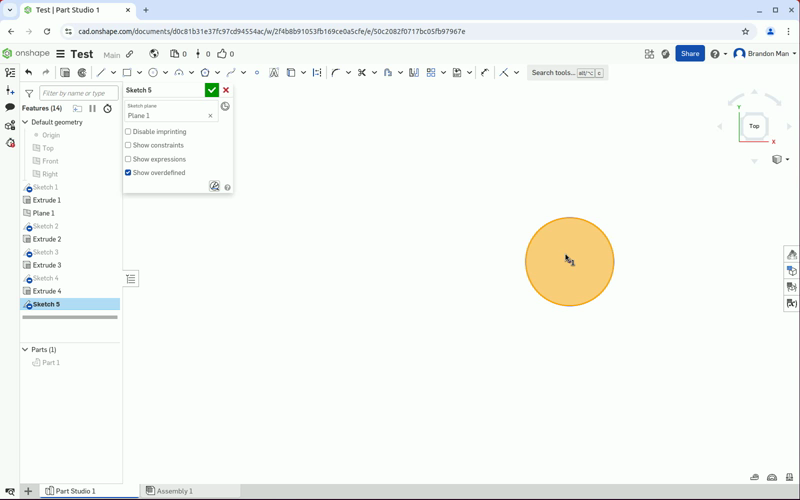
scroll(-6)
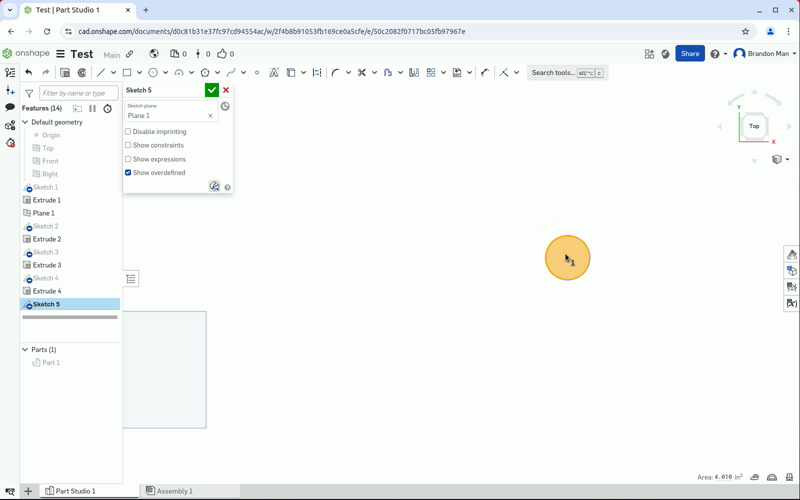
scroll(-6)
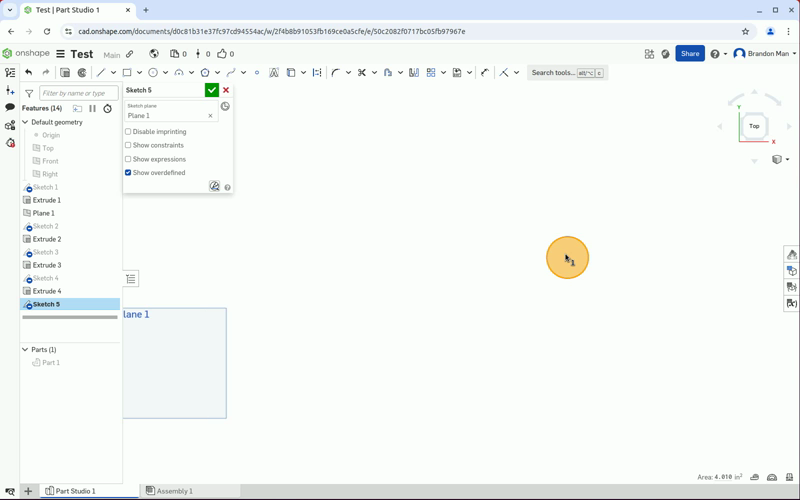
scroll(-6)
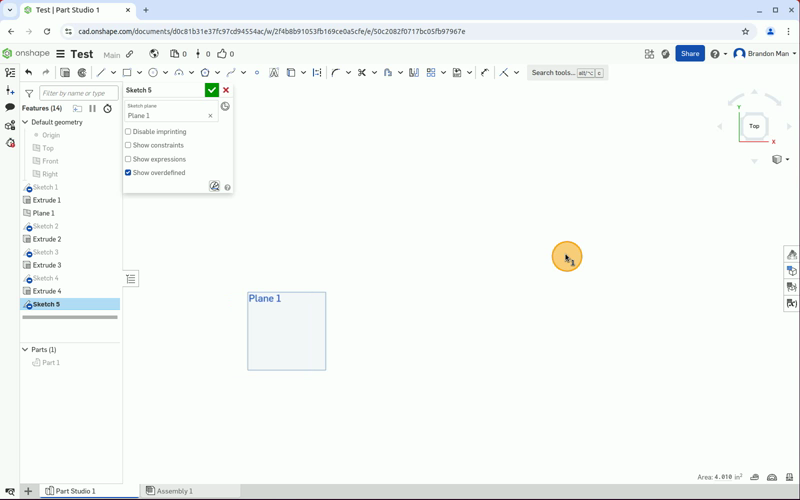
scroll(-6)
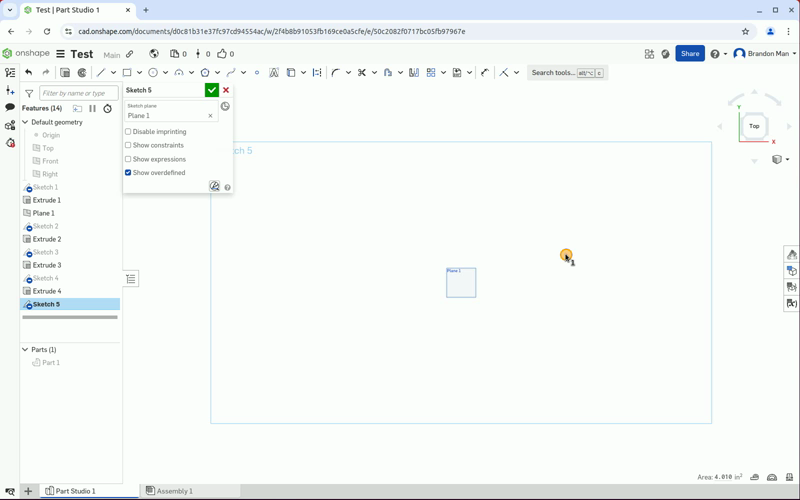
mouse_move(73, 352)
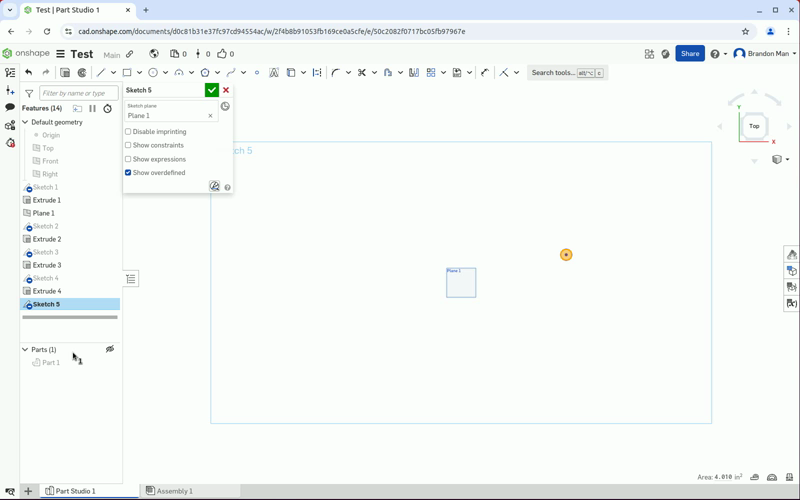
key(shift+y)
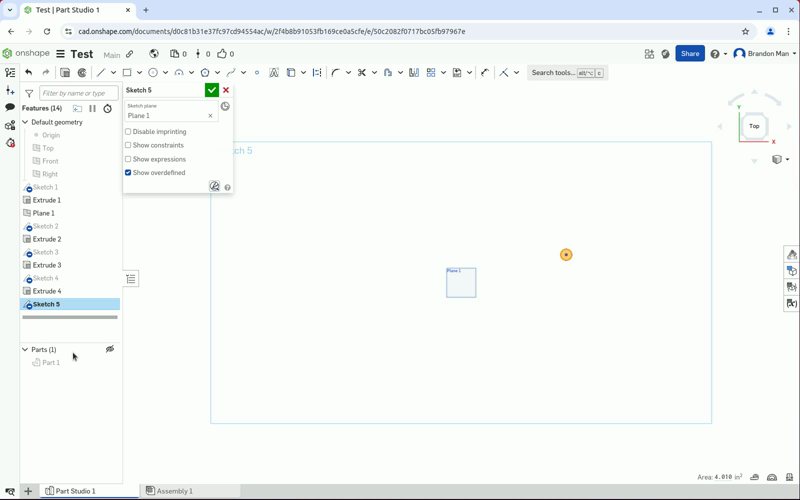
key(shift+e)
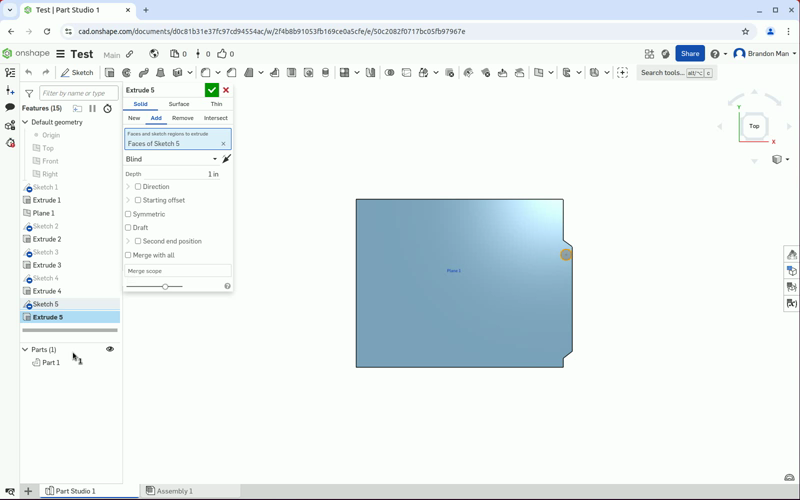
mouse_move(143, 106)
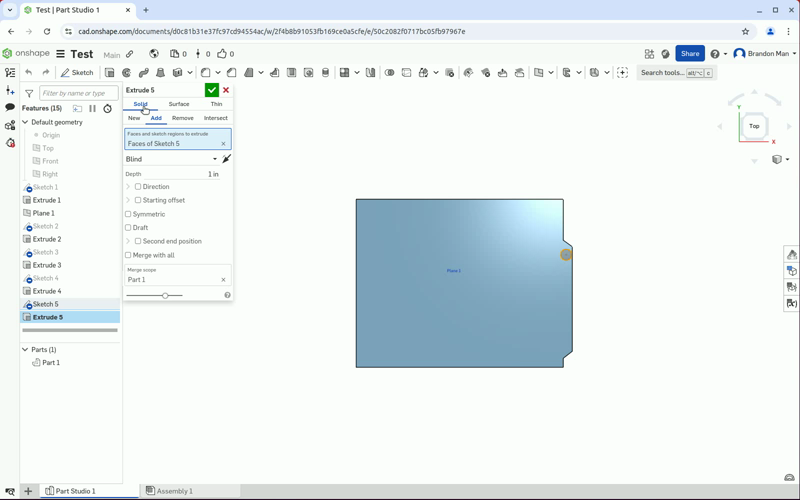
click(143, 106)
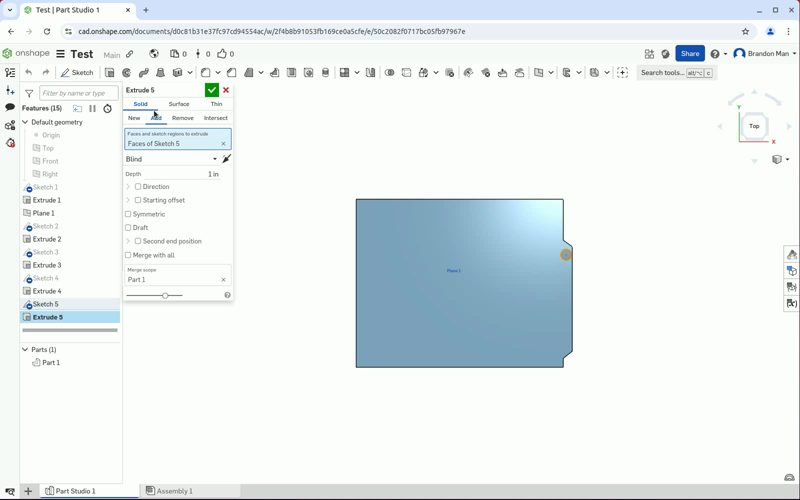
mouse_move(186, 120)
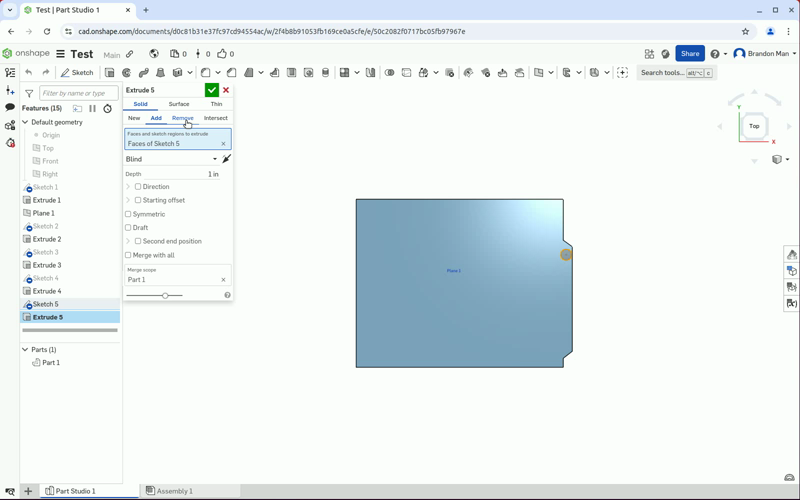
click(186, 120)
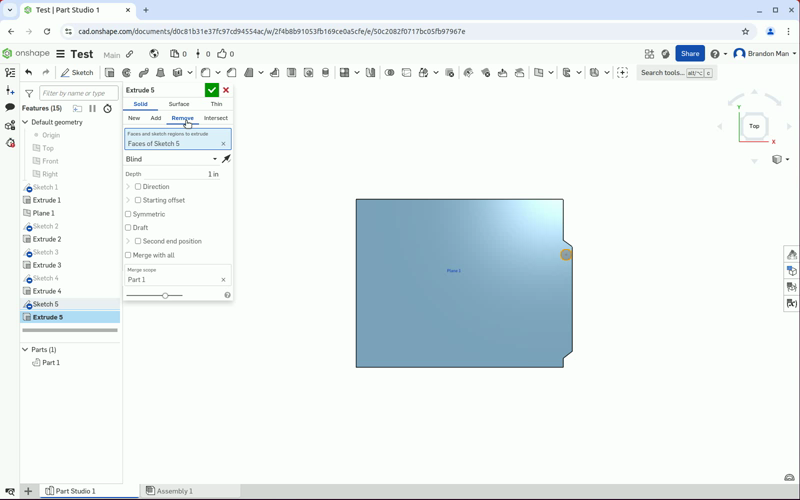
key(tab, 4)
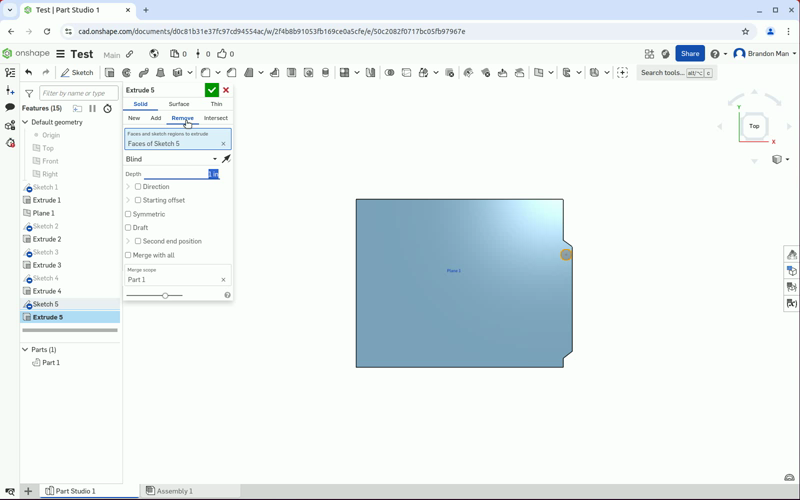
text(16.128)
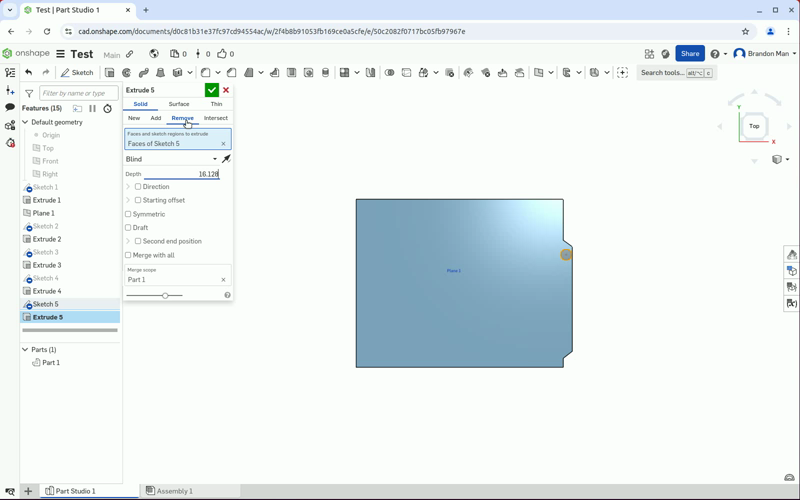
key(tab, 6)
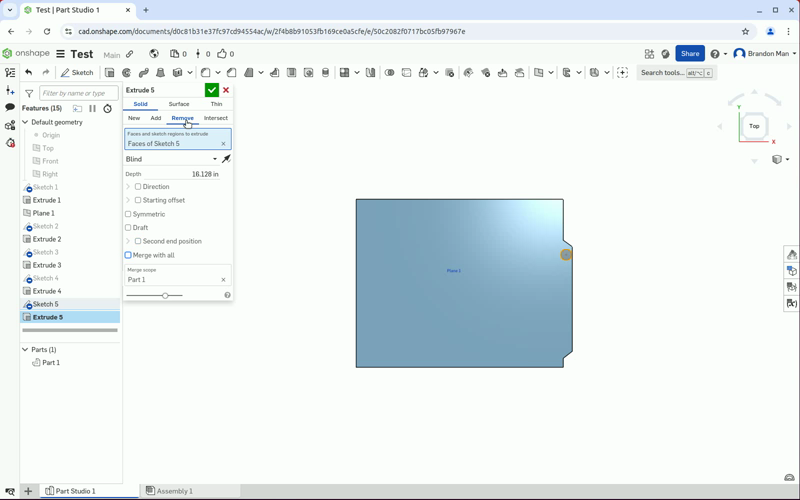
key(space)
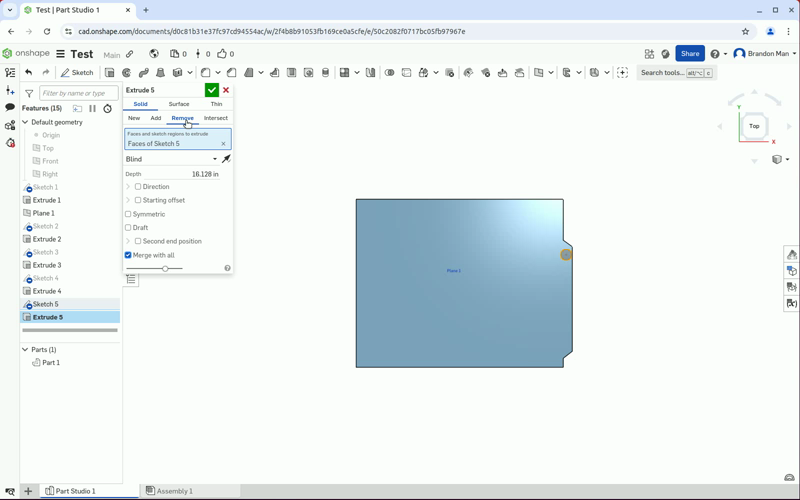
key(enter)
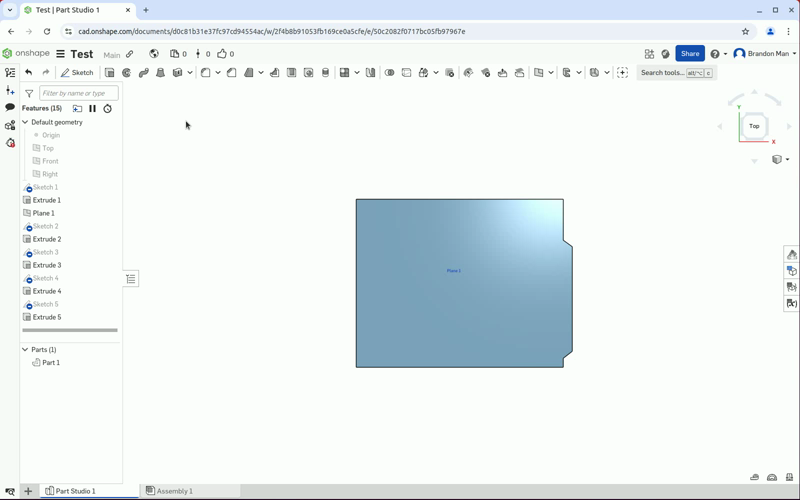
key(shift+h)
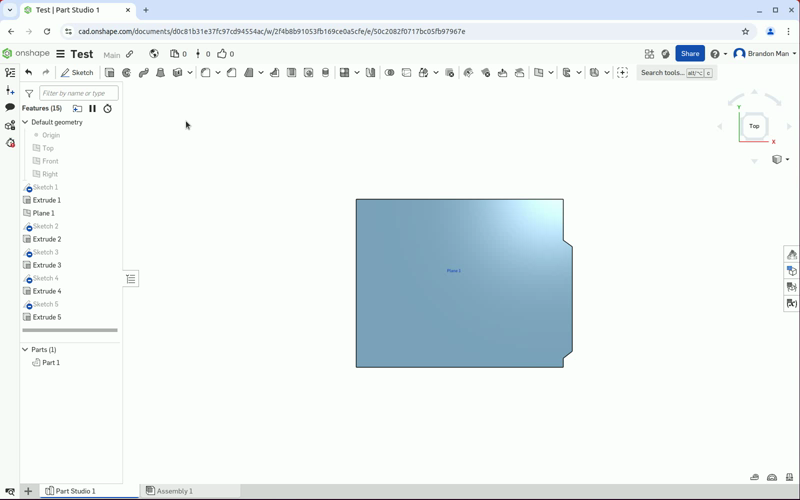
key(shift+h)
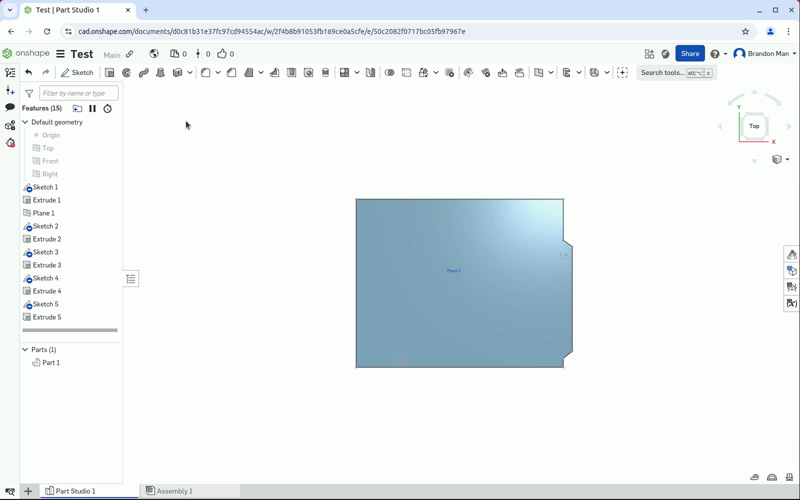
key(shift+7)
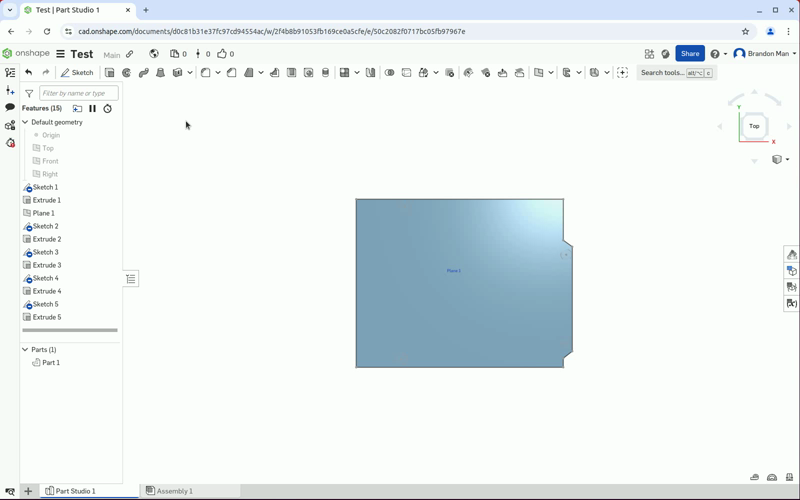
key(up, 3)
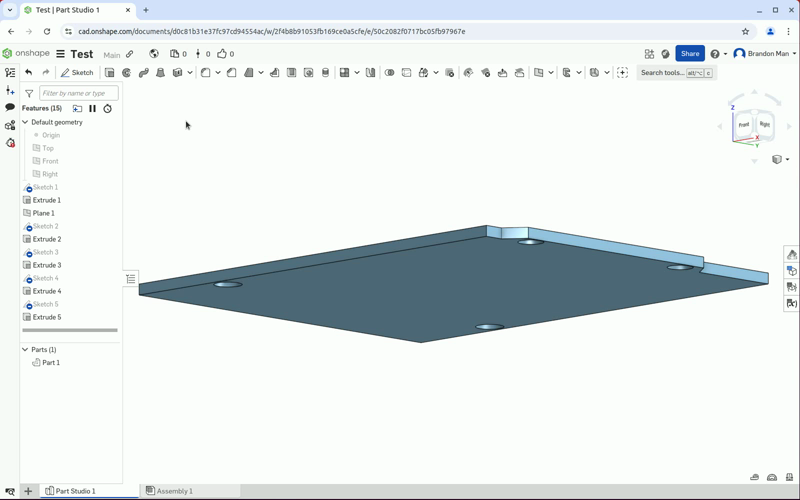
key(left, 3)
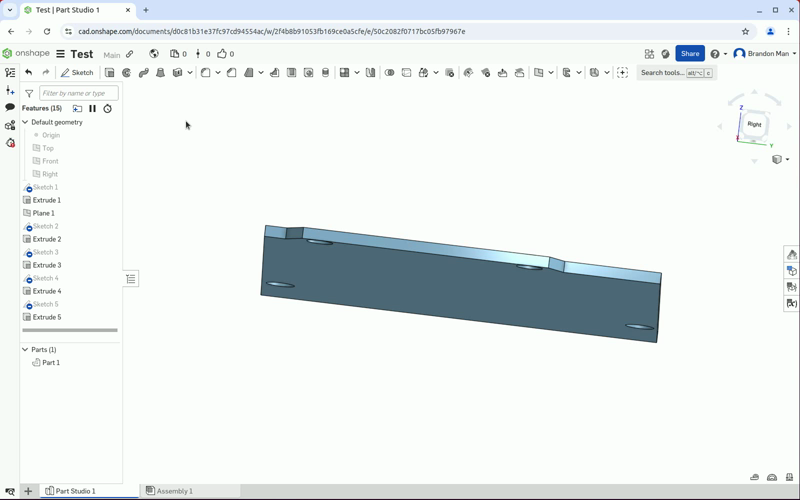
key(right, 3)
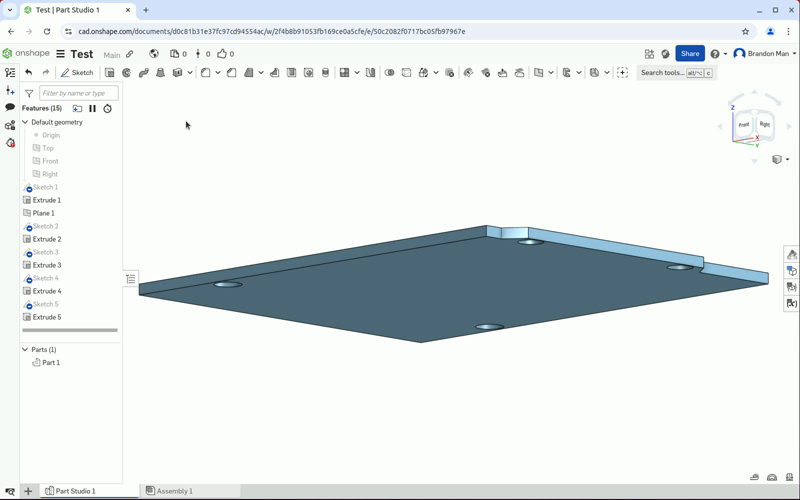
key(down, 3)
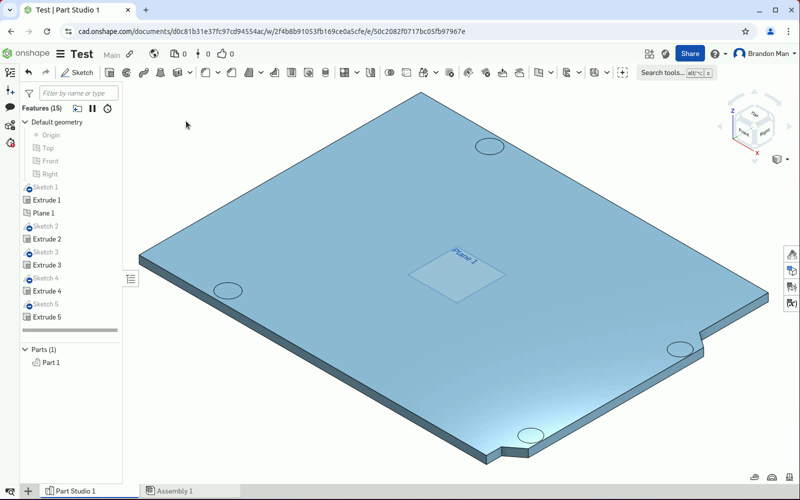
mouse_move(73, 189)
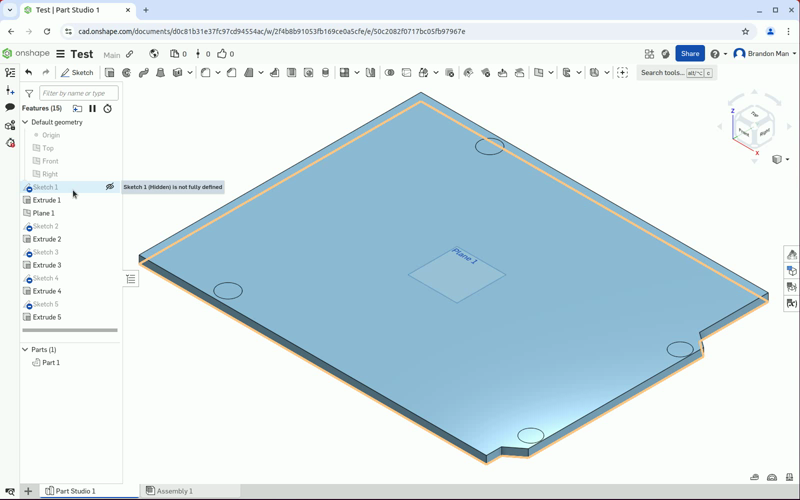
click(73, 189)